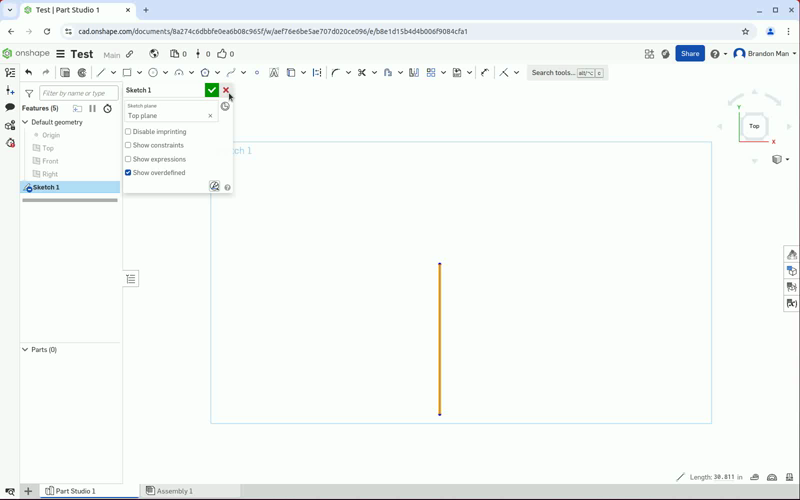
key(shift+h)
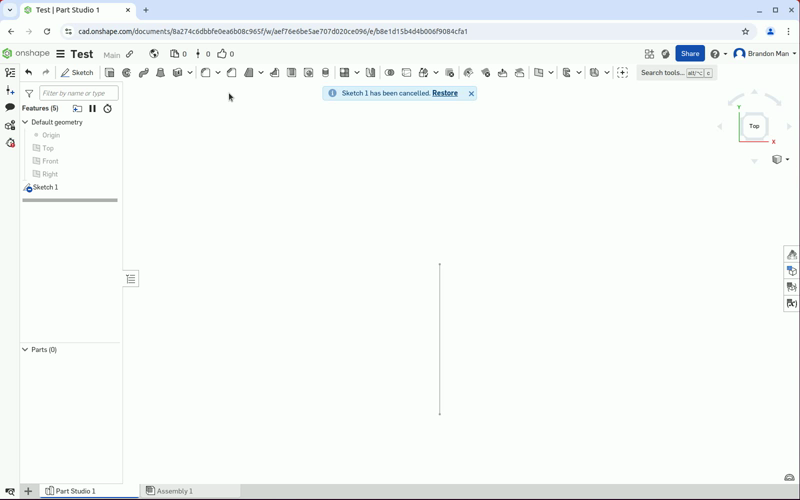
mouse_move(73, 352)
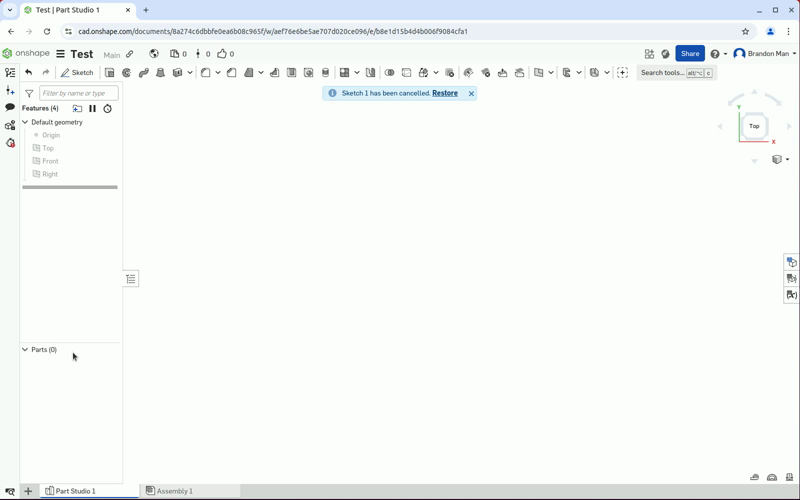
key(y)
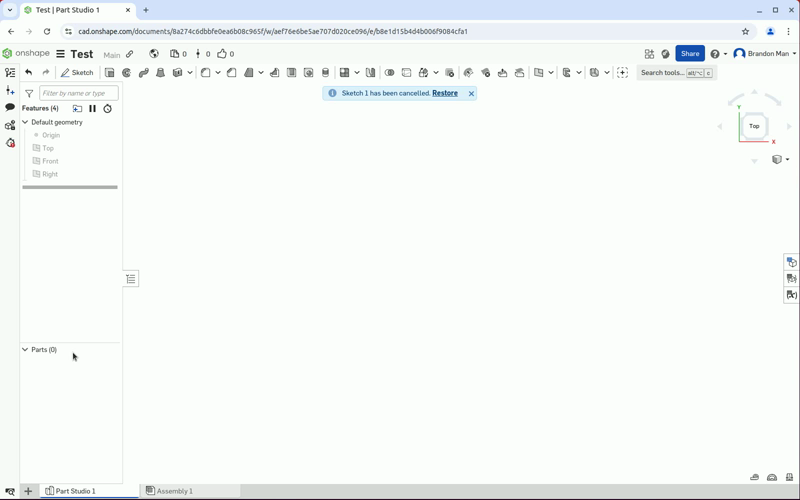
key(shift+p)
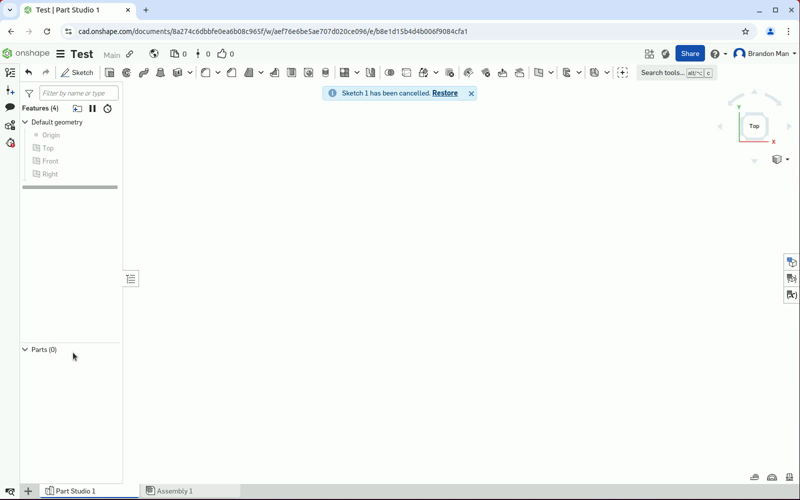
key(space)
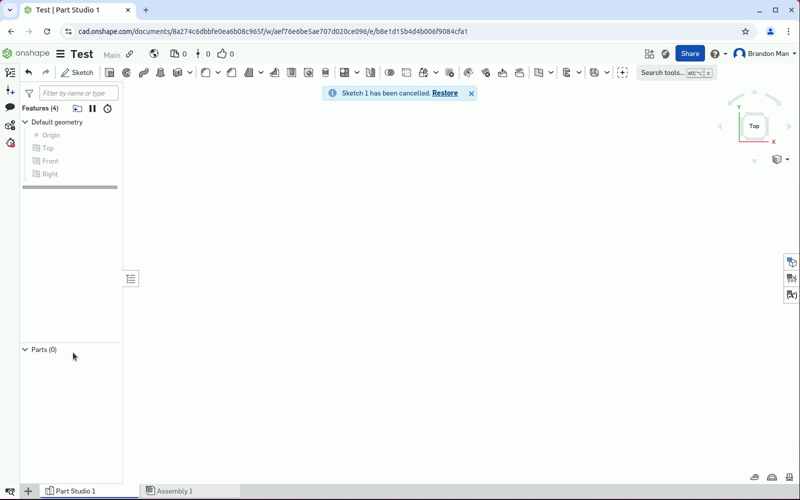
key_down(shift)
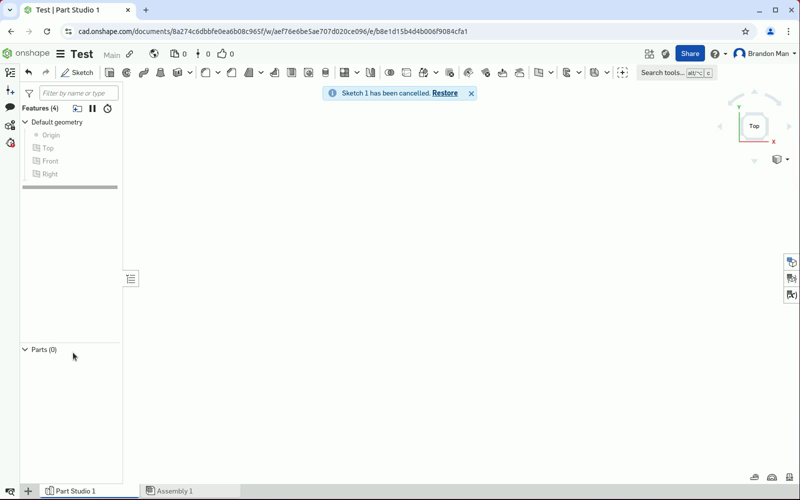
key(up)
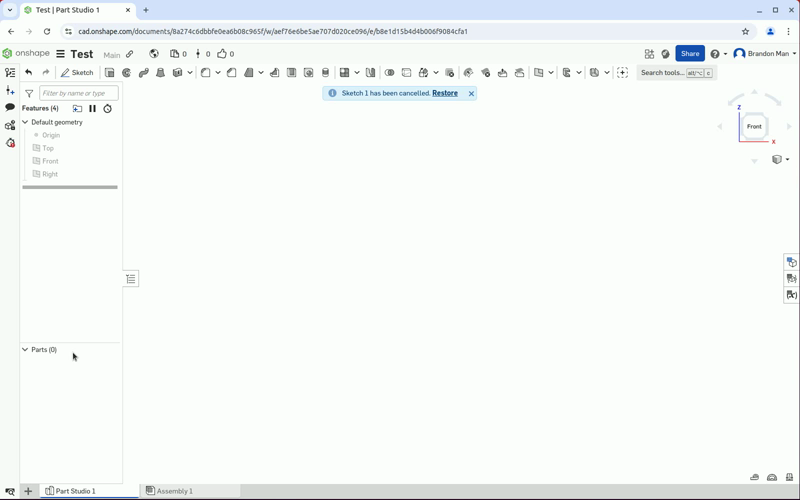
key_up(shift)
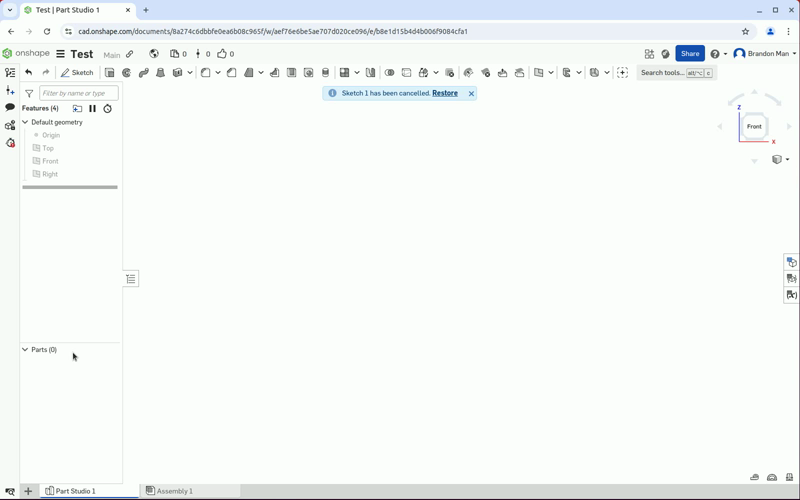
mouse_move(73, 352)
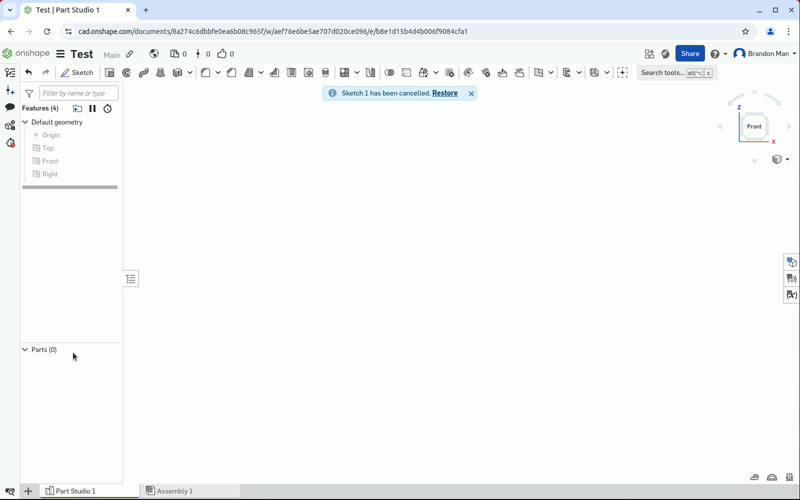
key(shift+y)
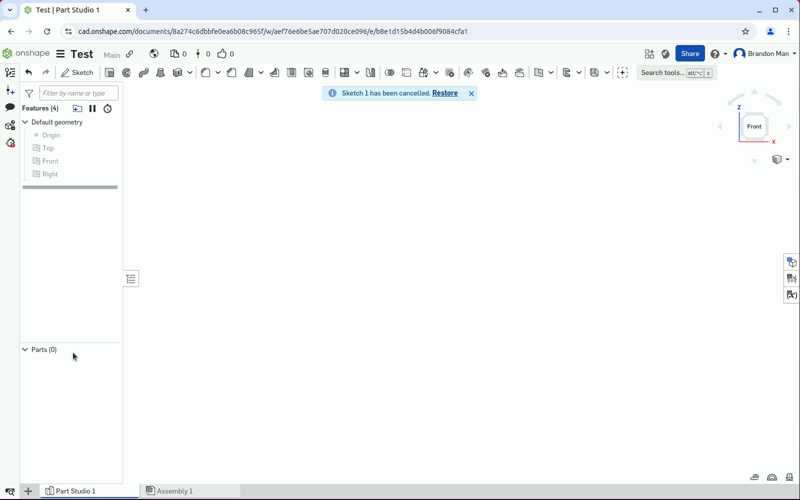
key(shift+s)
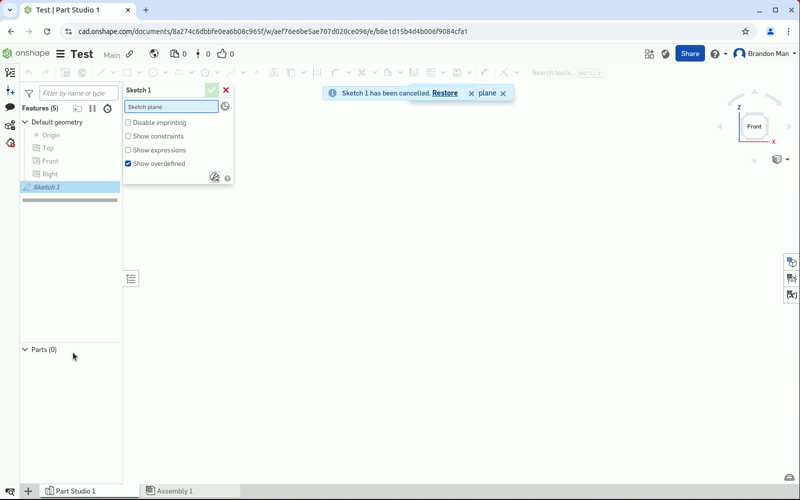
mouse_move(73, 163)
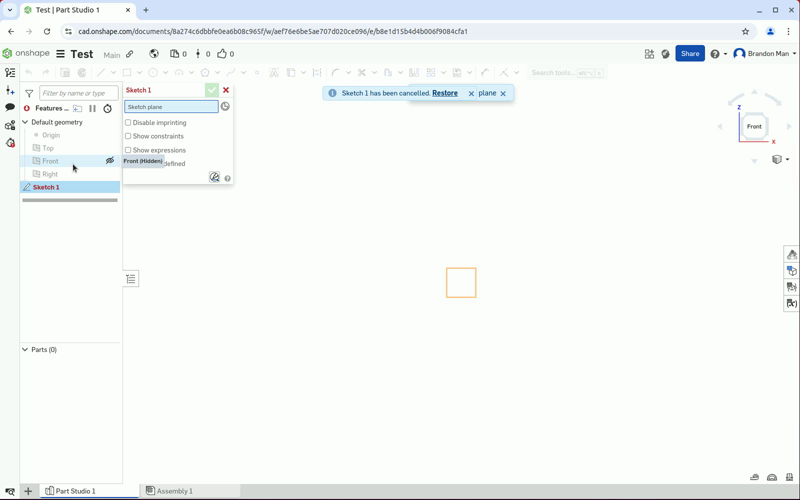
click(73, 163)
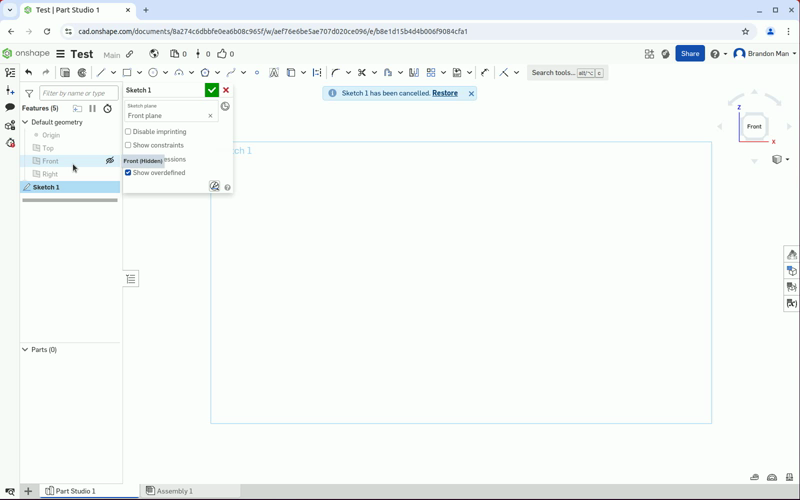
mouse_move(73, 352)
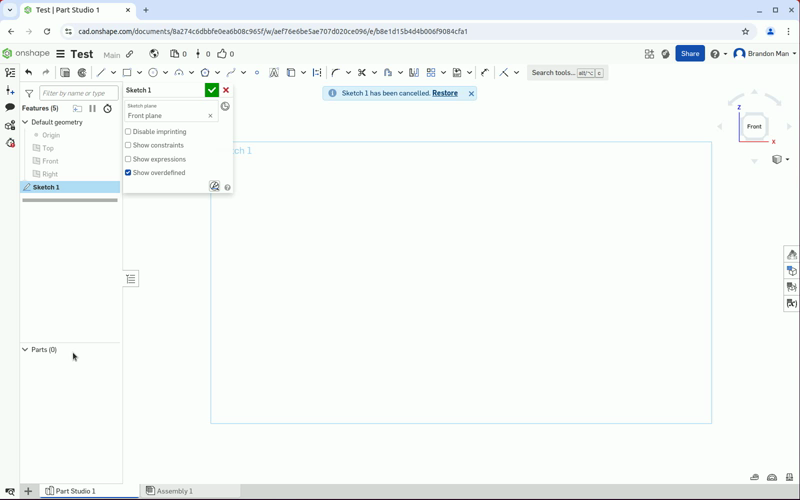
key(y)
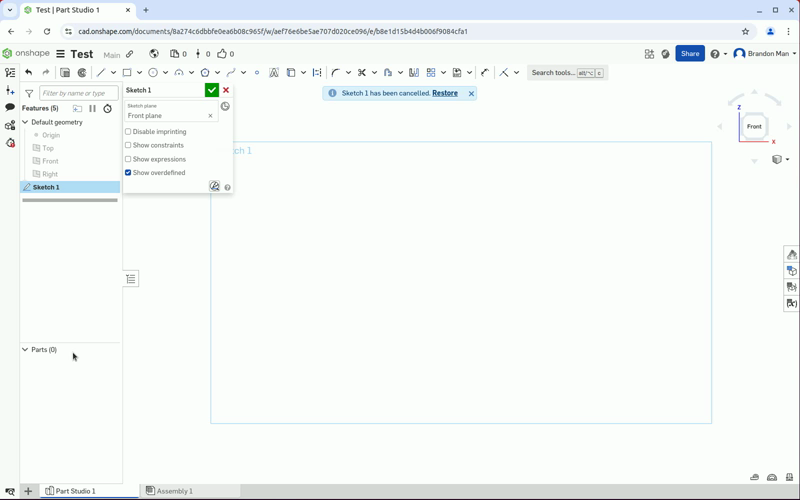
key(c)
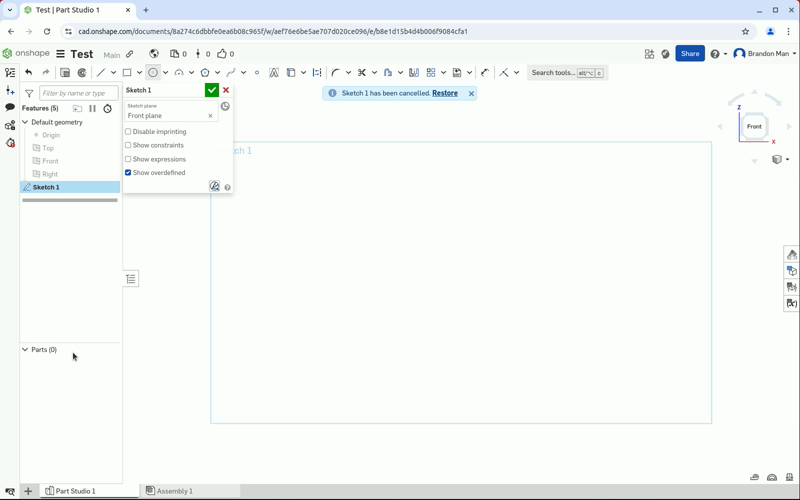
key_down(shift)
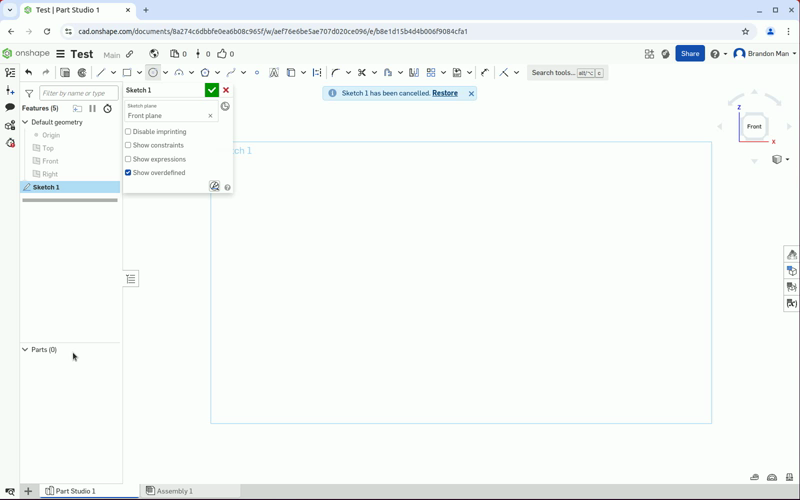
mouse_move(461, 282)
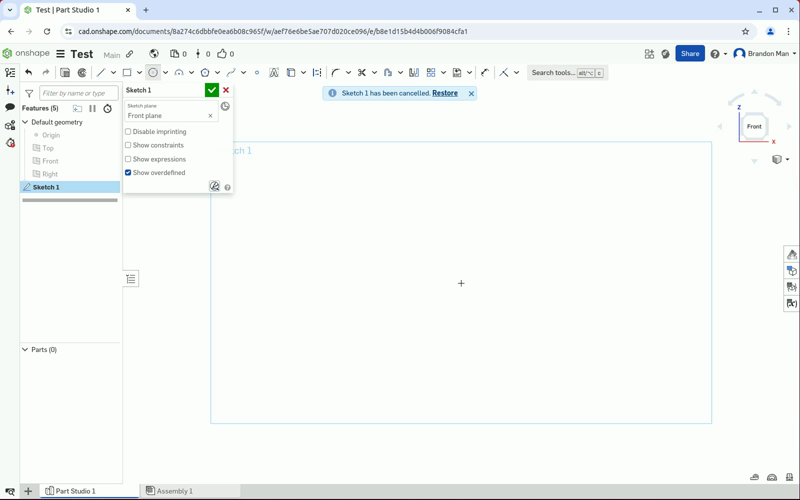
click(461, 282)
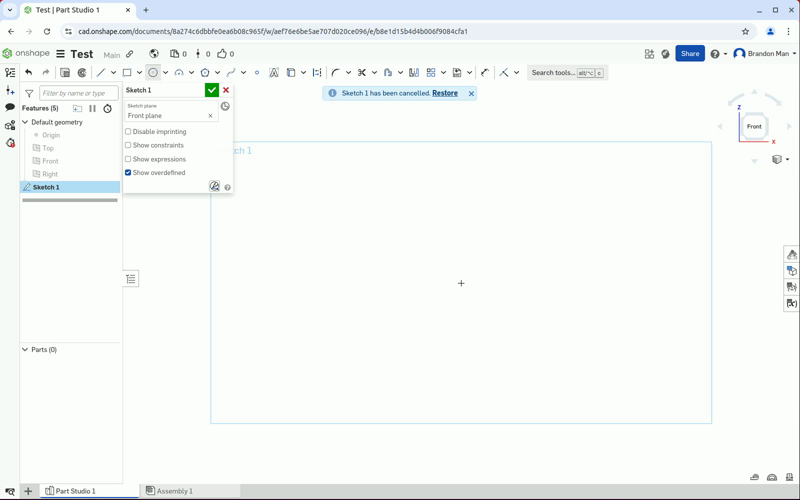
key_up(shift)
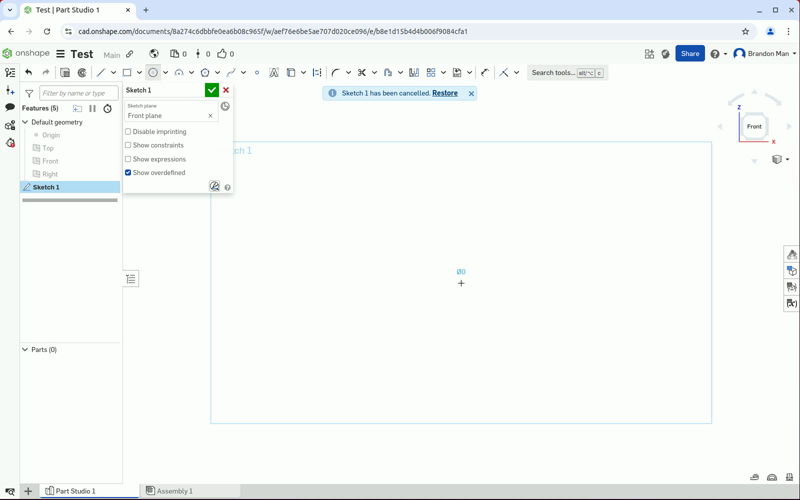
mouse_move(472, 282)
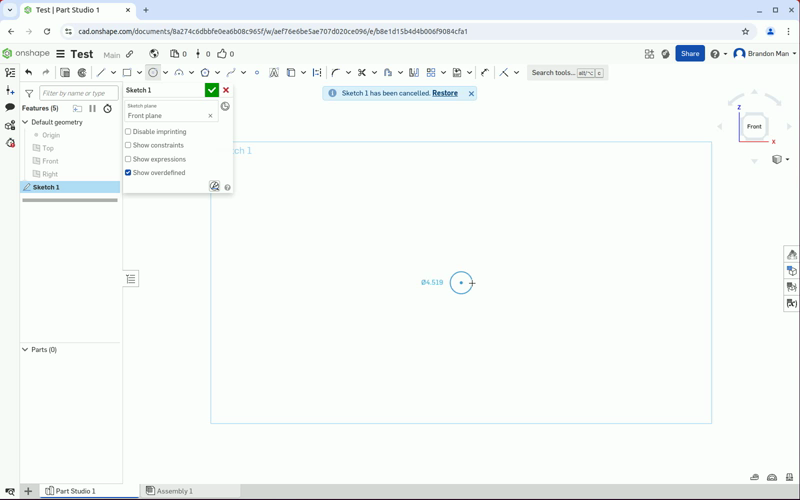
click(472, 282)
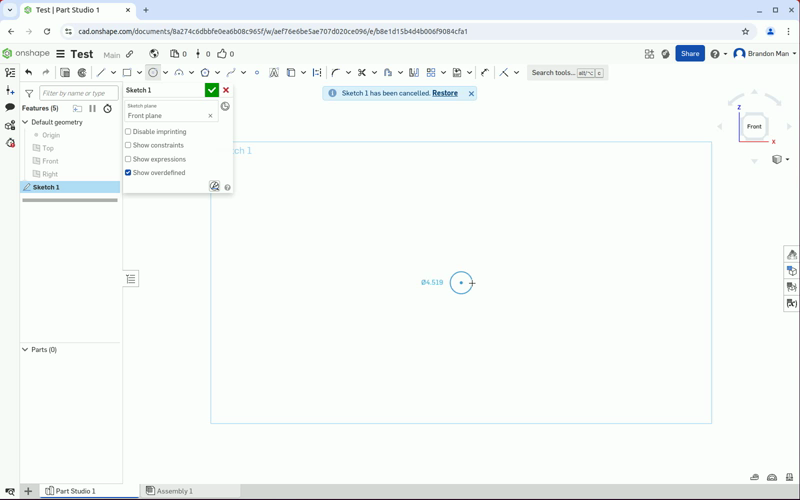
key(esc)
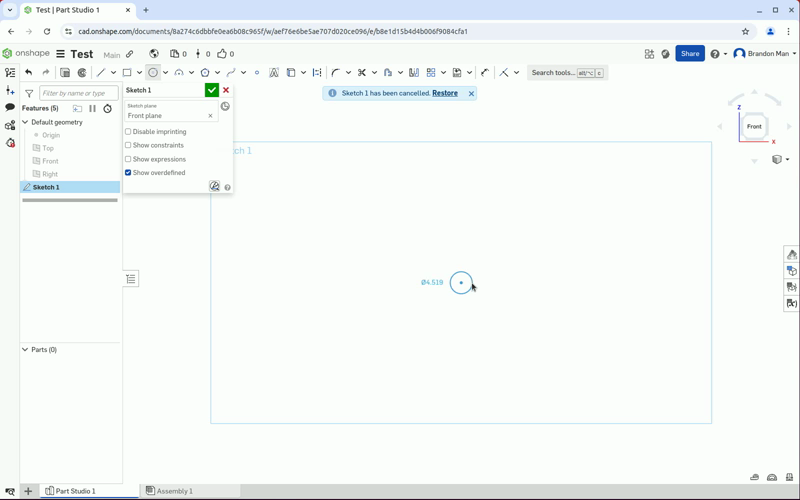
key(c)
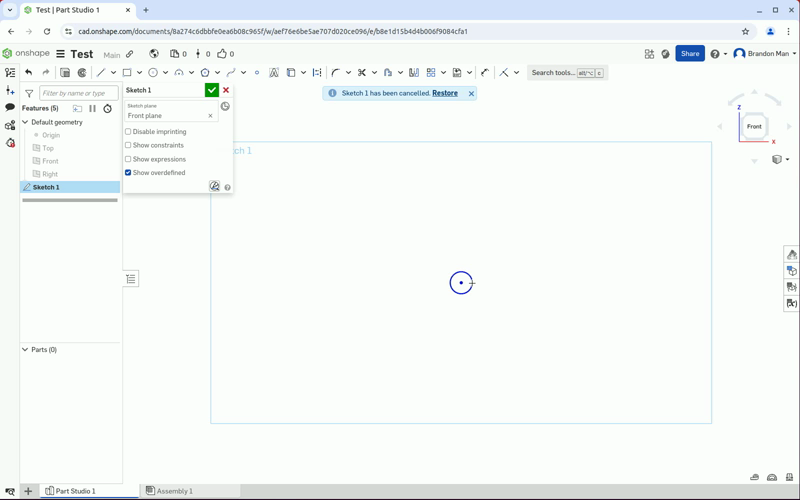
key_down(shift)
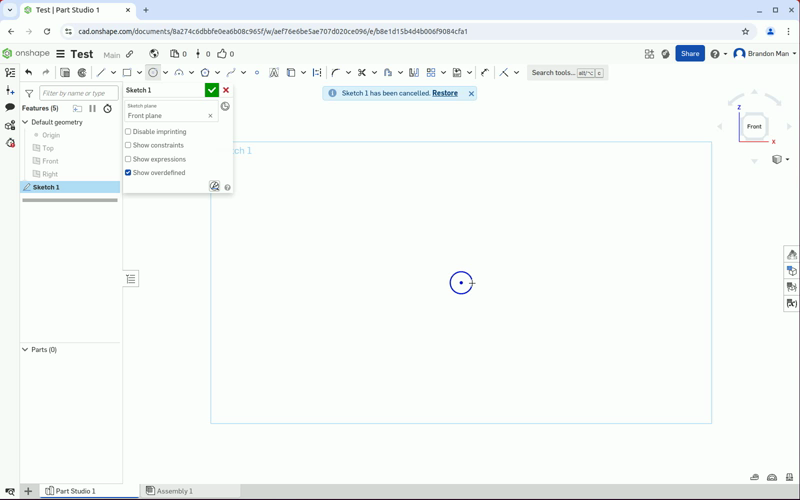
mouse_move(461, 282)
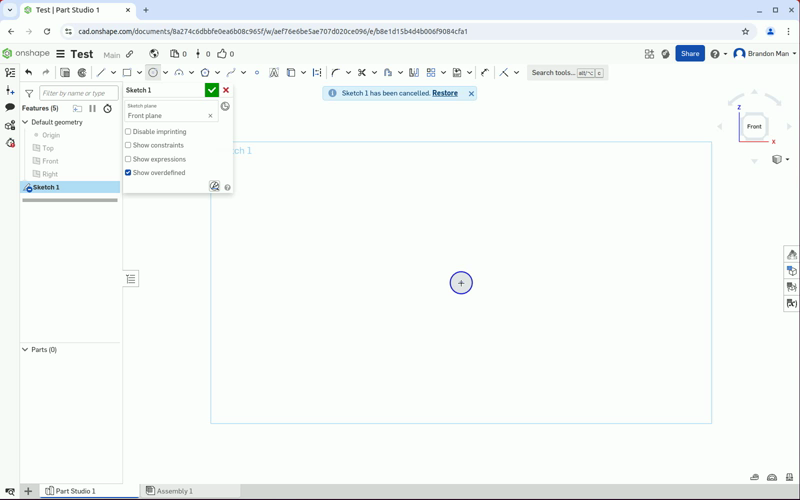
click(461, 282)
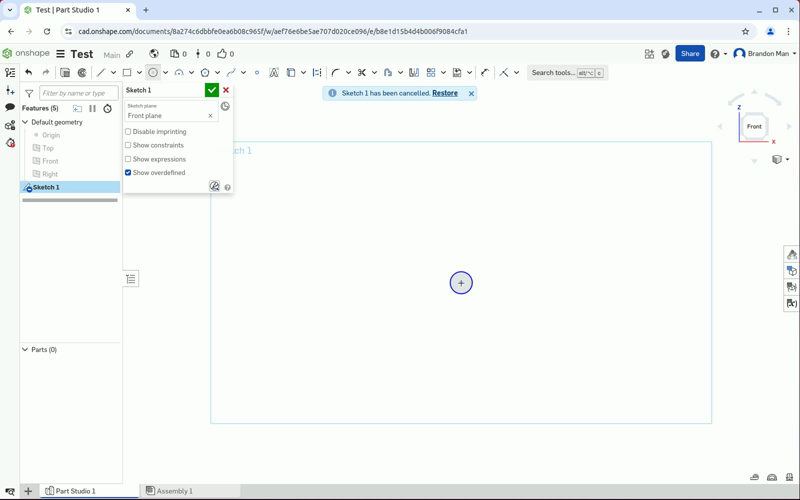
key_up(shift)
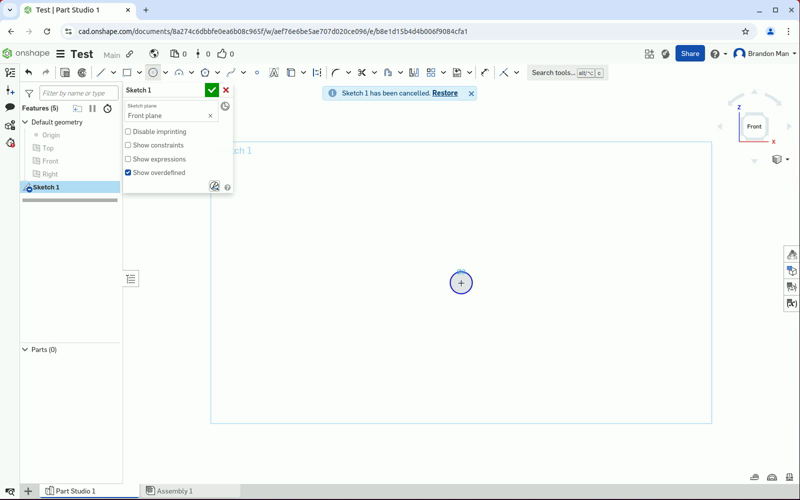
mouse_move(468, 282)
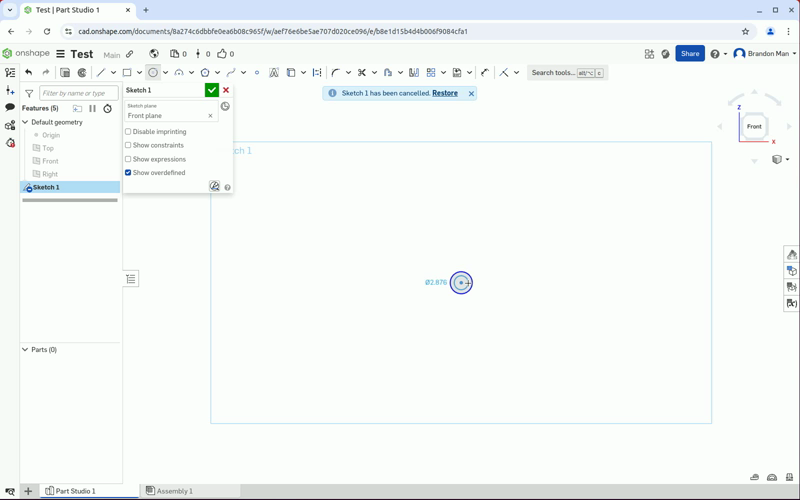
scroll(6)
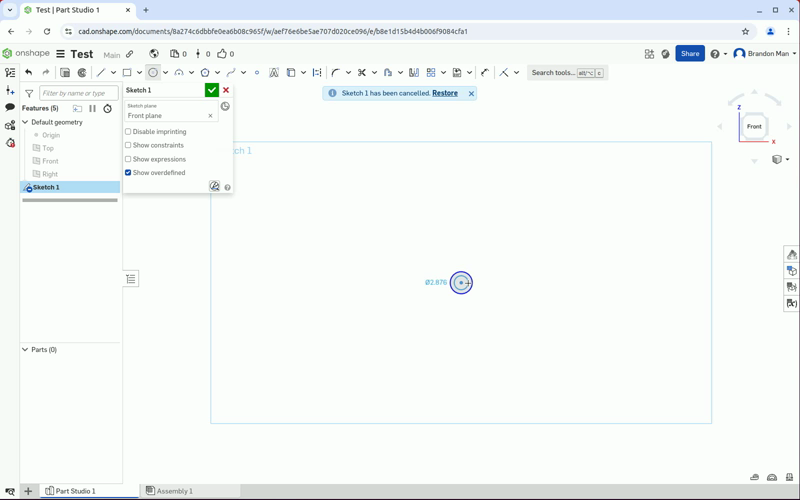
scroll(6)
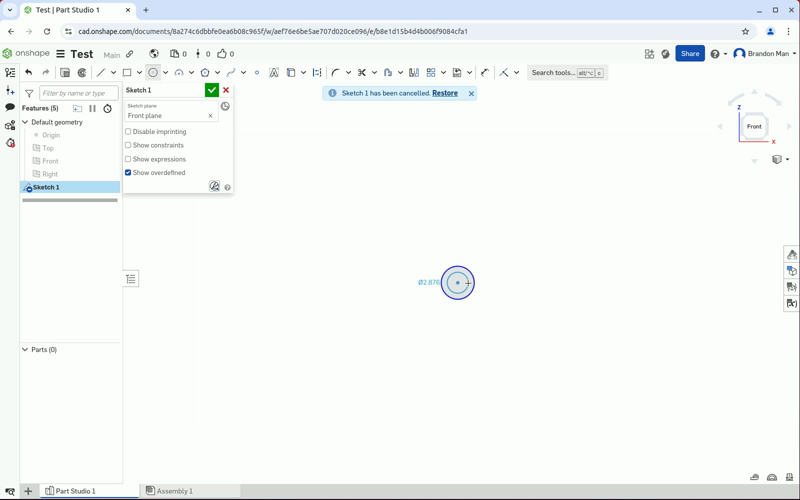
scroll(6)
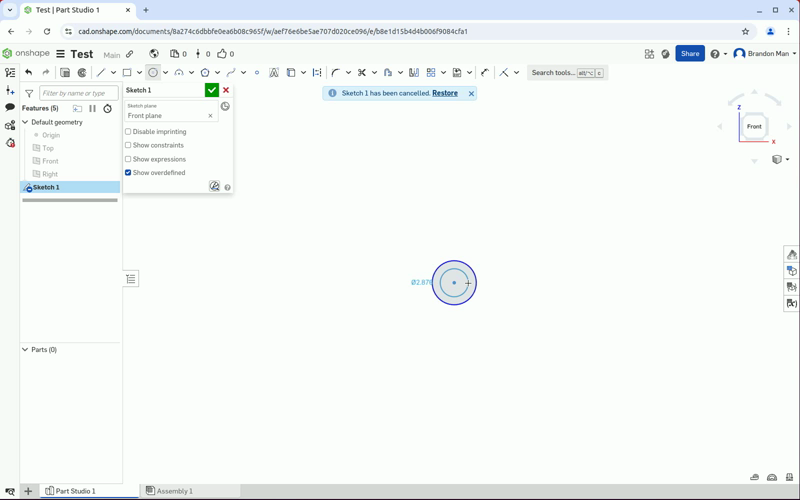
scroll(6)
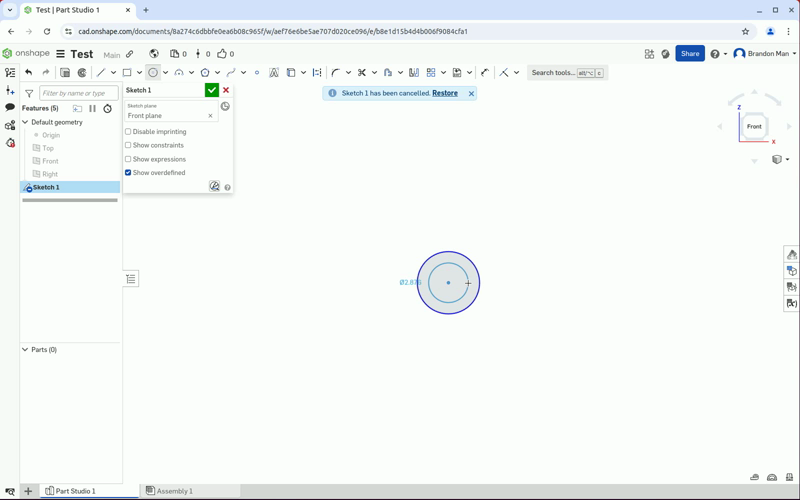
scroll(6)
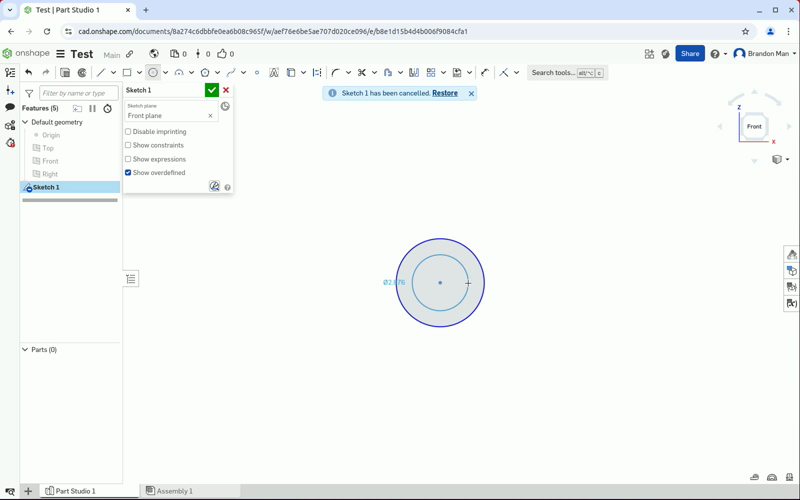
scroll(6)
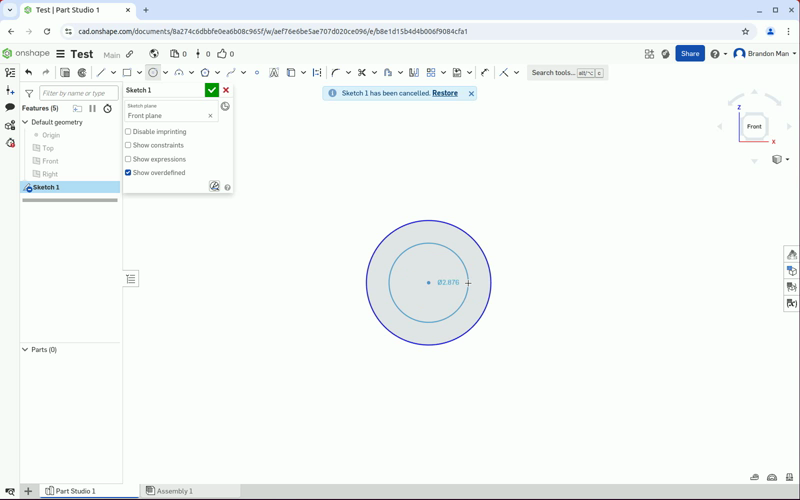
scroll(6)
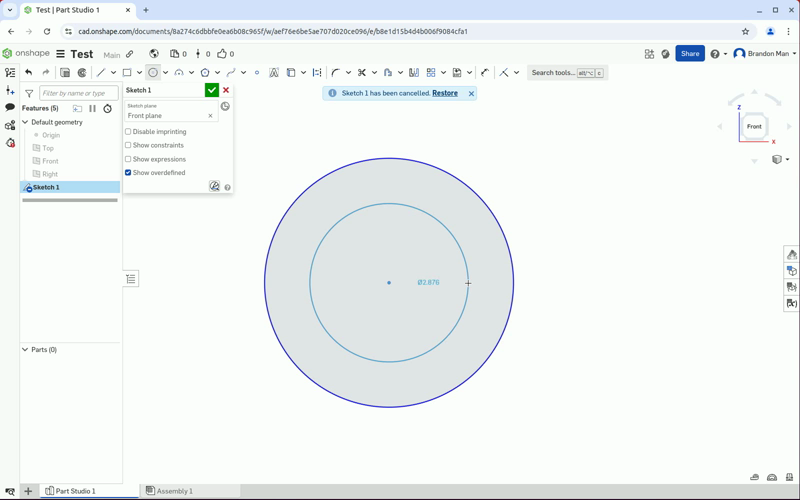
click(468, 282)
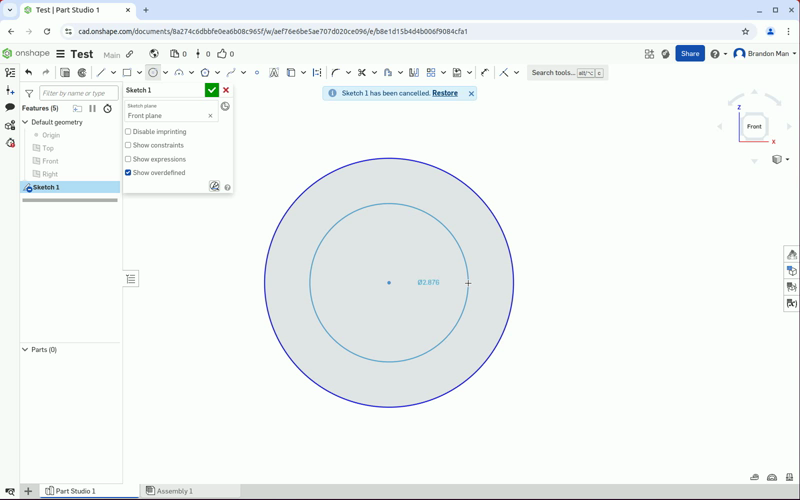
scroll(-6)
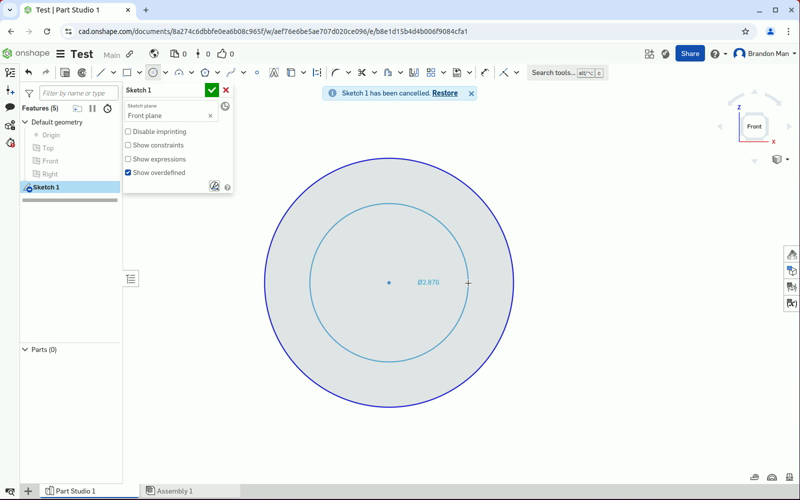
scroll(-6)
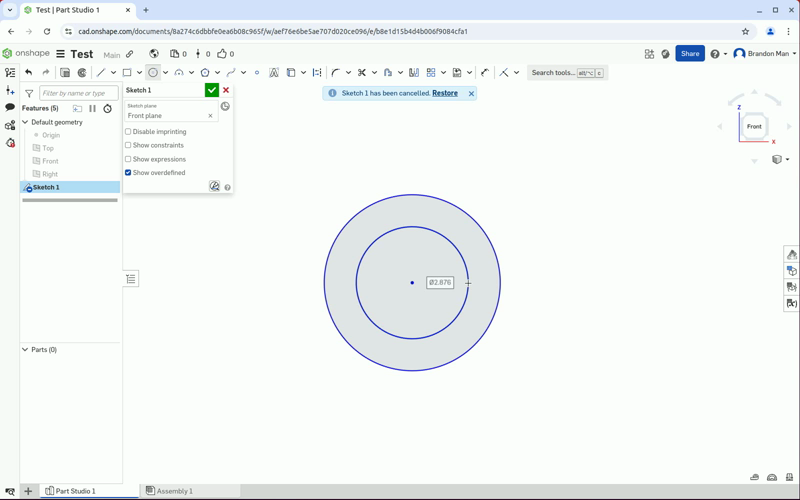
scroll(-6)
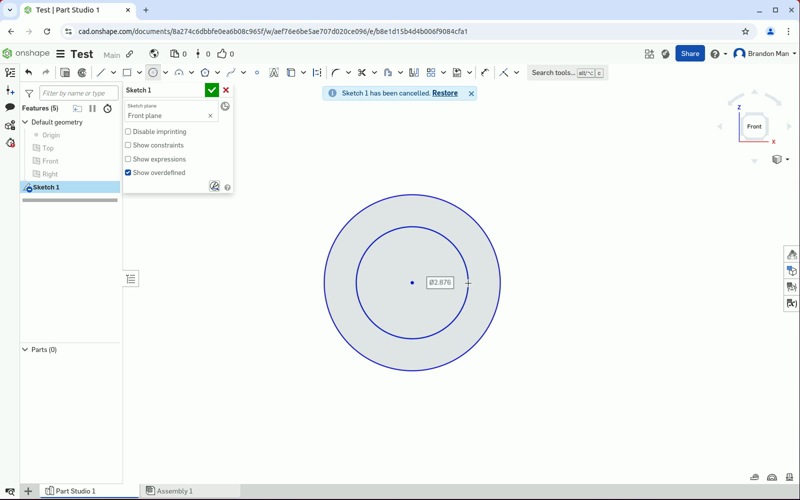
scroll(-6)
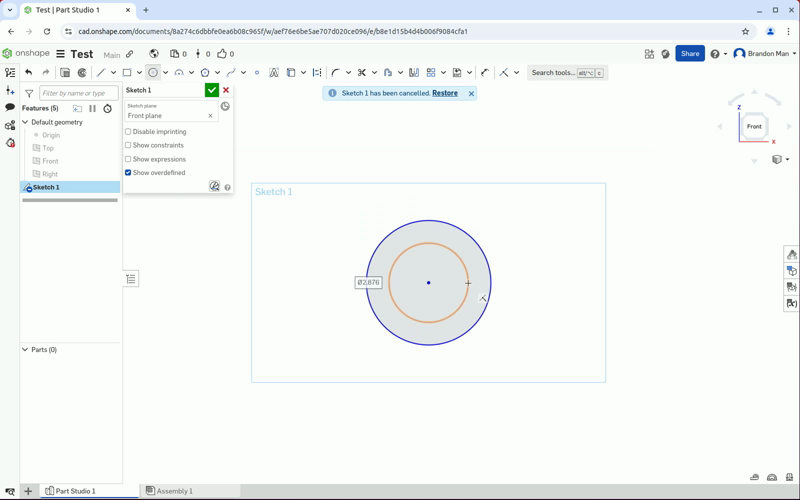
scroll(-6)
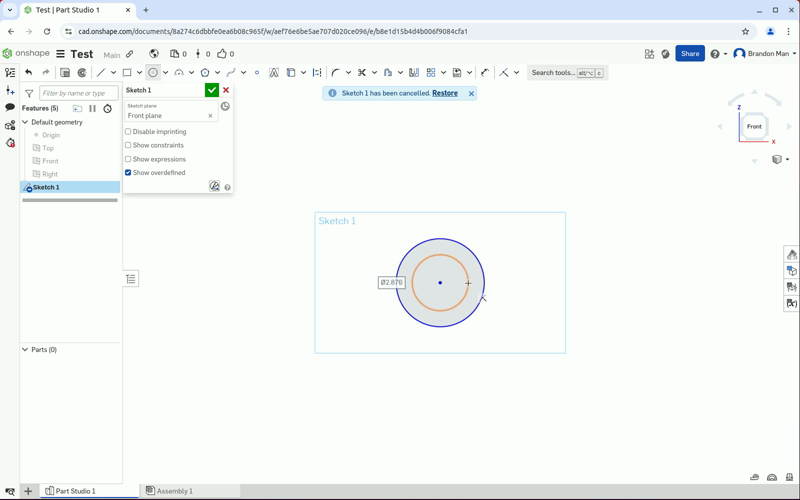
scroll(-6)
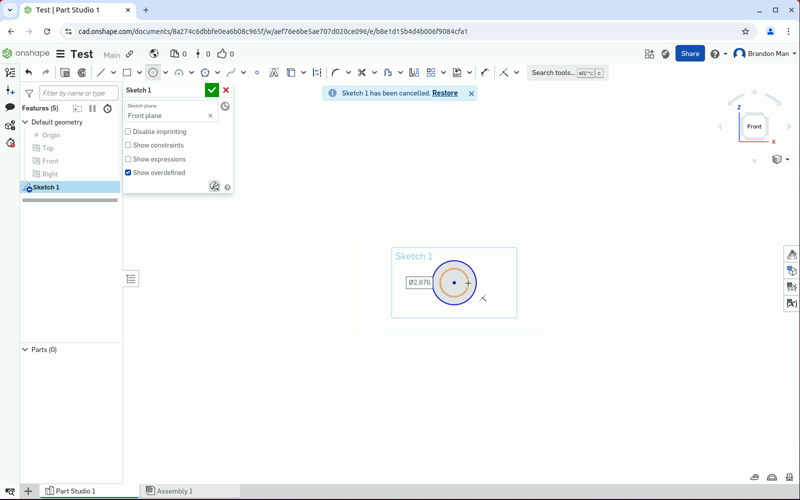
scroll(-6)
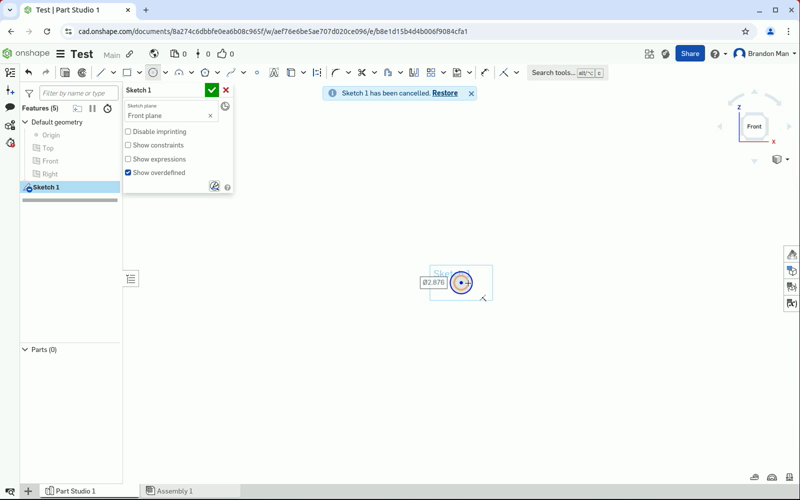
key(esc)
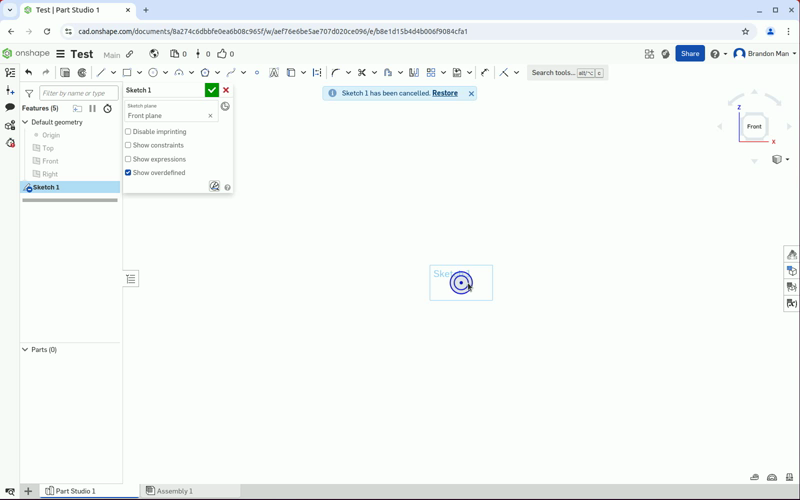
mouse_move(458, 290)
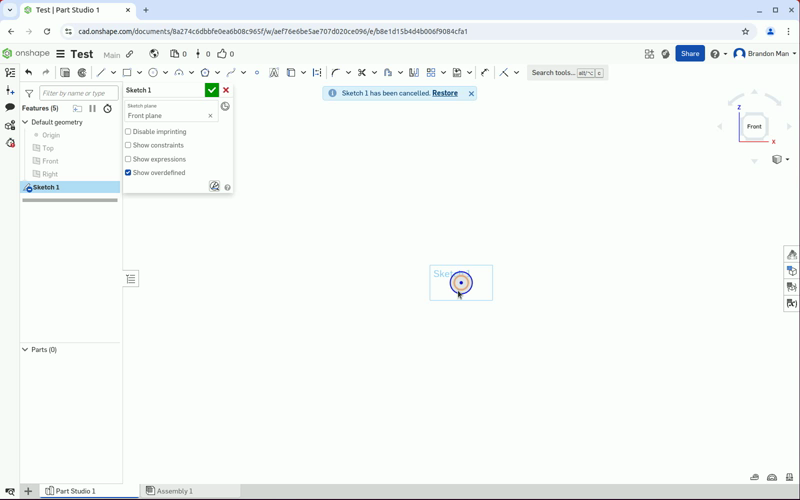
scroll(6)
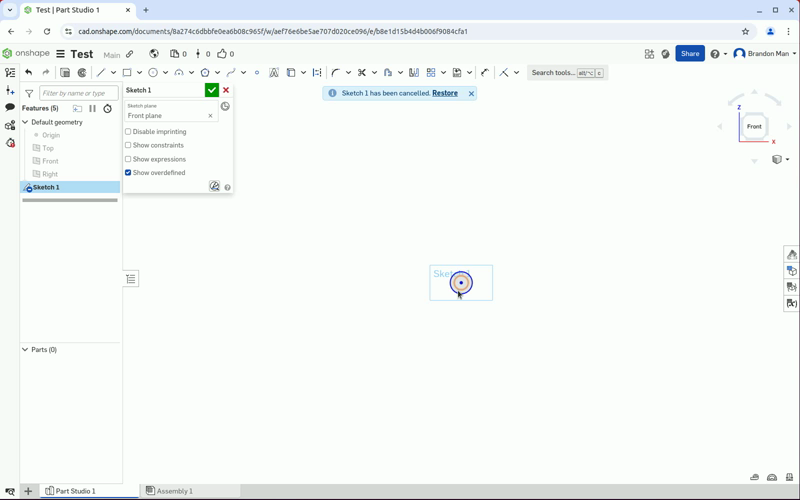
scroll(6)
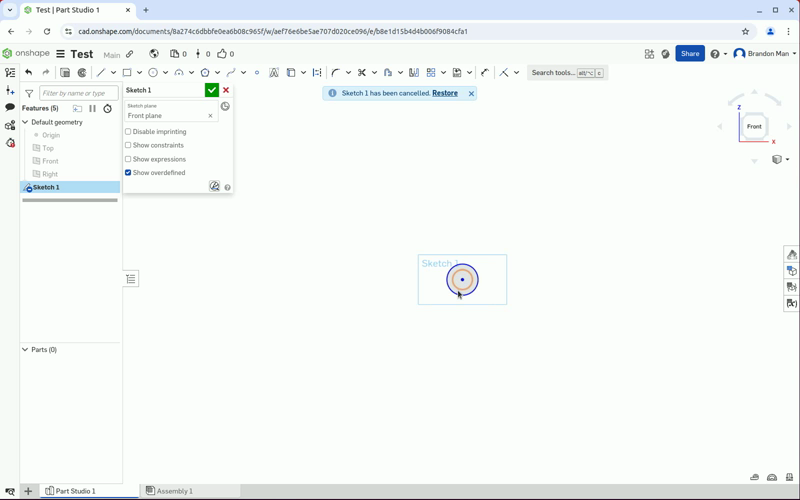
scroll(6)
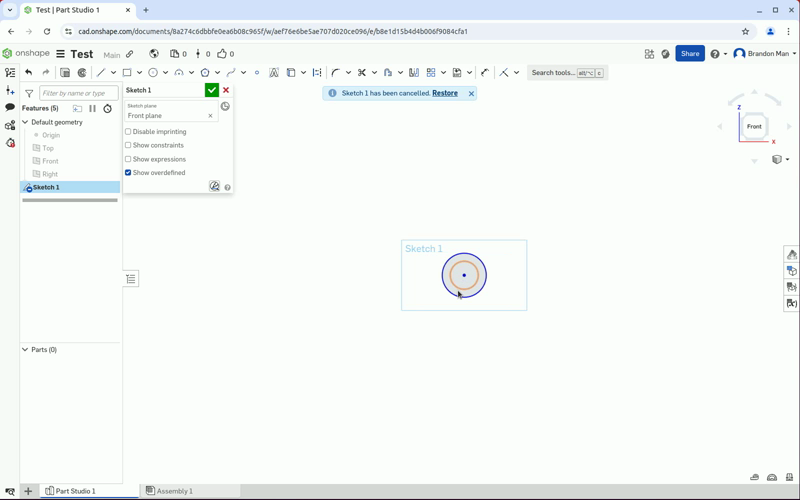
scroll(6)
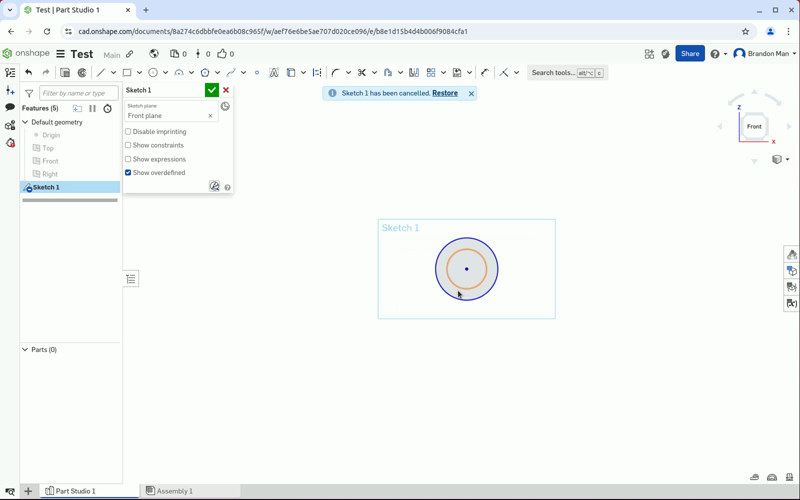
scroll(6)
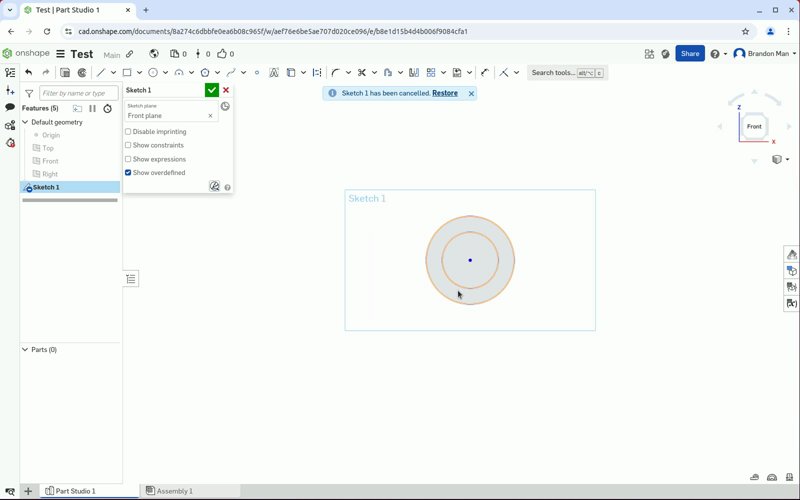
scroll(6)
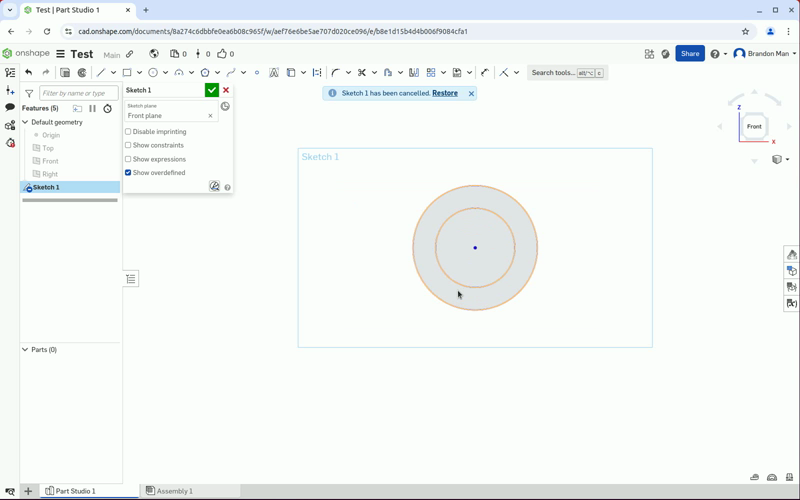
scroll(6)
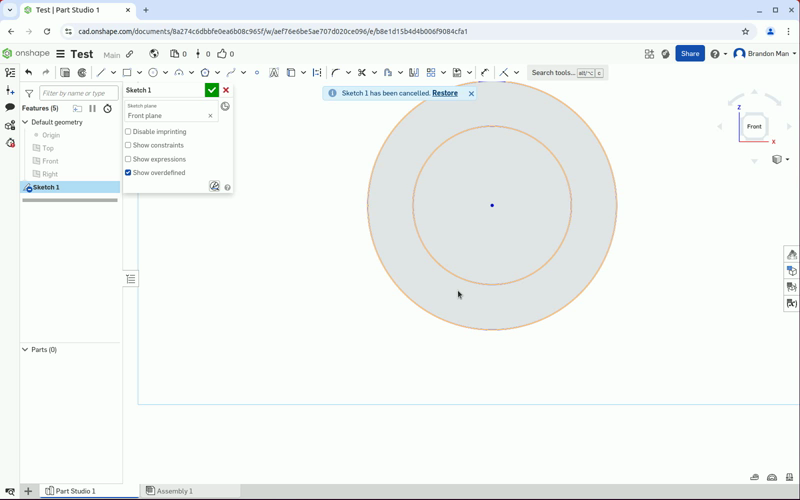
click(458, 290)
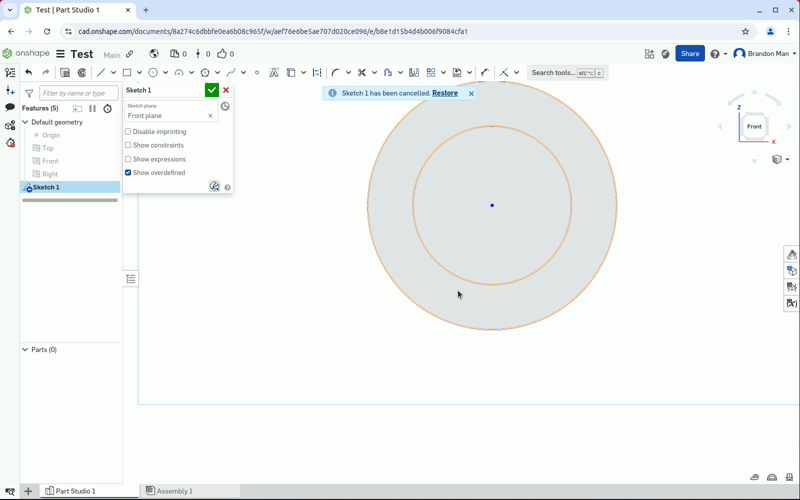
scroll(-6)
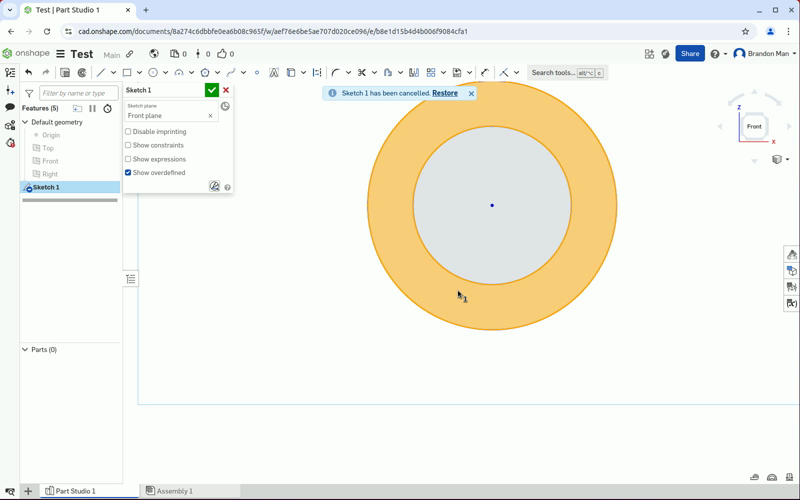
scroll(-6)
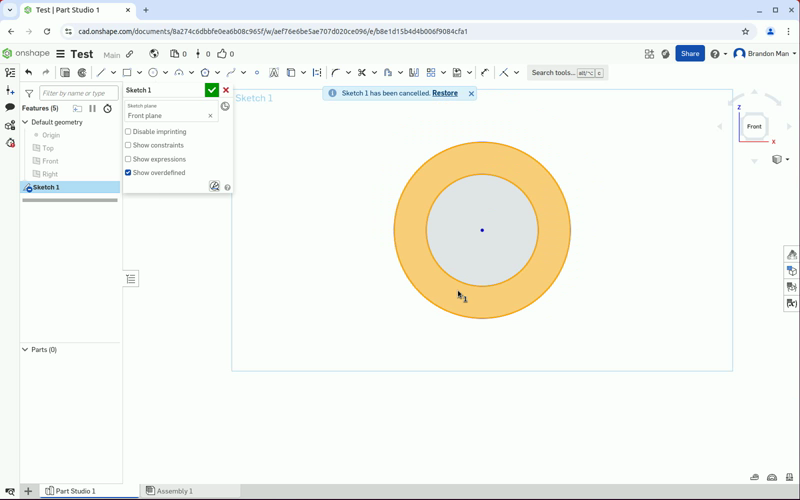
scroll(-6)
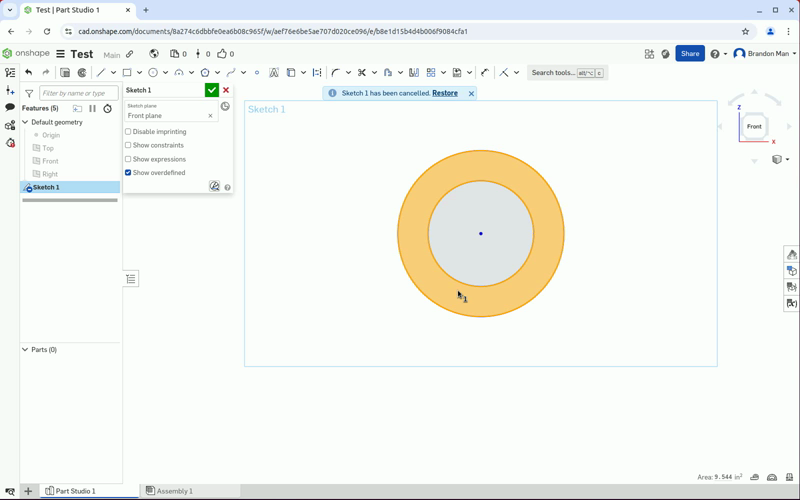
scroll(-6)
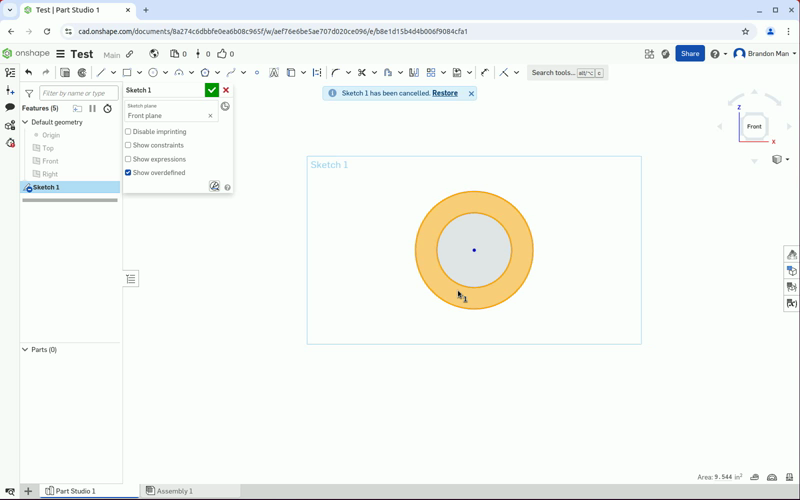
scroll(-6)
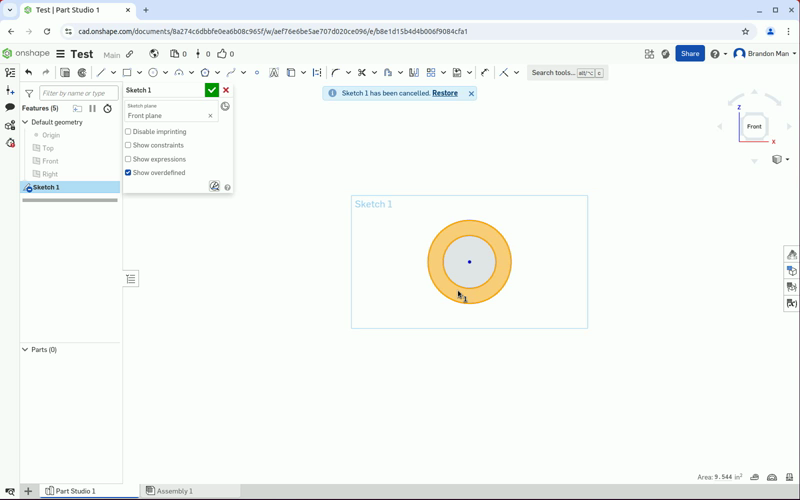
scroll(-6)
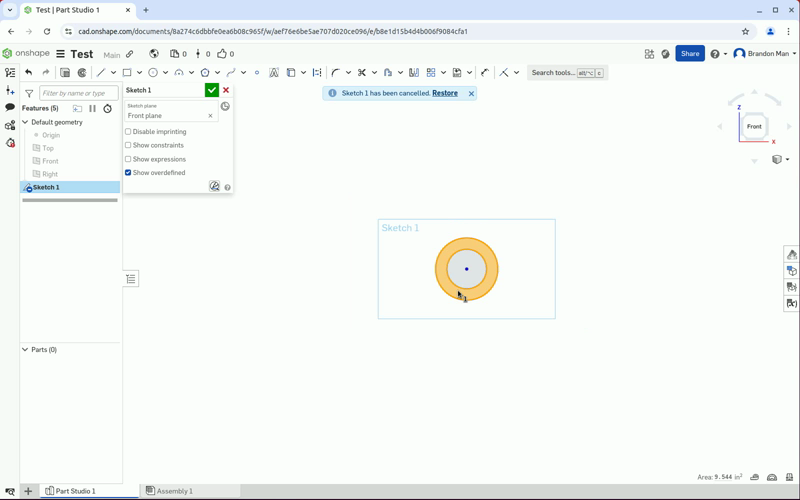
scroll(-6)
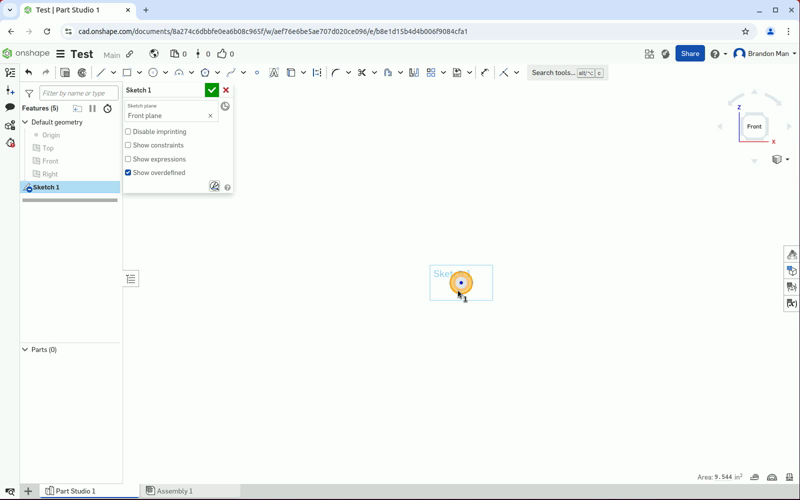
mouse_move(73, 352)
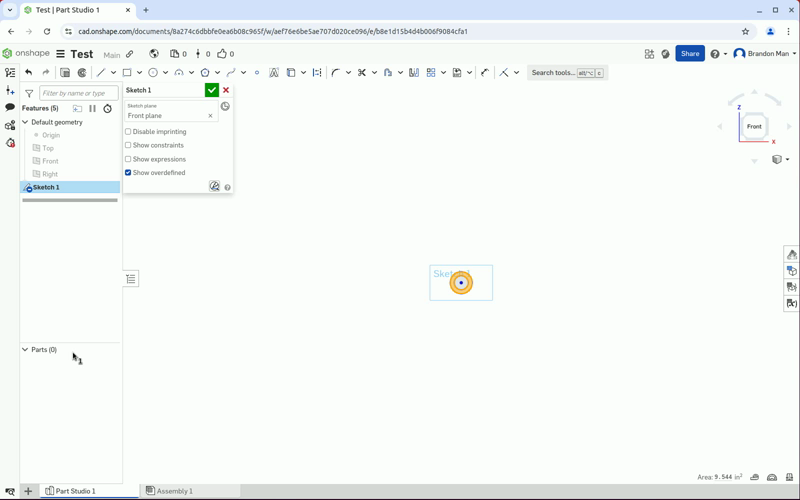
key(shift+y)
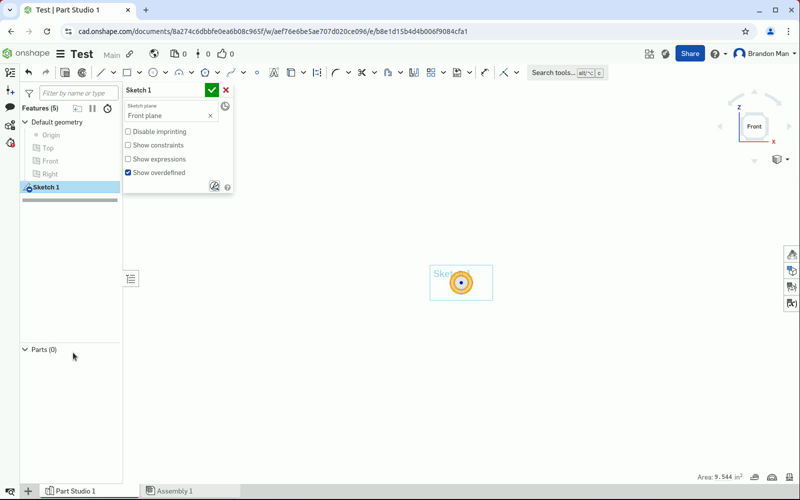
key(shift+e)
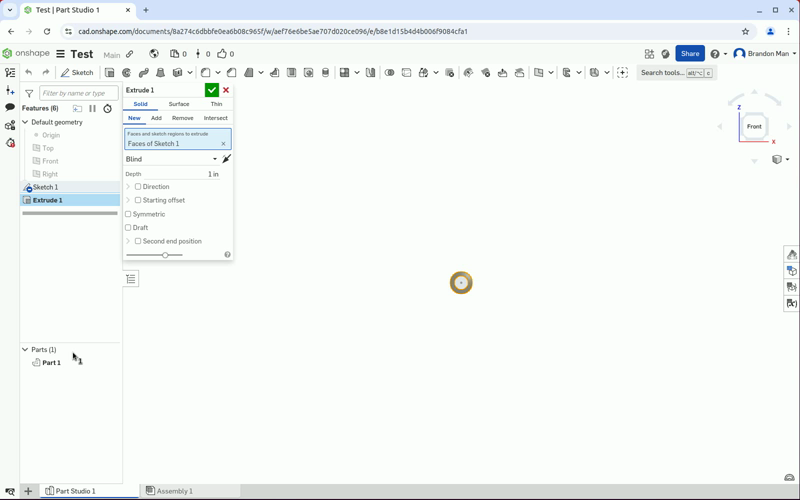
mouse_move(143, 106)
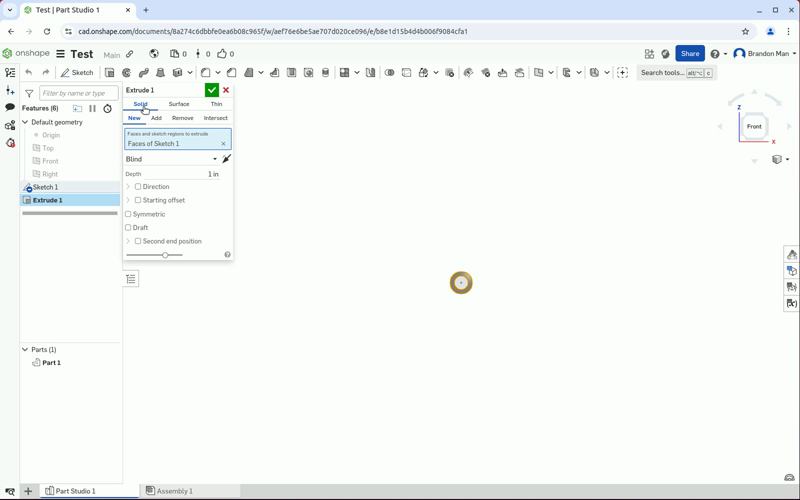
click(143, 106)
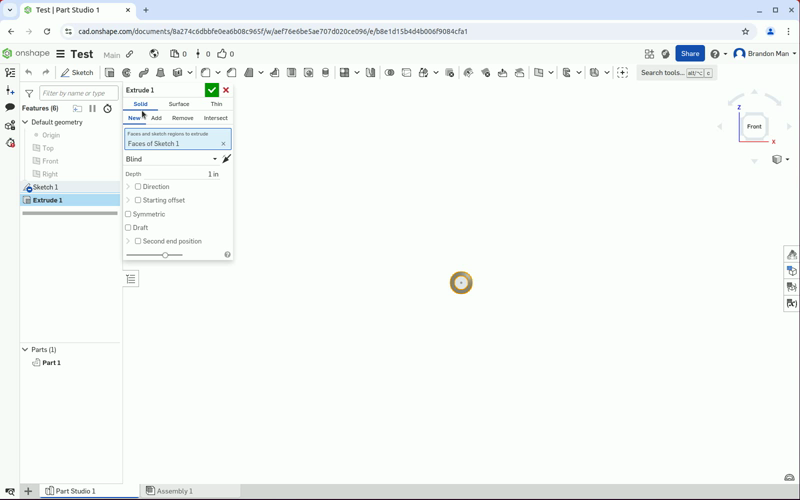
mouse_move(137, 120)
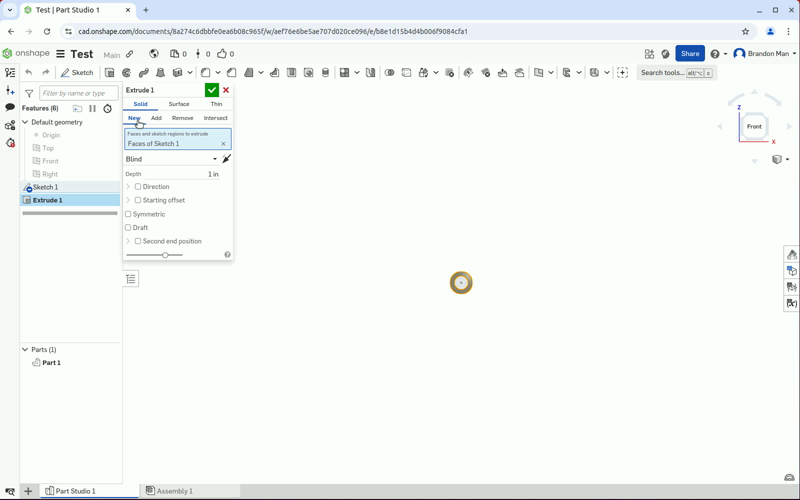
click(137, 120)
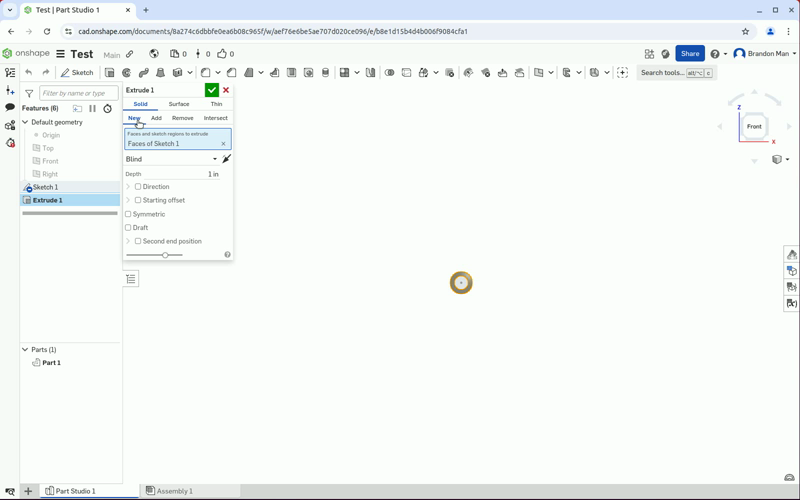
key(tab, 4)
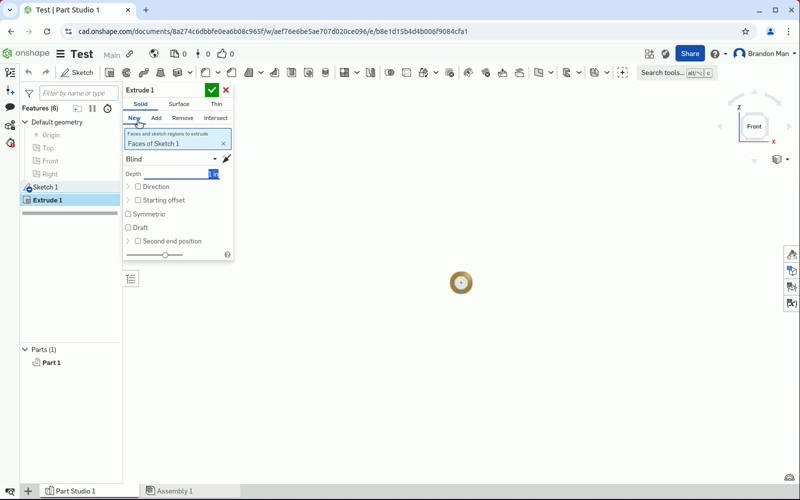
text(2.648)
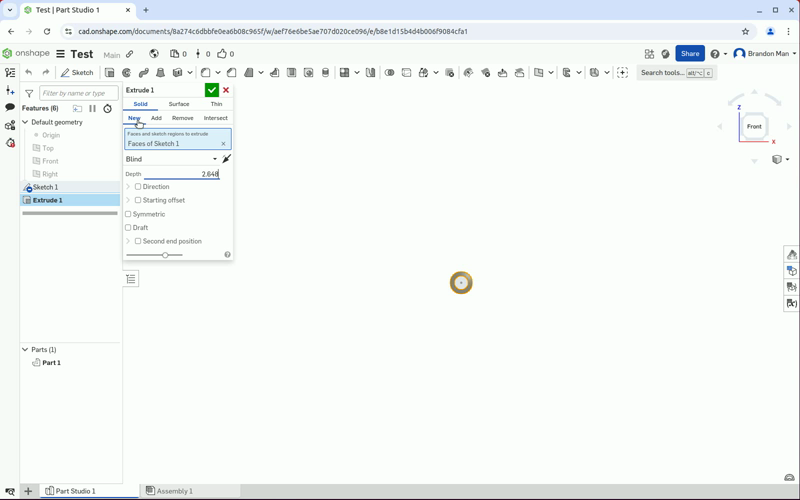
key(enter)
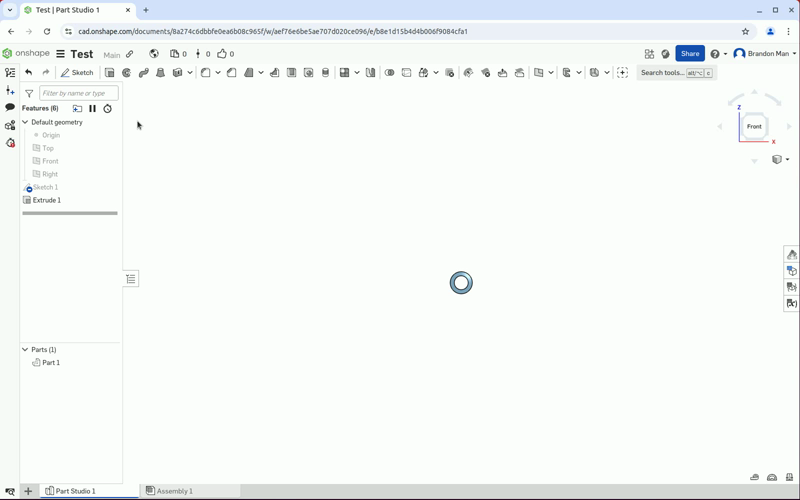
key(shift+h)
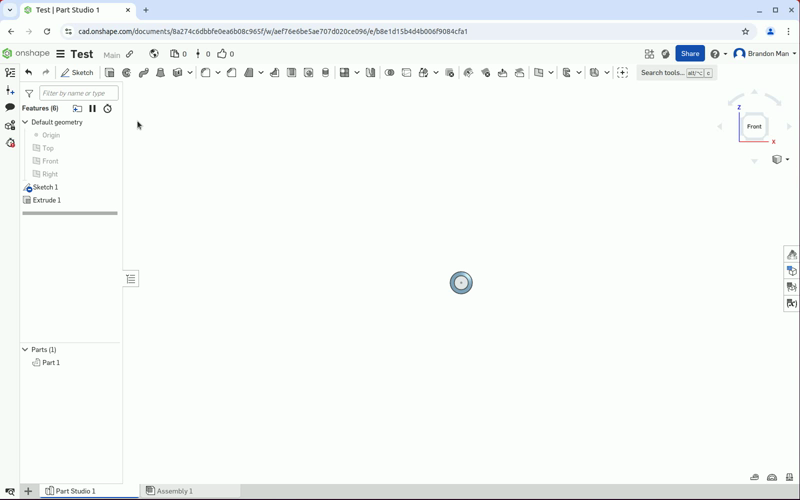
key(shift+h)
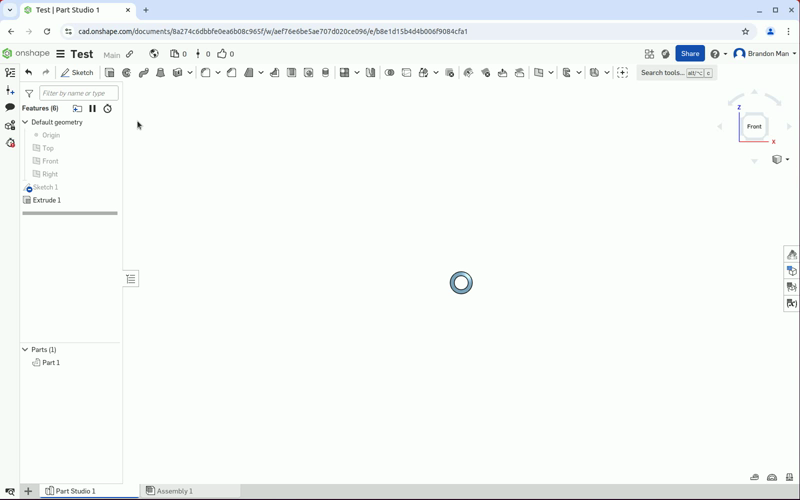
mouse_move(73, 189)
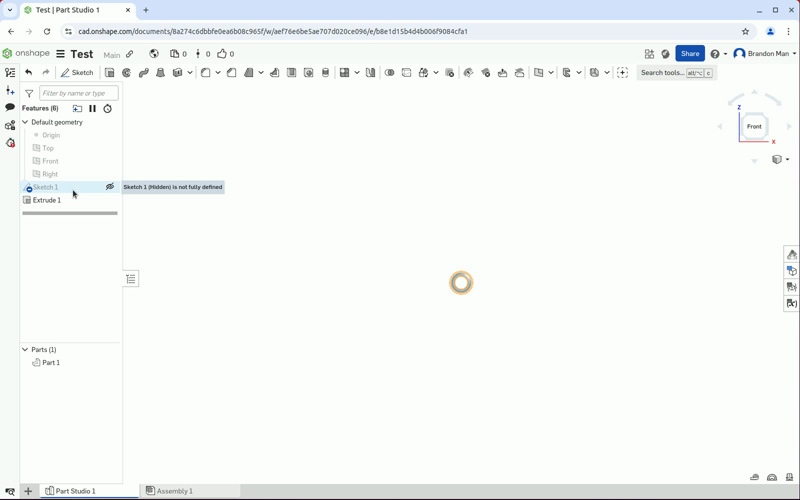
click(73, 189)
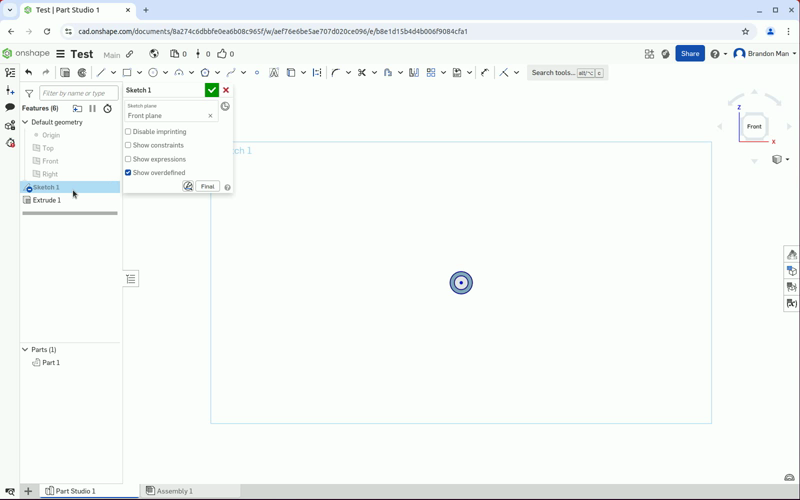
mouse_move(229, 92)
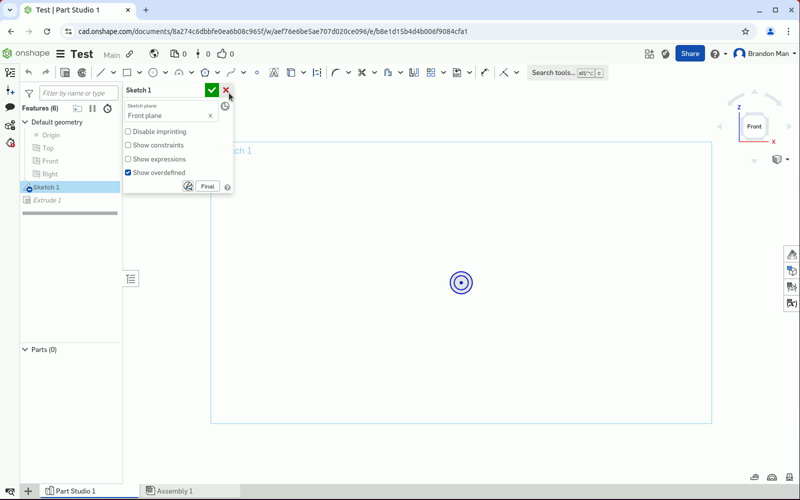
click(229, 92)
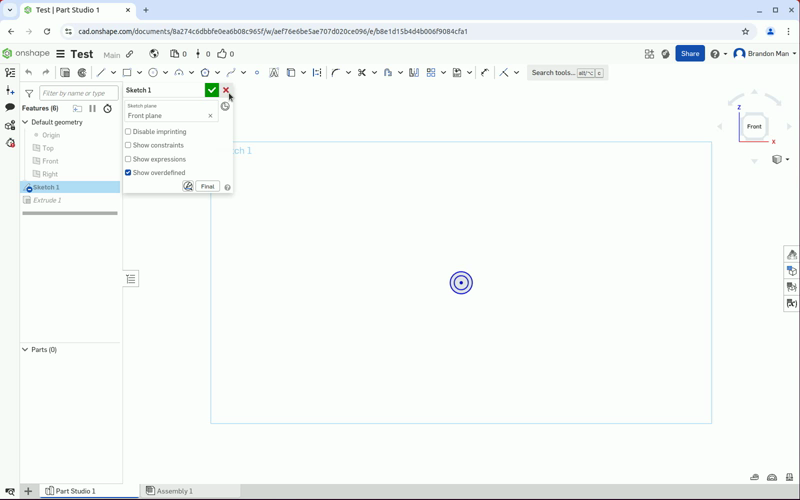
key(shift+s)
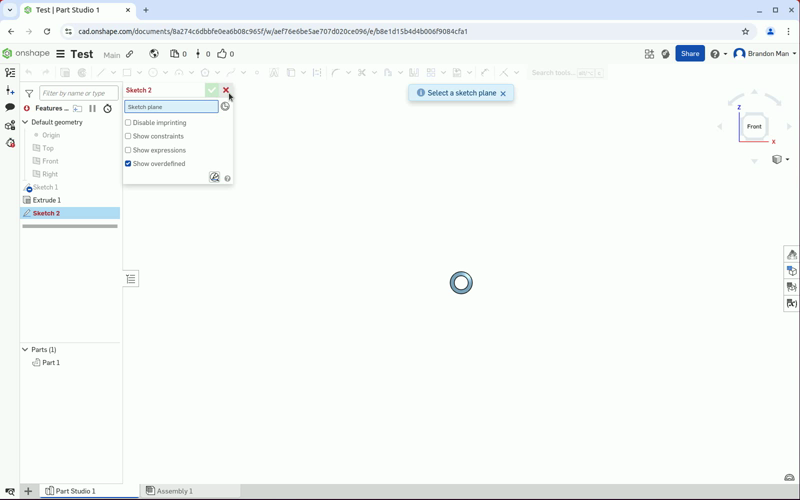
mouse_move(73, 163)
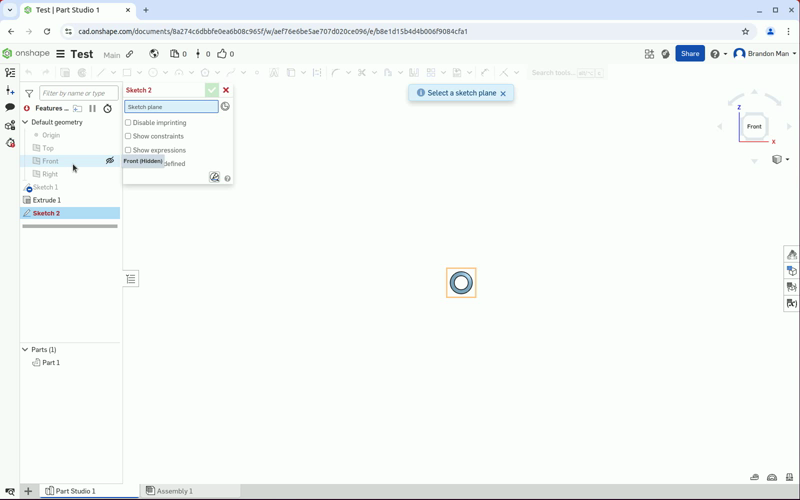
click(73, 163)
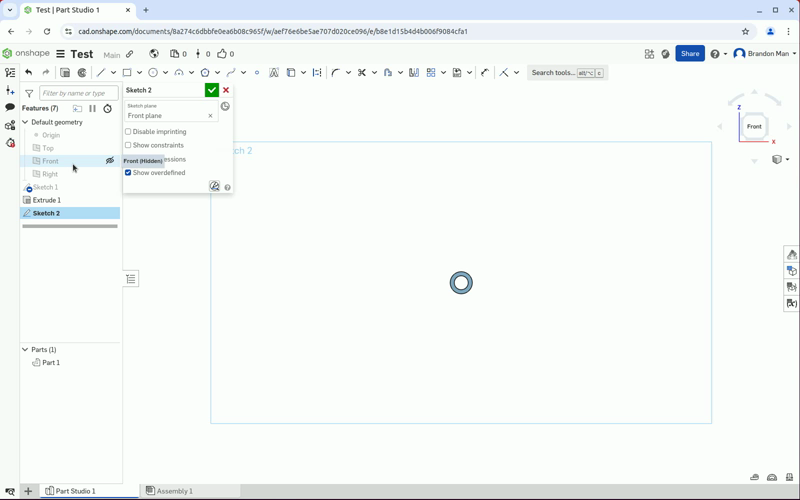
mouse_move(73, 352)
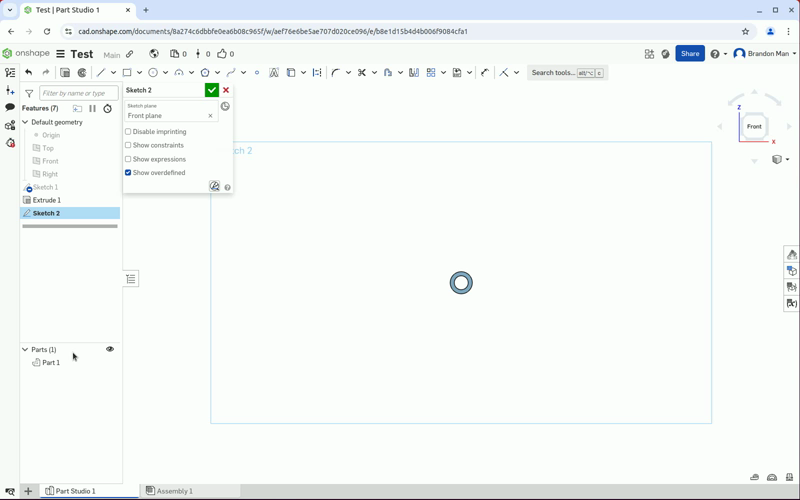
key(y)
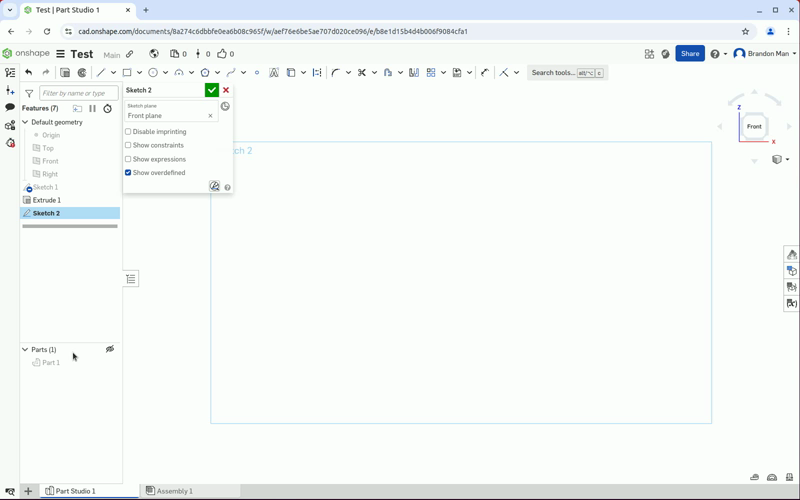
key(l)
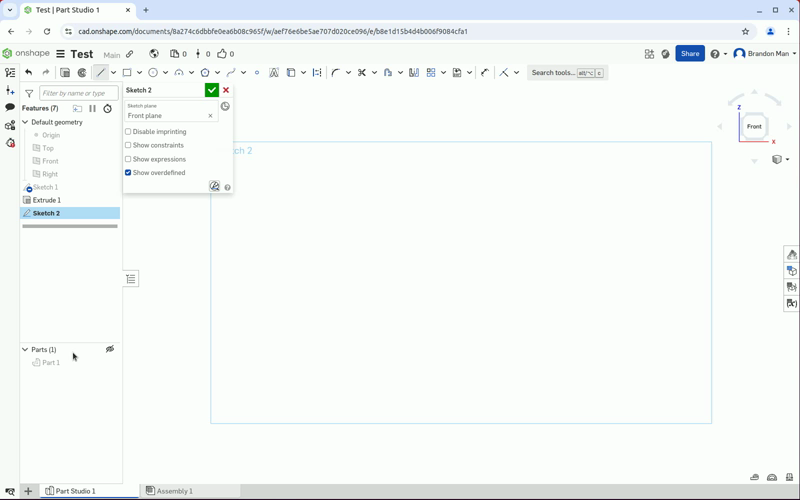
key_down(shift)
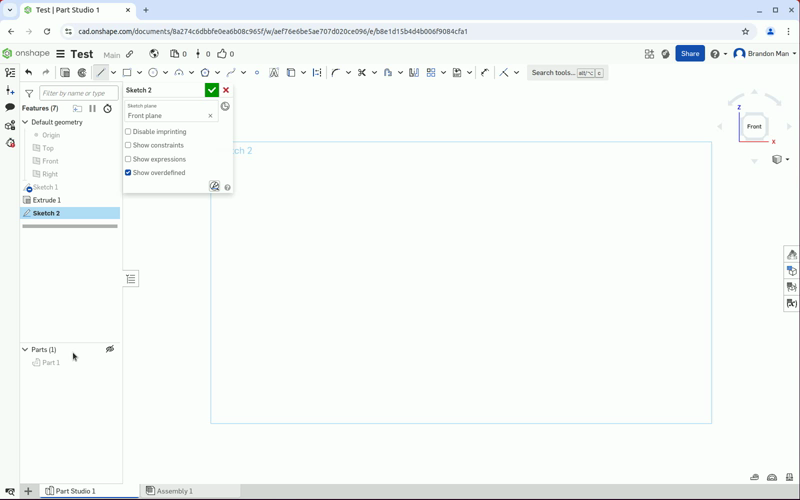
mouse_move(460, 293)
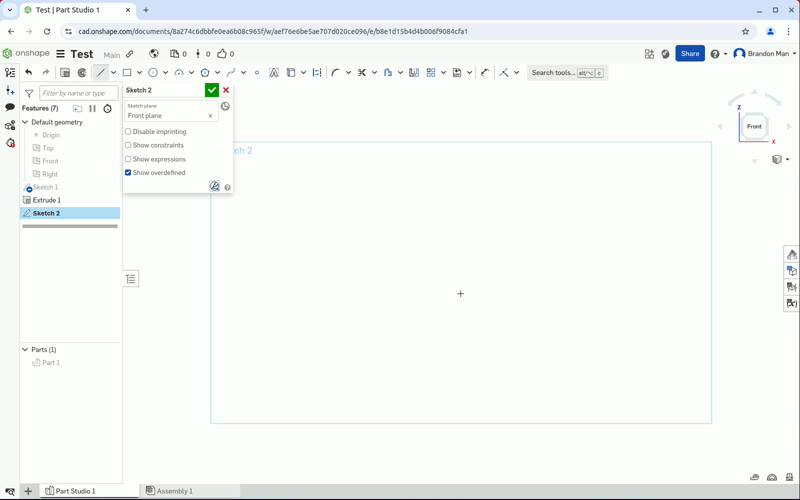
click(460, 293)
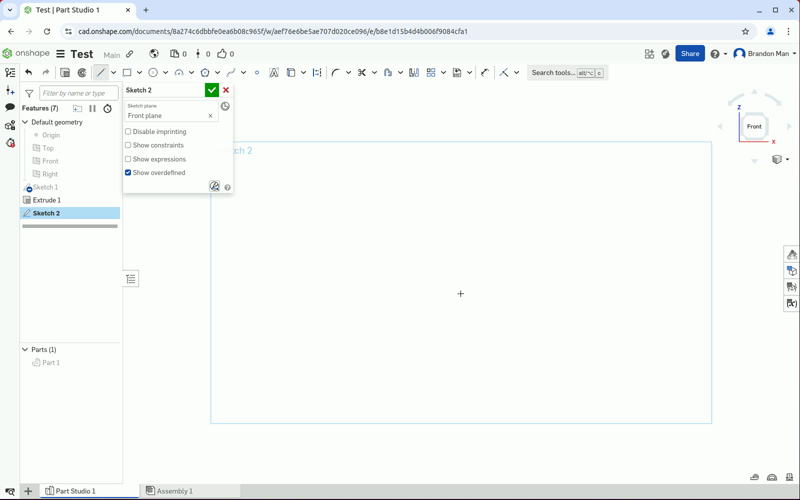
key_up(shift)
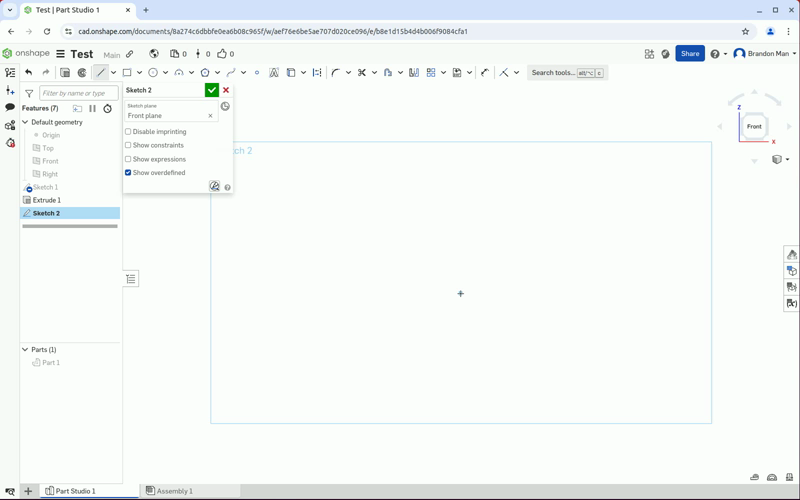
key_down(shift)
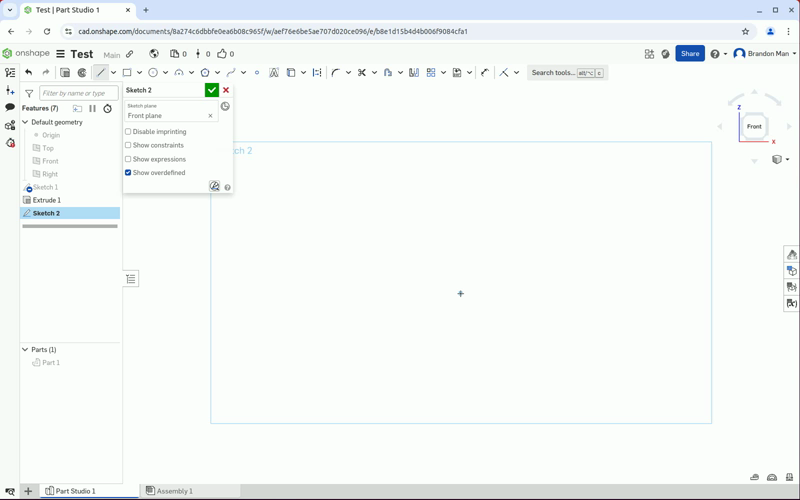
mouse_move(562, 293)
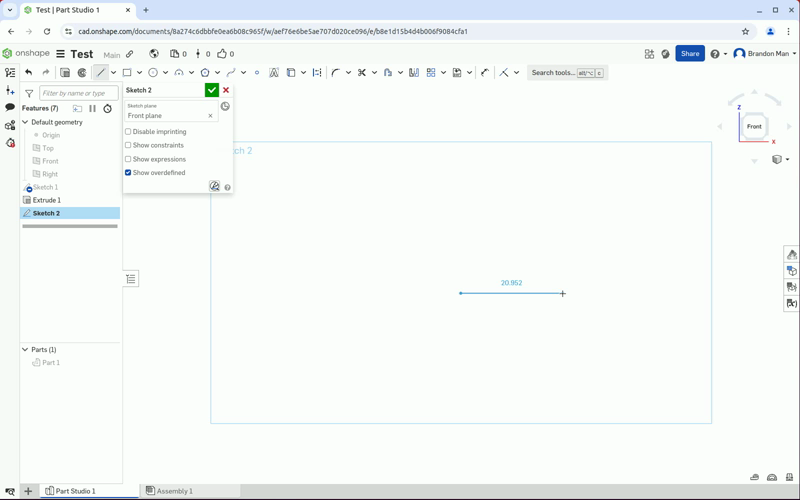
click(562, 293)
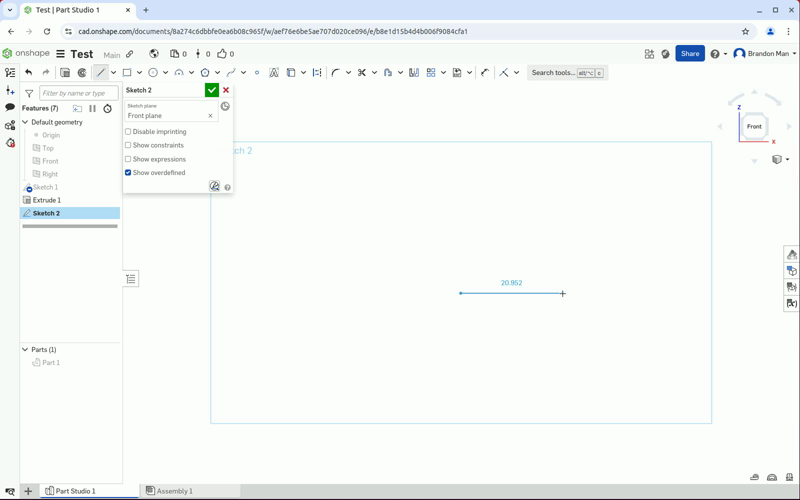
key_up(shift)
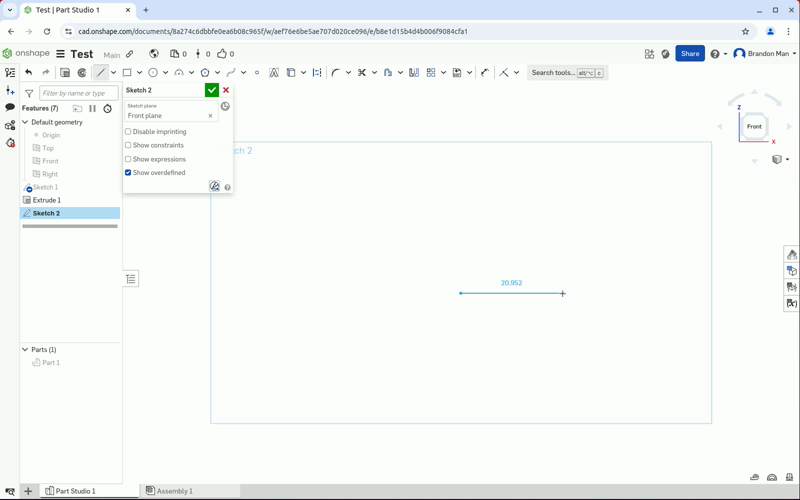
key(esc)
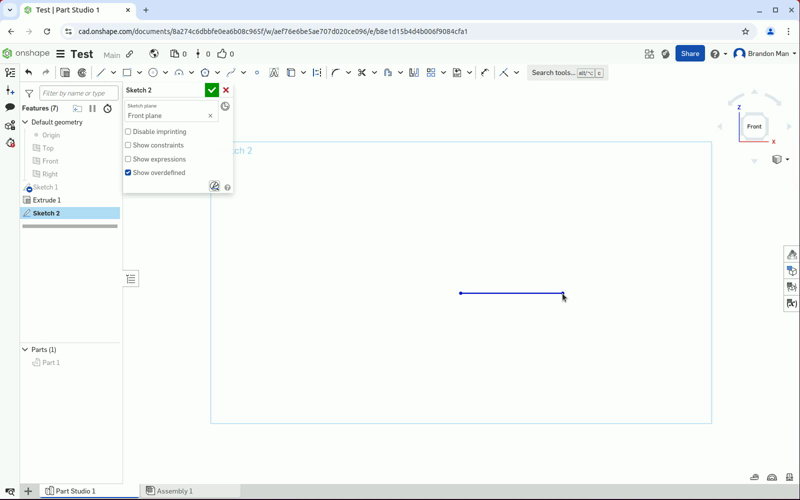
key(a)
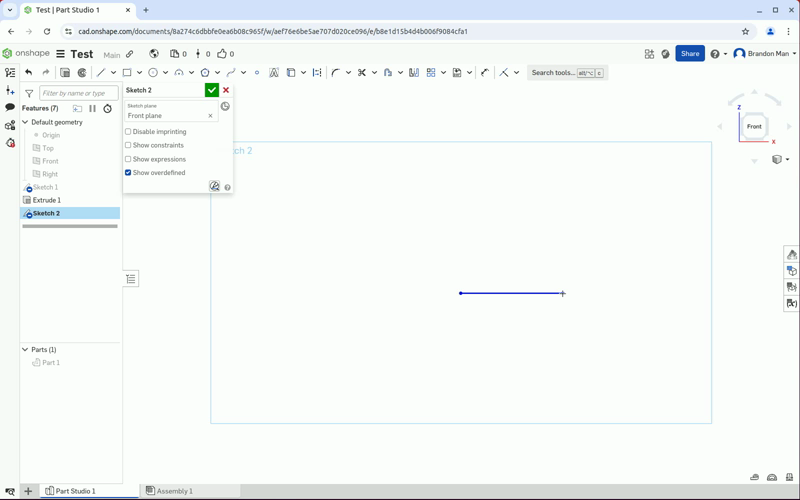
mouse_move(562, 293)
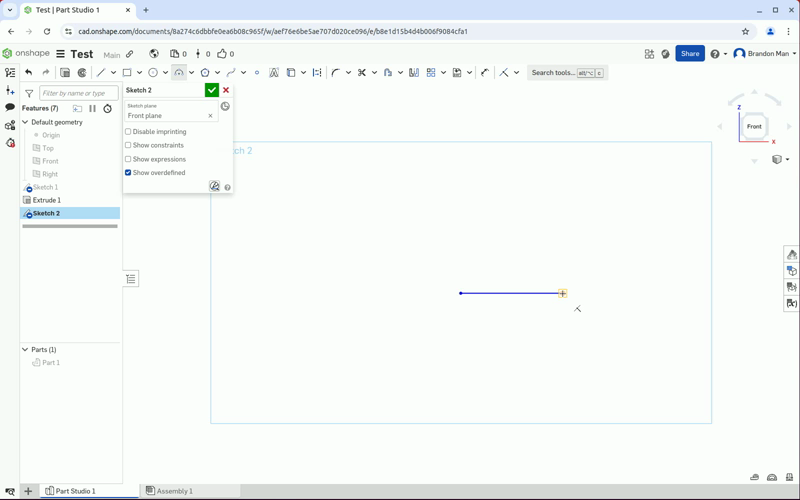
click(562, 293)
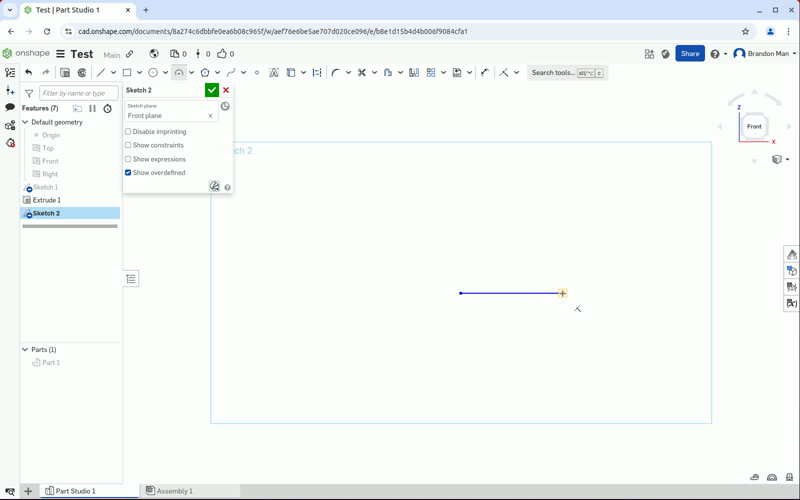
key_down(shift)
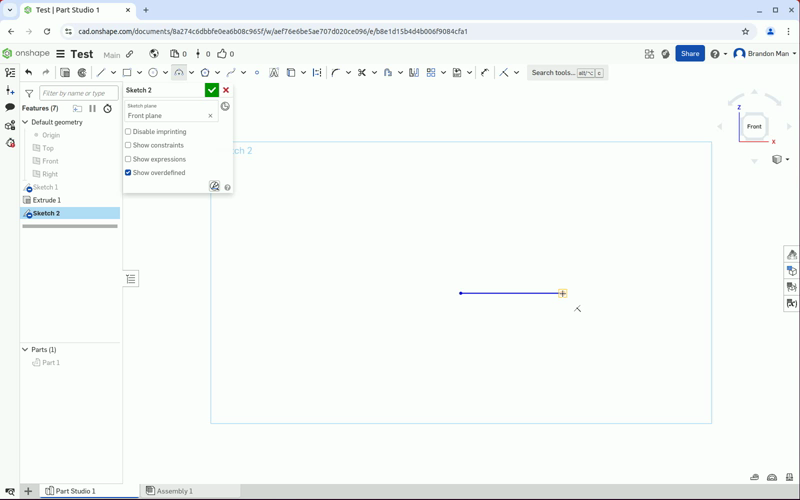
mouse_move(562, 273)
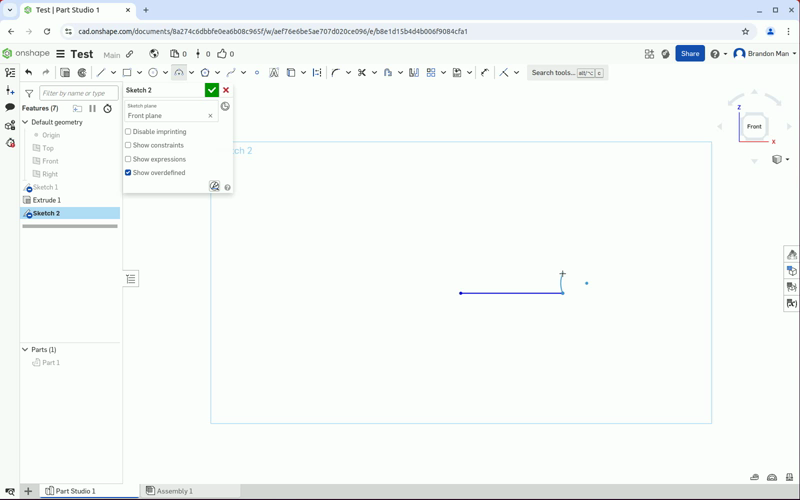
click(562, 273)
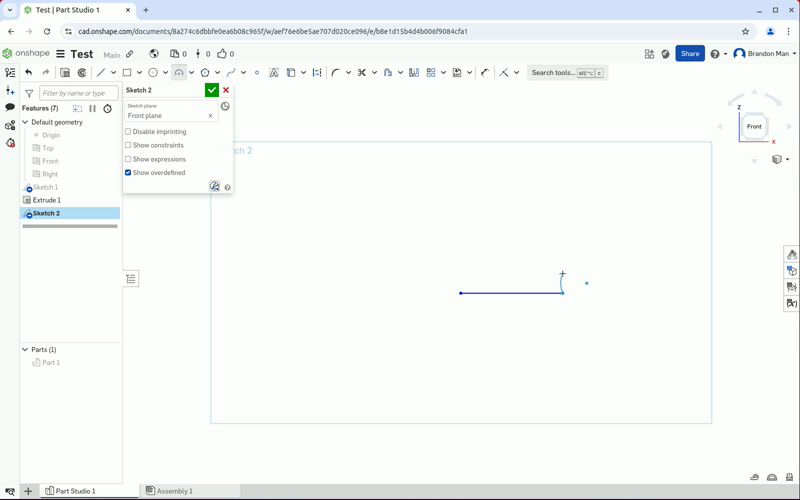
mouse_move(552, 283)
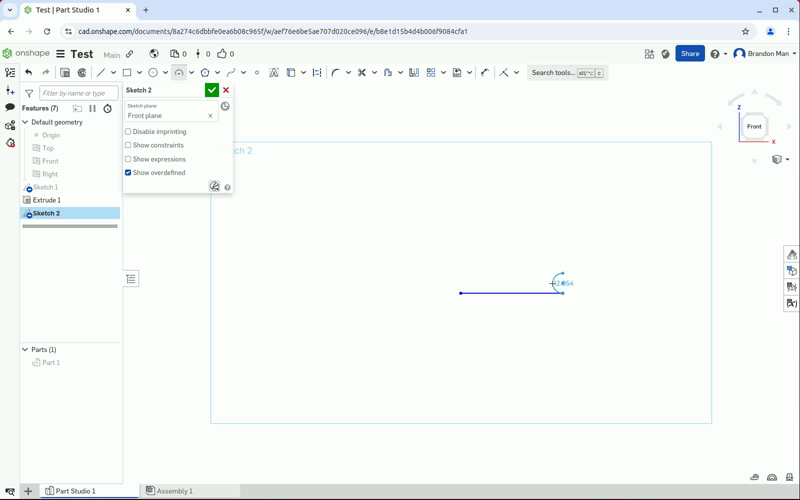
click(552, 283)
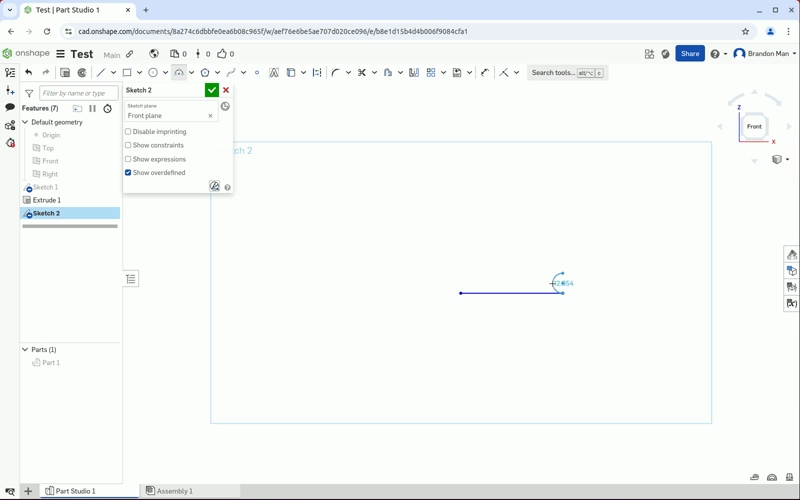
key_up(shift)
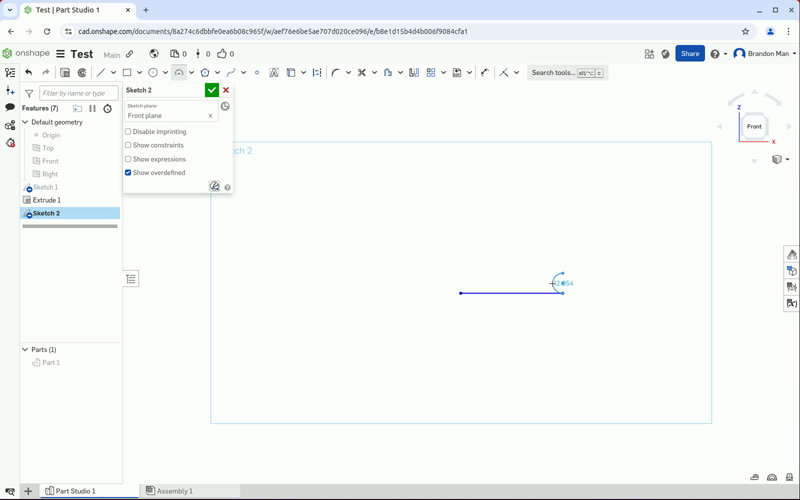
key(esc)
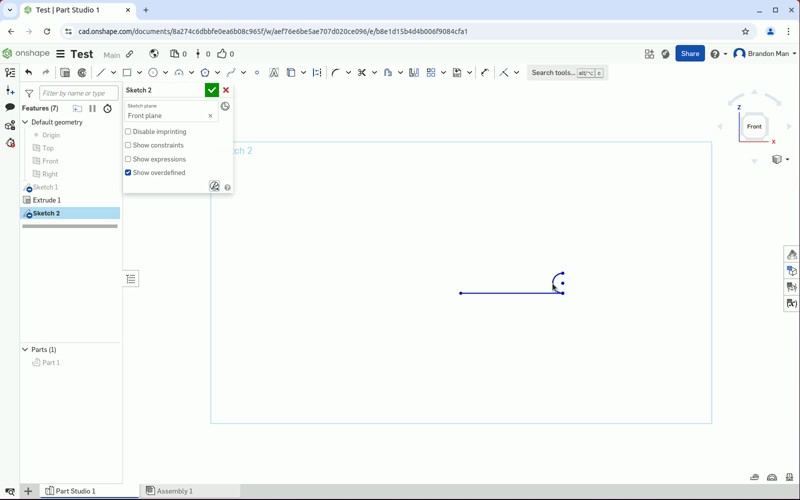
key(l)
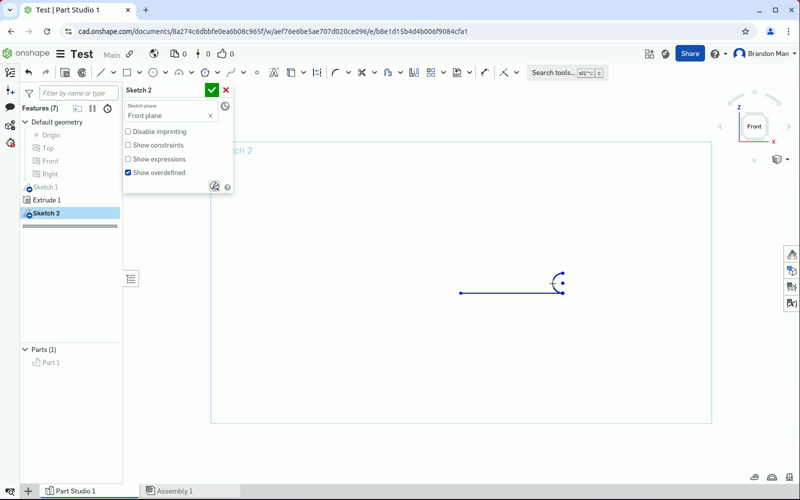
mouse_move(562, 273)
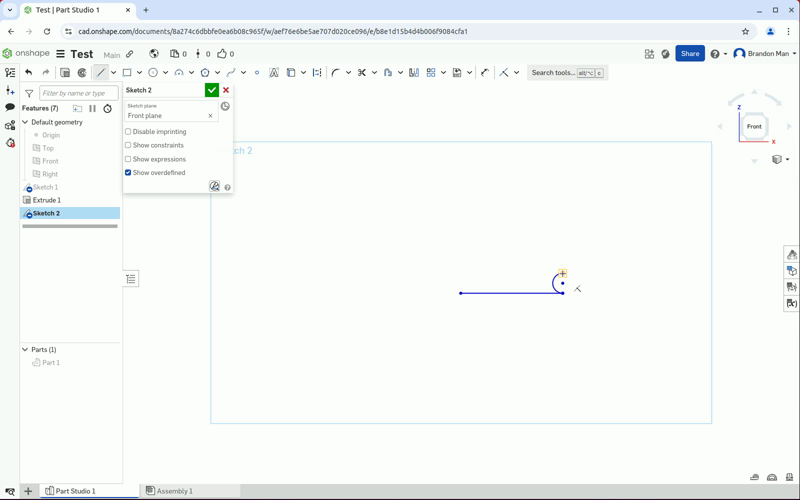
click(562, 273)
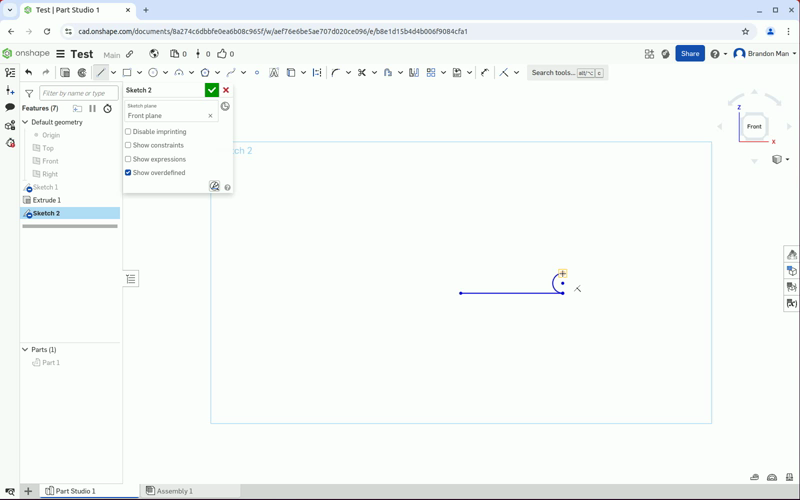
key_down(shift)
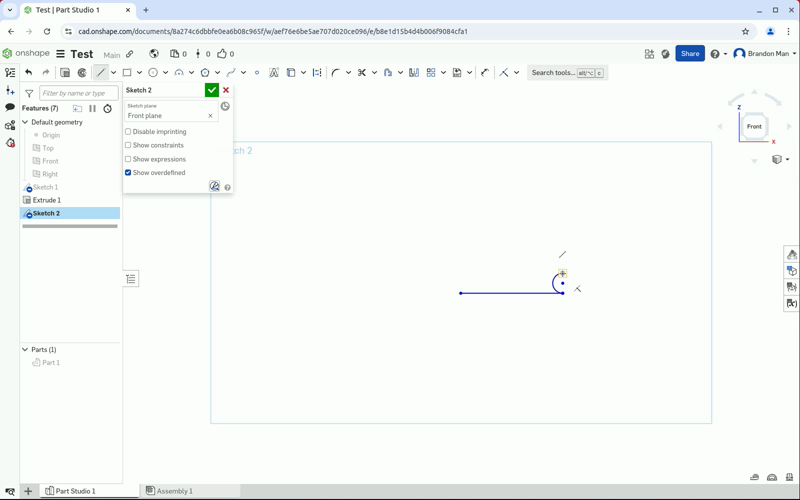
mouse_move(460, 273)
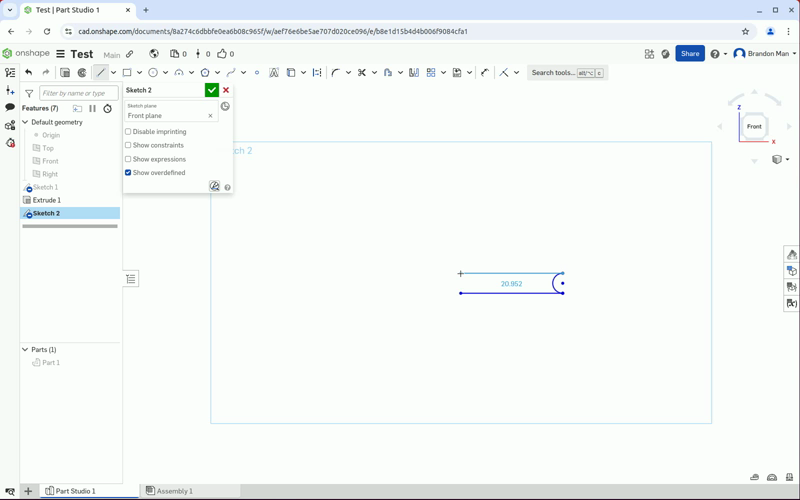
click(460, 273)
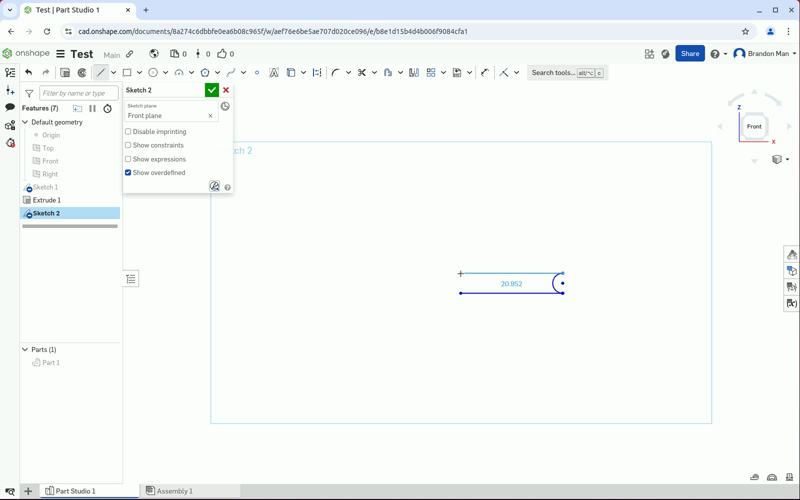
key_up(shift)
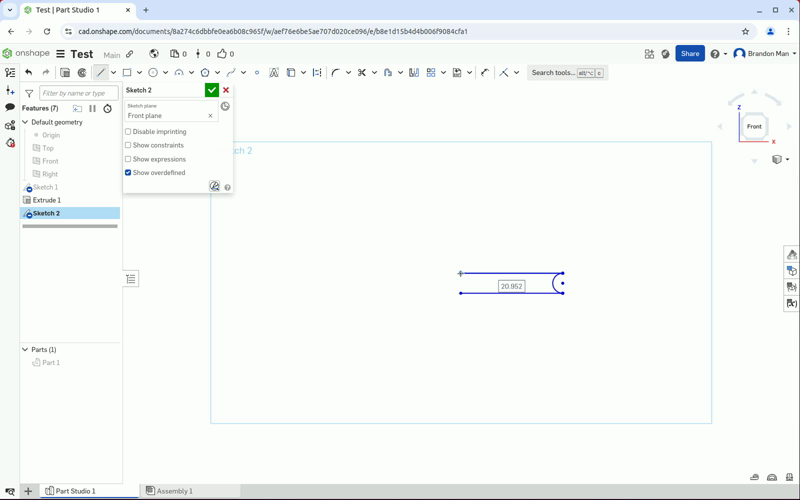
key(esc)
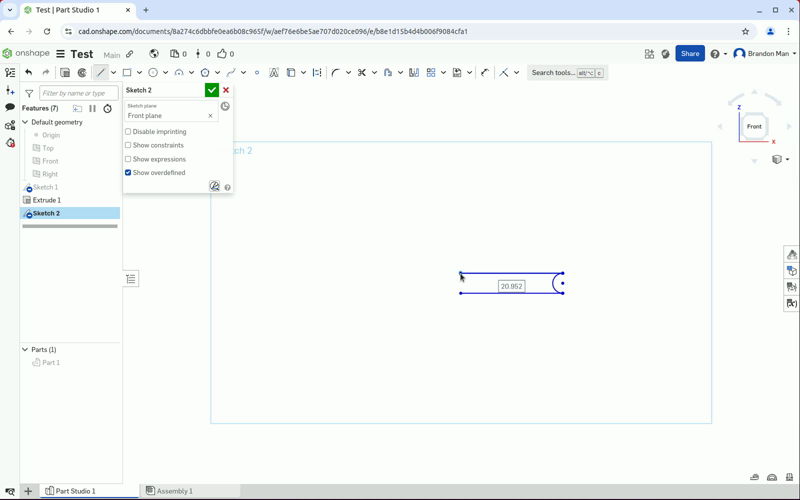
key(a)
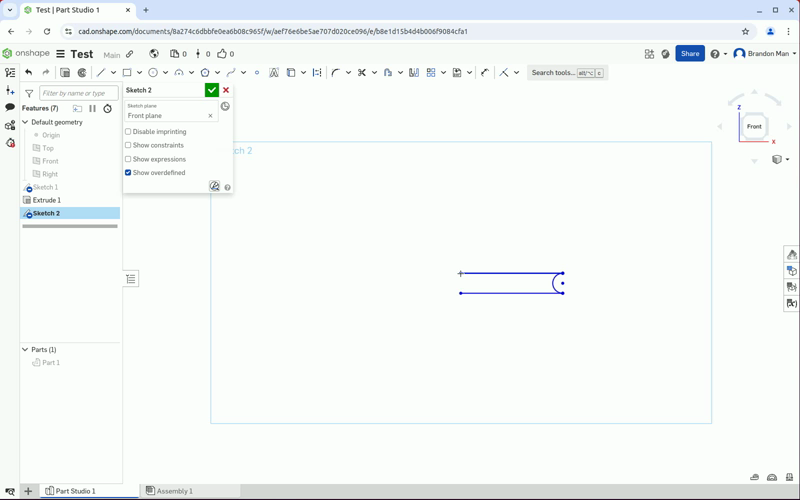
mouse_move(460, 273)
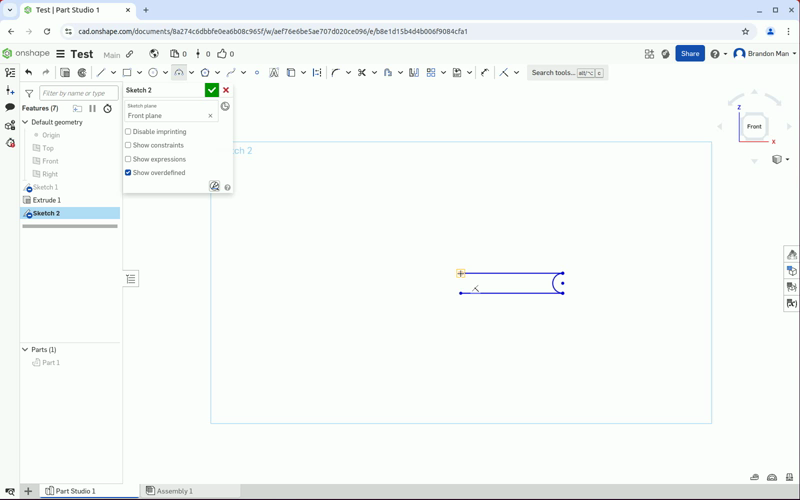
click(460, 273)
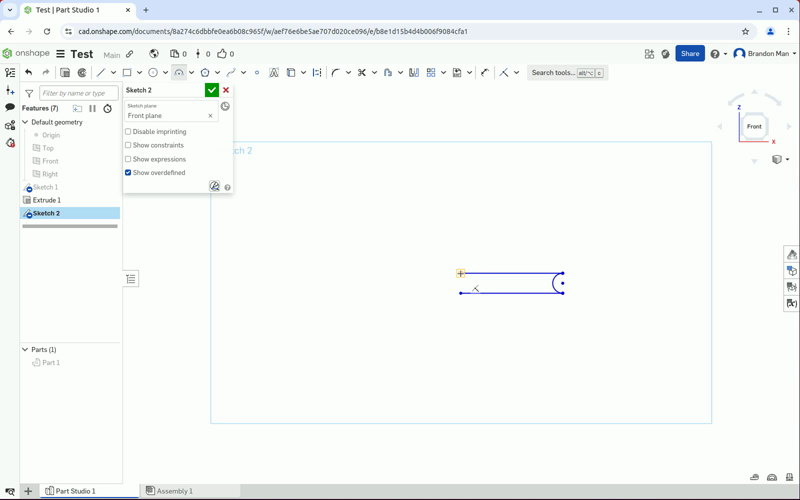
mouse_move(460, 293)
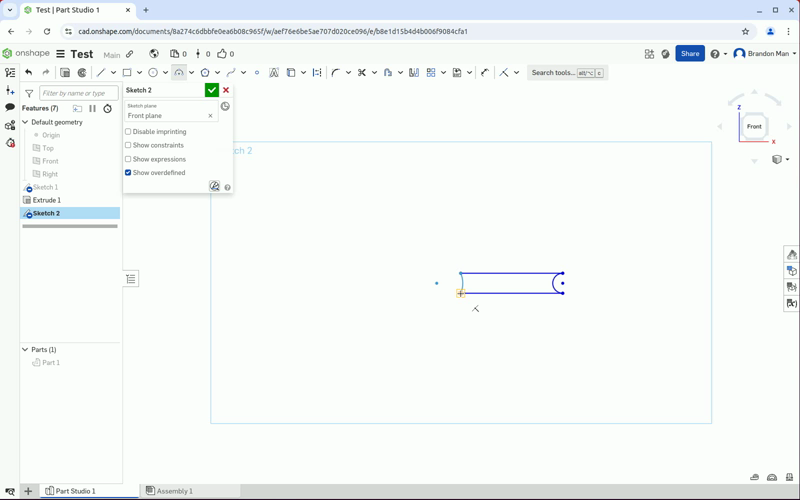
click(460, 293)
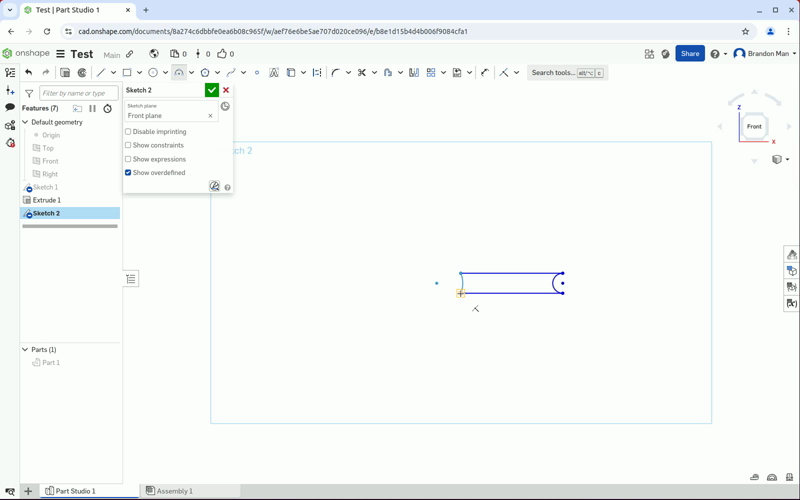
key_down(shift)
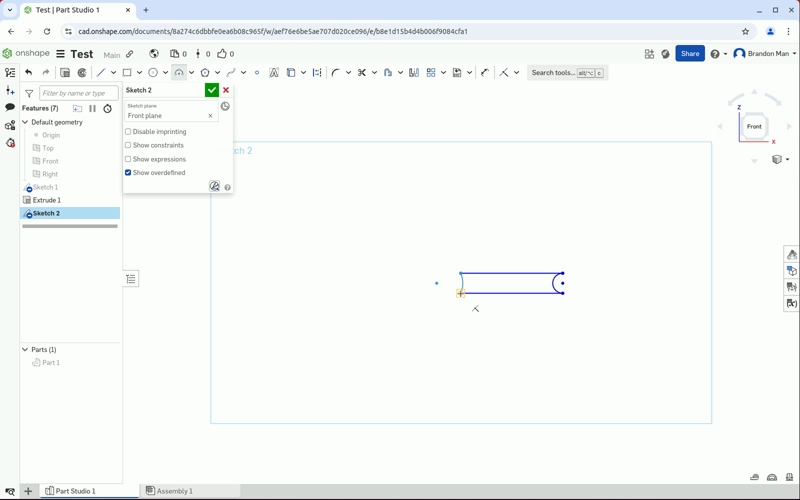
mouse_move(470, 283)
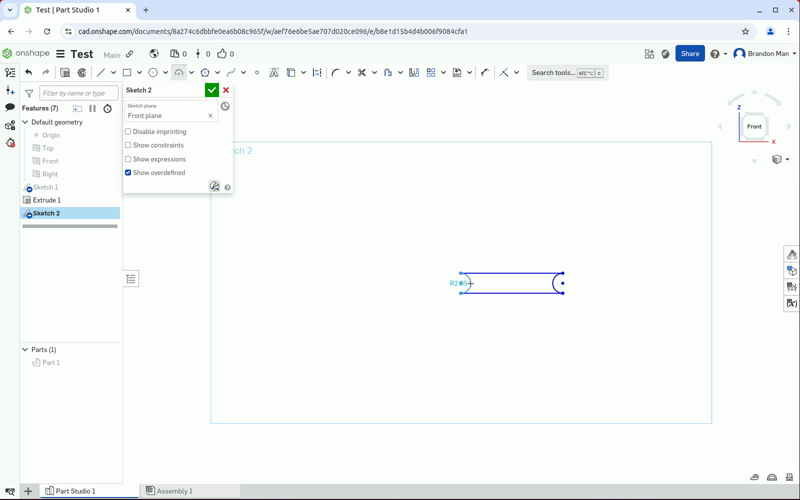
click(470, 283)
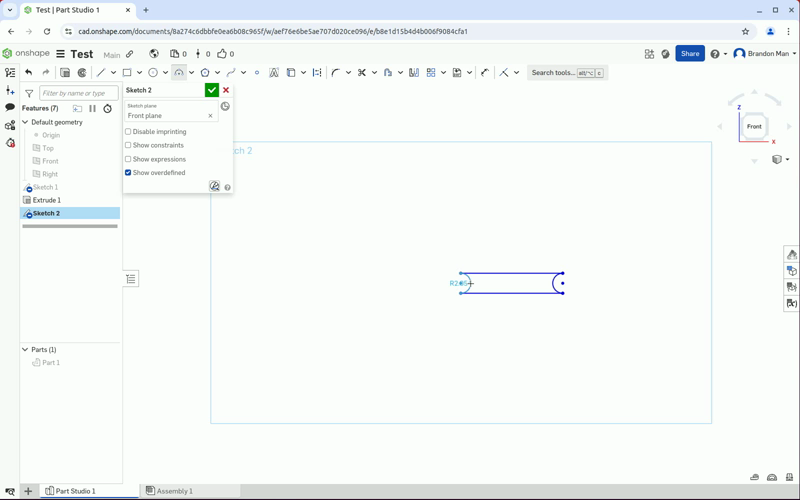
key_up(shift)
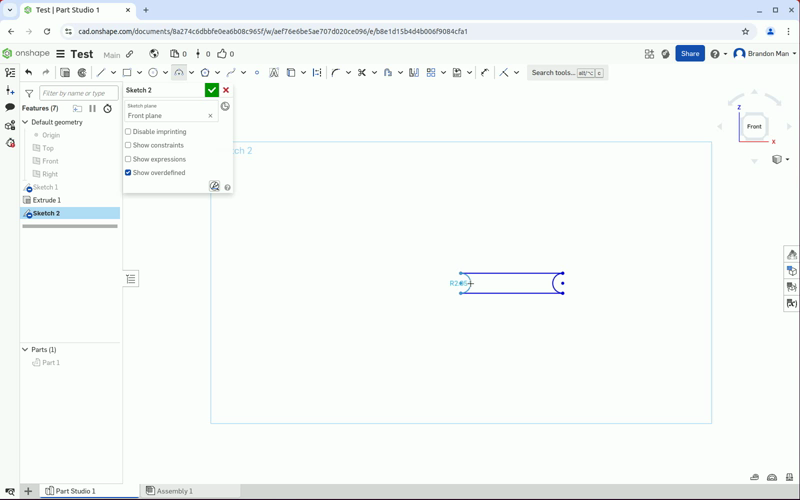
key(esc)
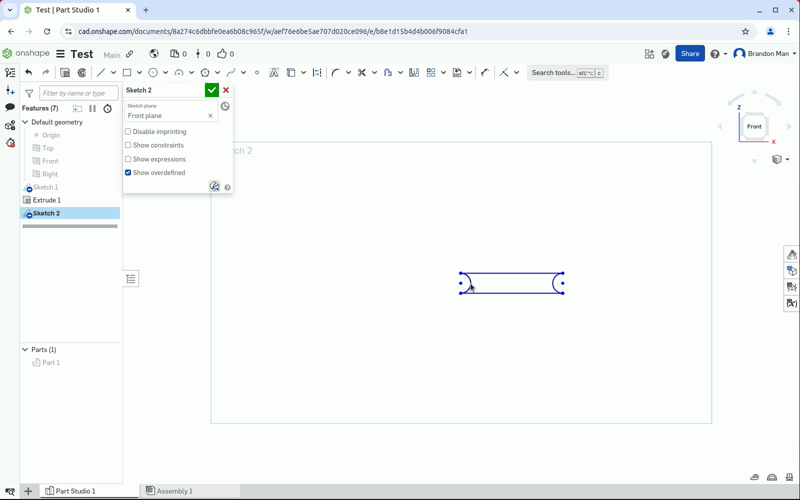
mouse_move(528, 283)
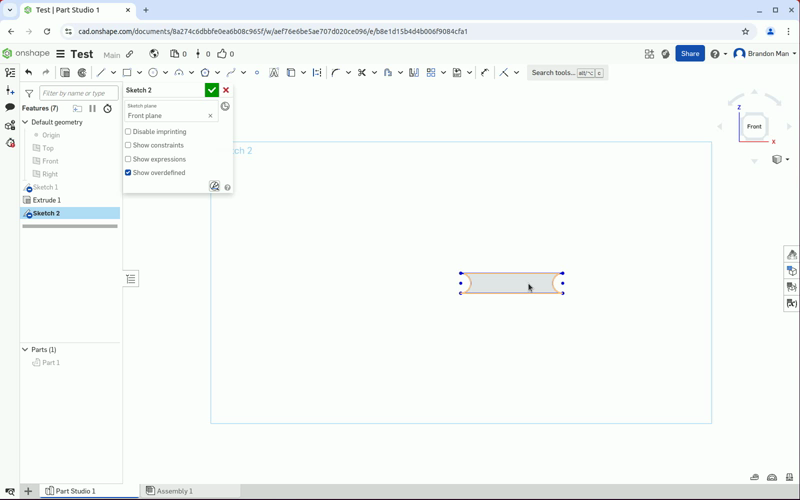
scroll(6)
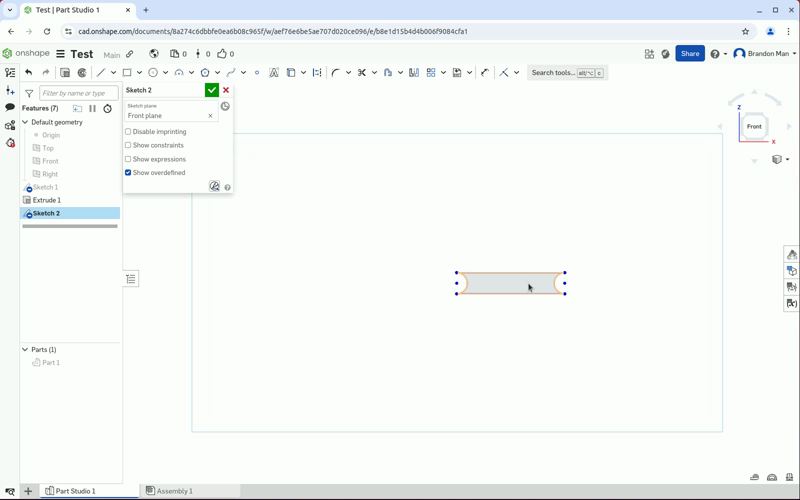
scroll(6)
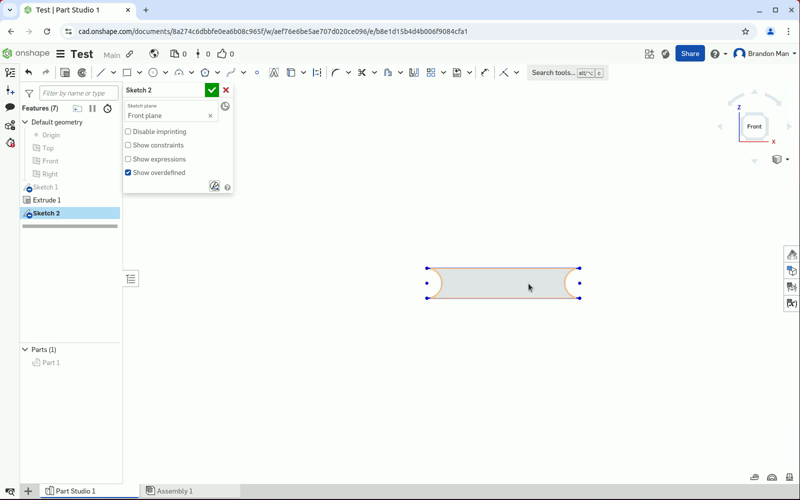
scroll(6)
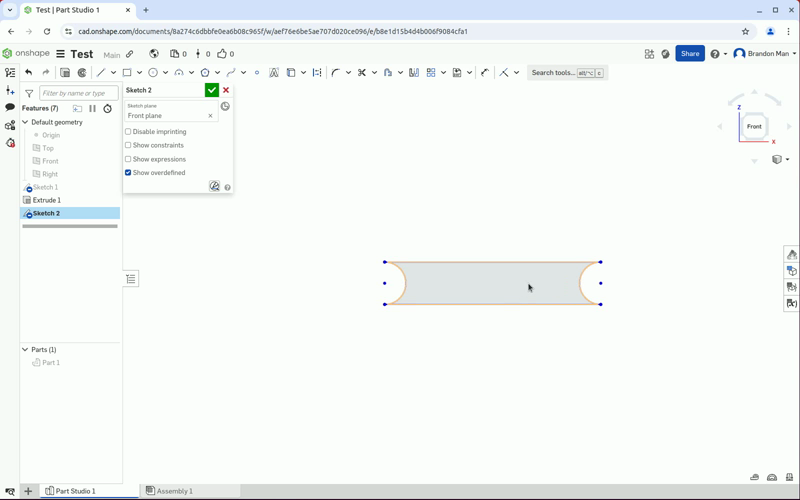
scroll(6)
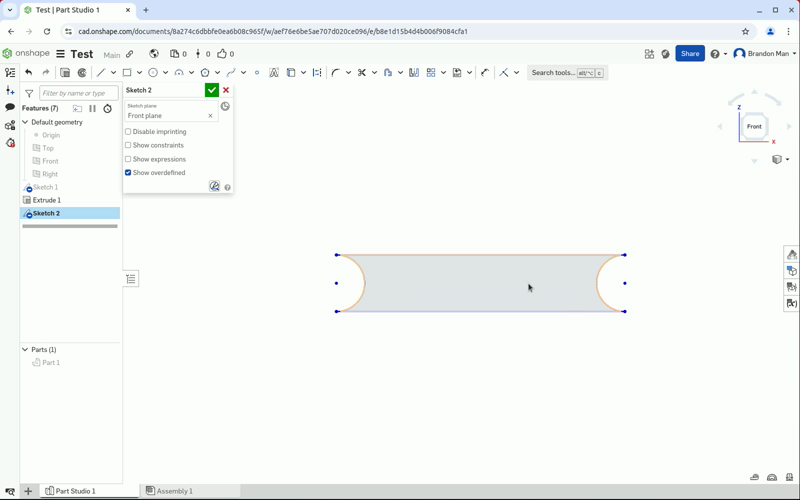
scroll(6)
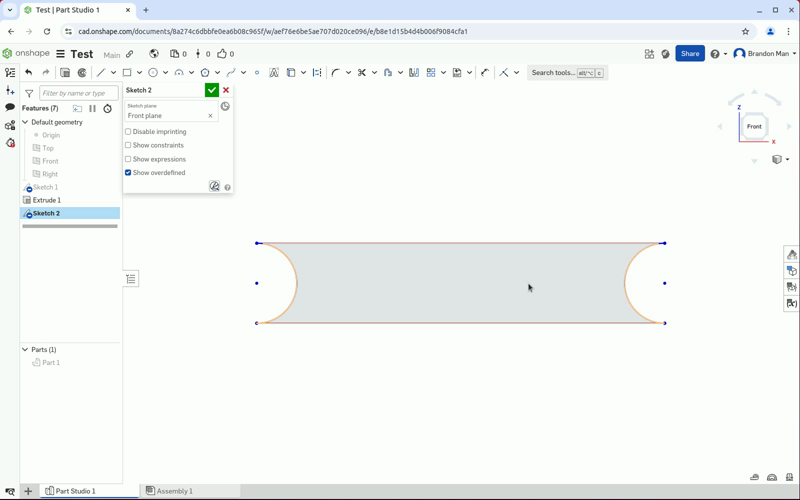
scroll(6)
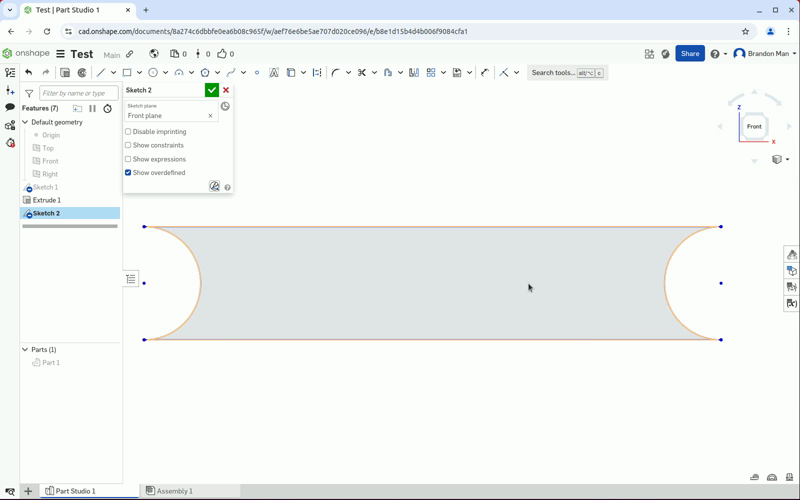
scroll(6)
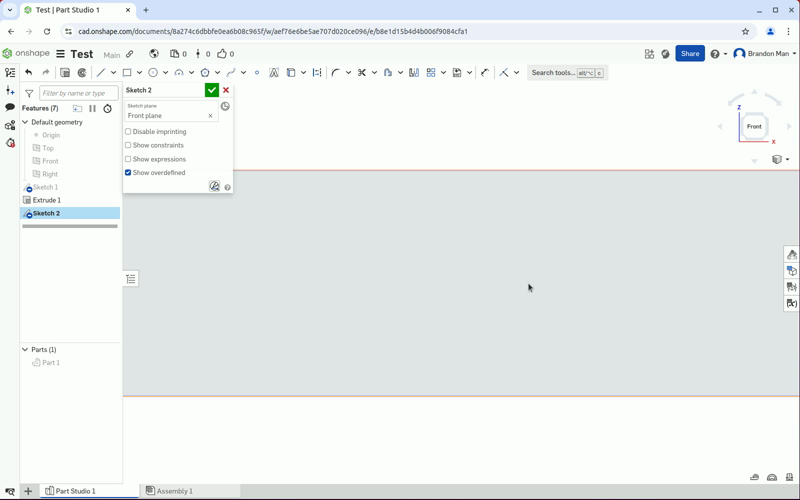
click(528, 283)
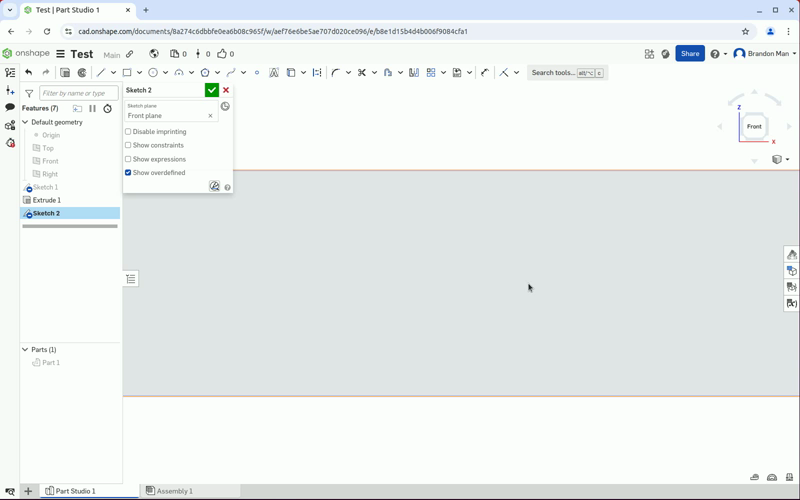
scroll(-6)
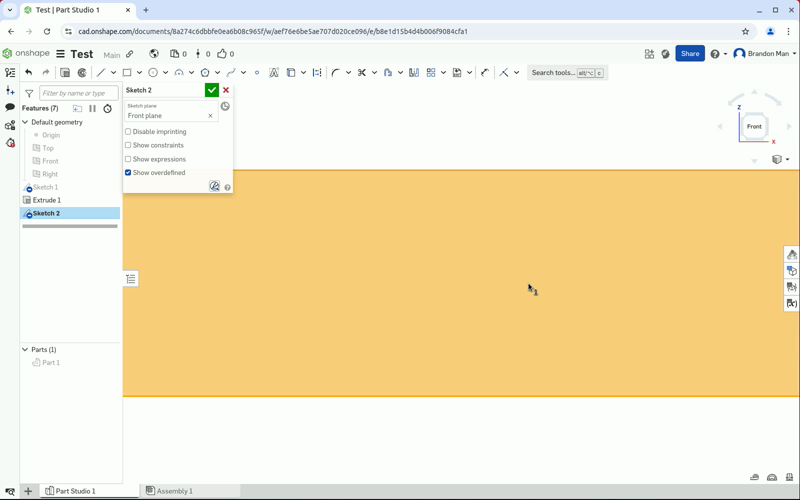
scroll(-6)
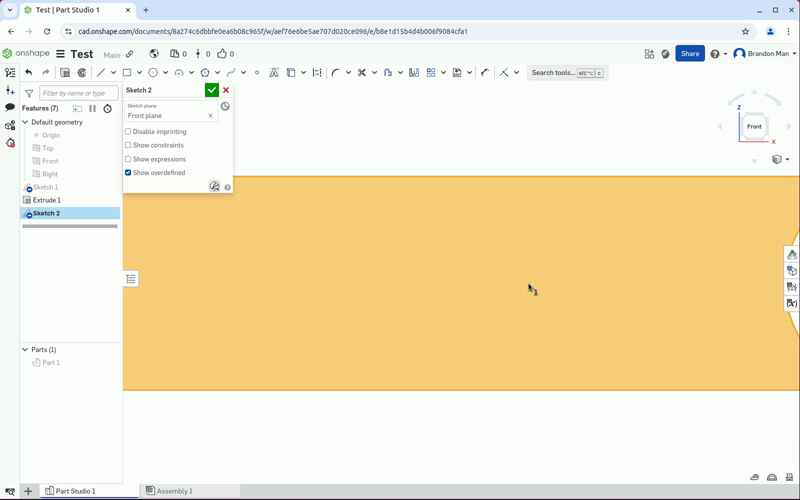
scroll(-6)
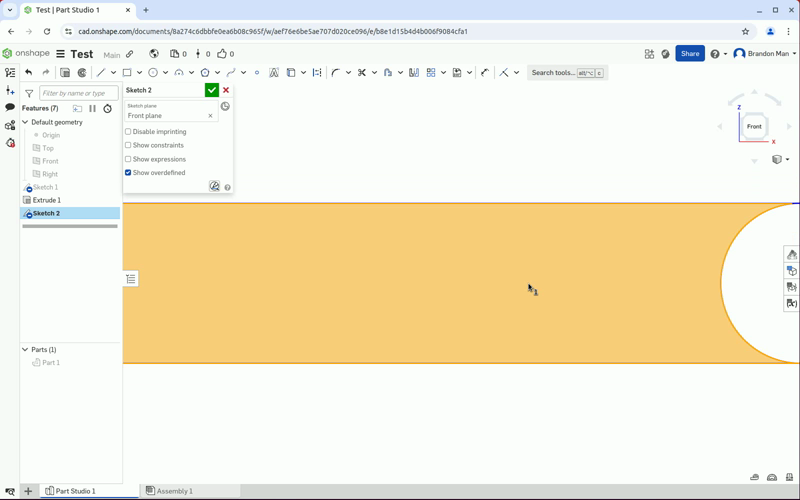
scroll(-6)
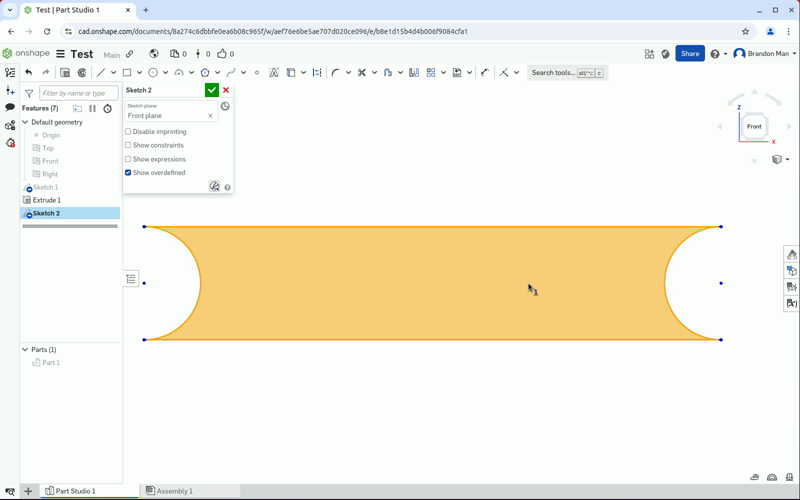
scroll(-6)
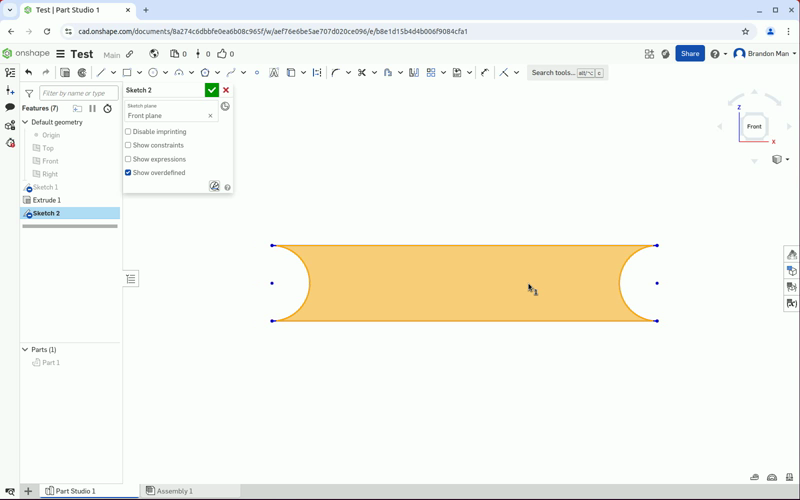
scroll(-6)
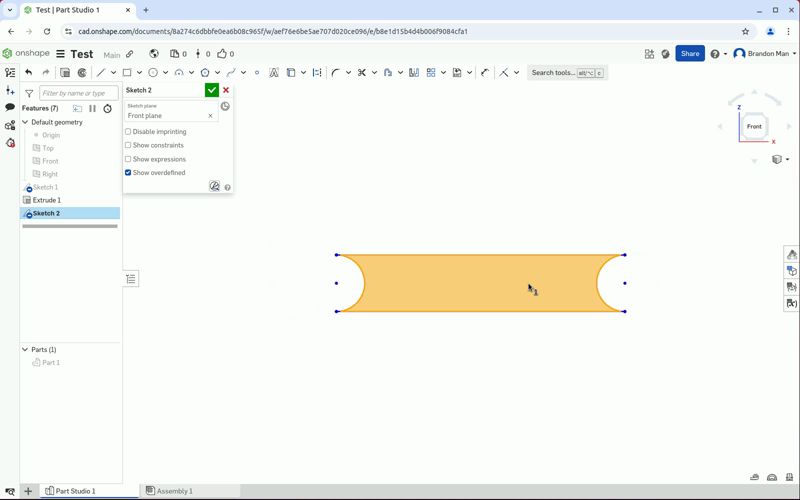
scroll(-6)
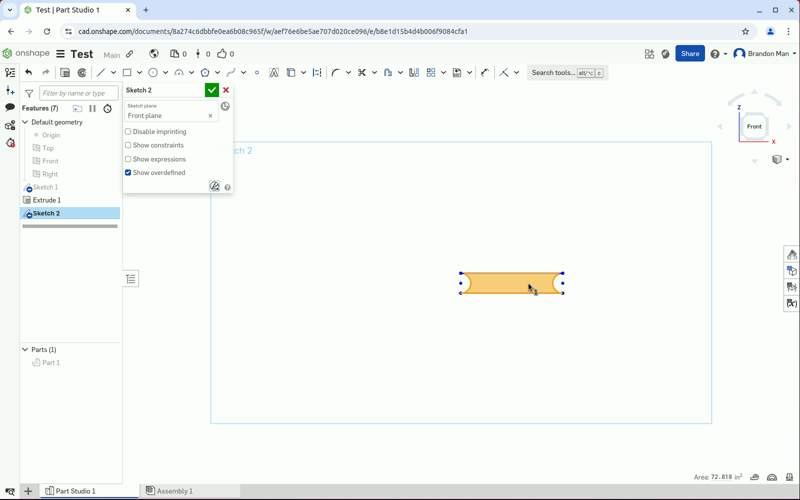
mouse_move(73, 352)
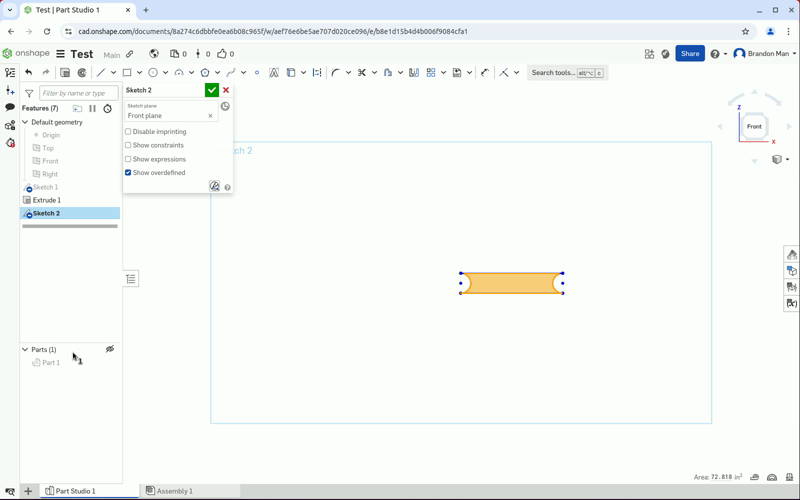
key(shift+y)
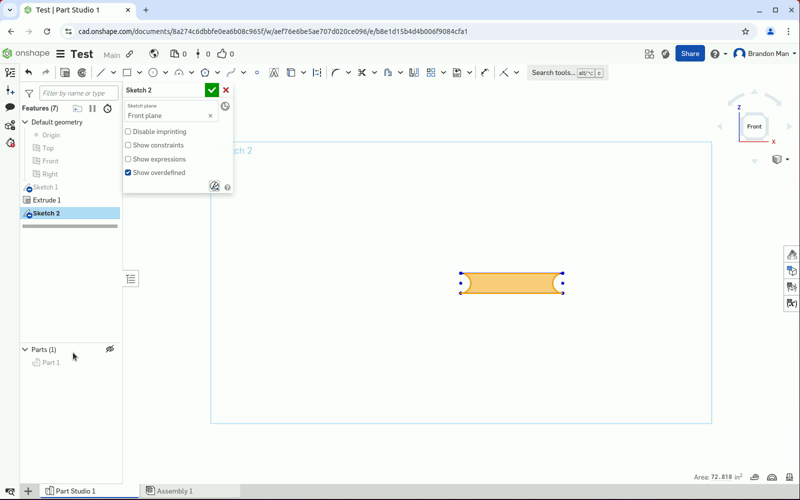
key(shift+e)
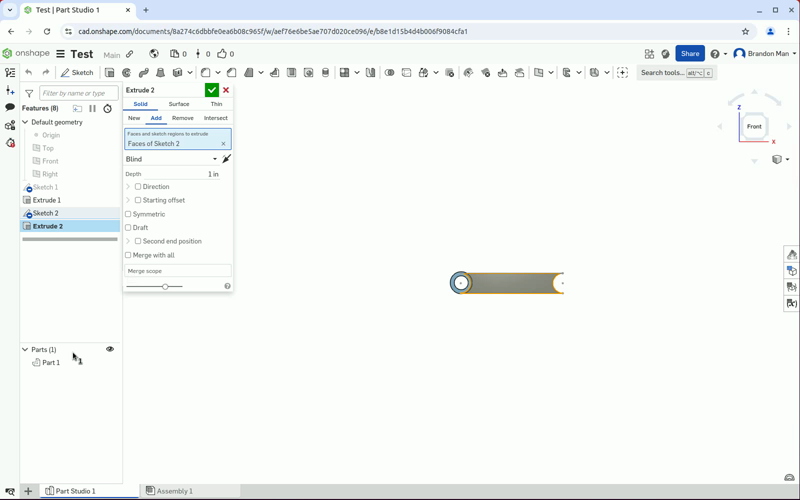
mouse_move(143, 106)
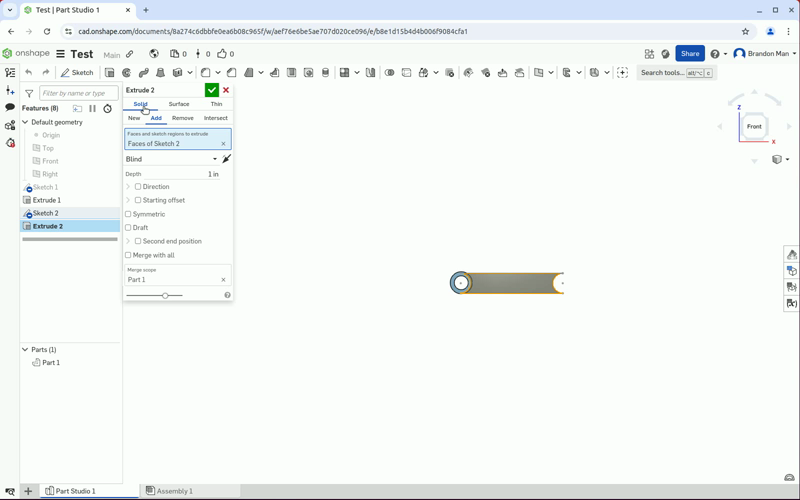
click(143, 106)
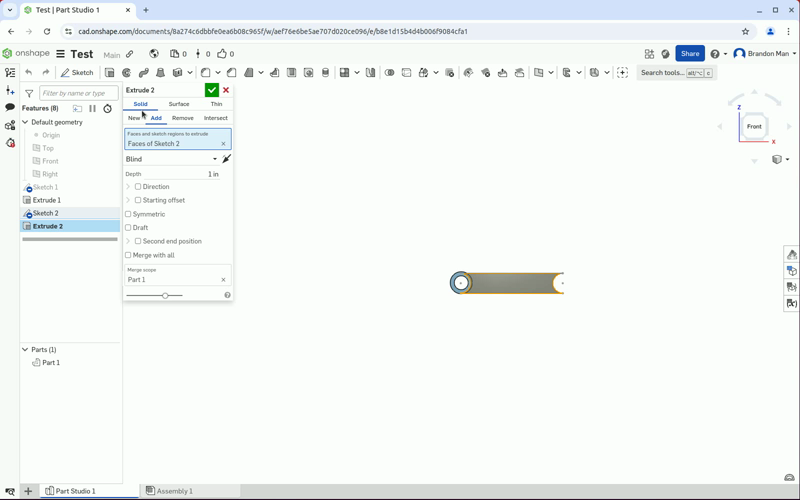
mouse_move(137, 120)
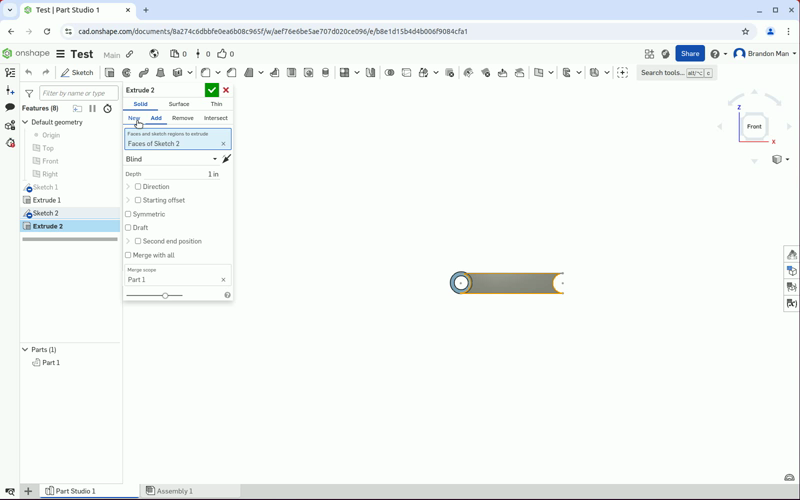
click(137, 120)
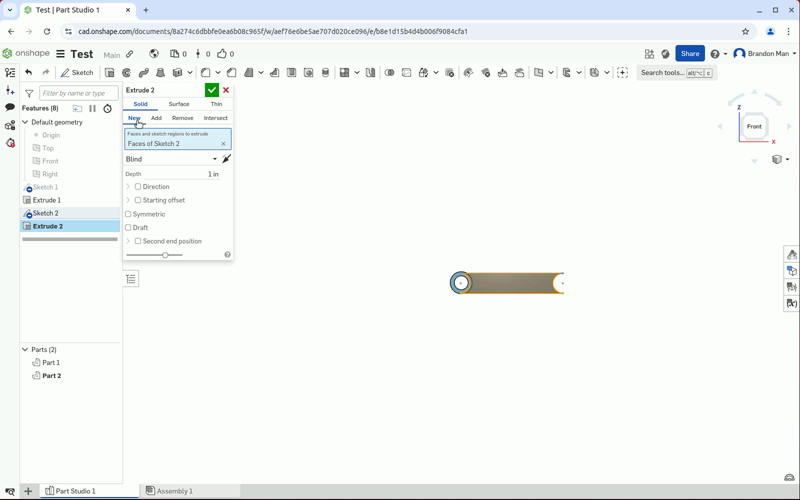
key(tab, 4)
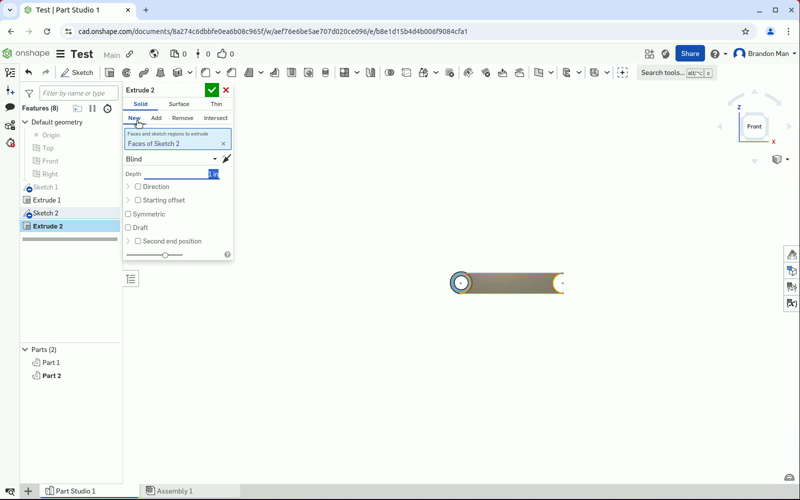
text(2.648)
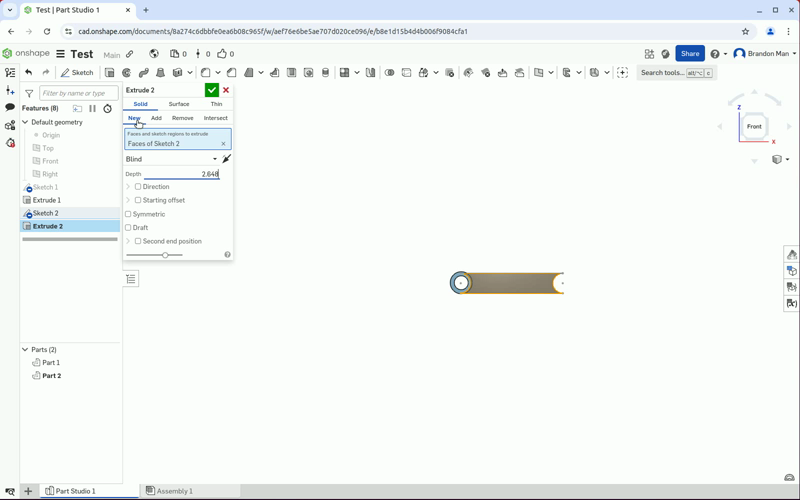
key(enter)
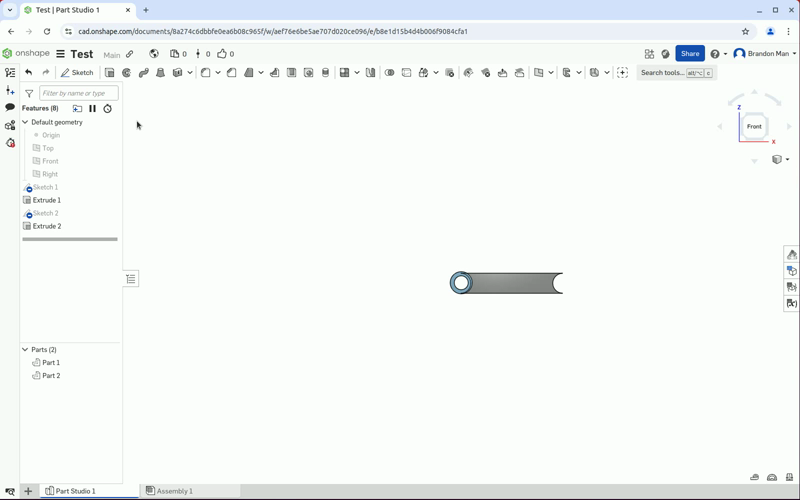
key(shift+h)
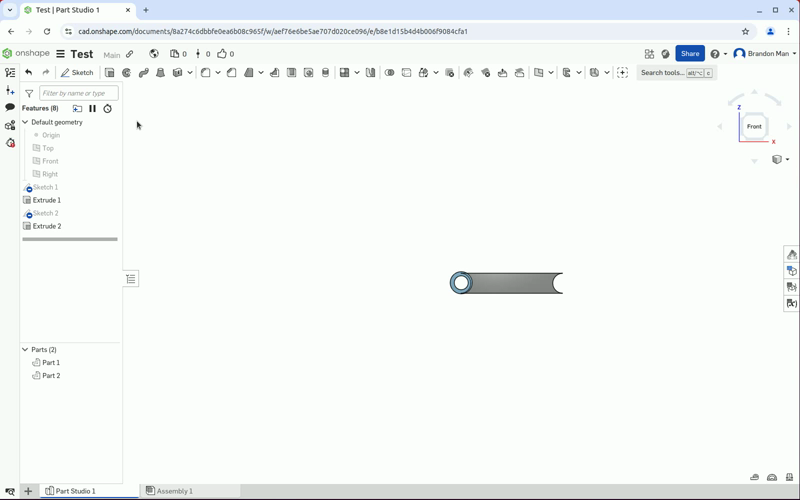
key(shift+h)
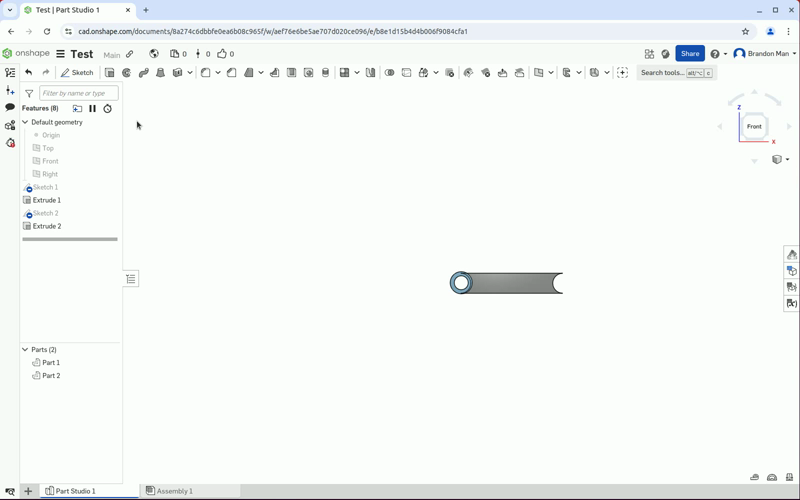
mouse_move(73, 189)
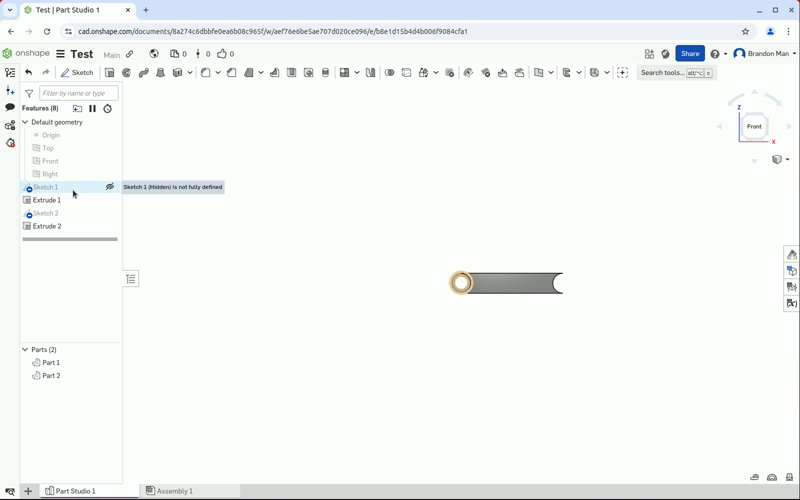
click(73, 189)
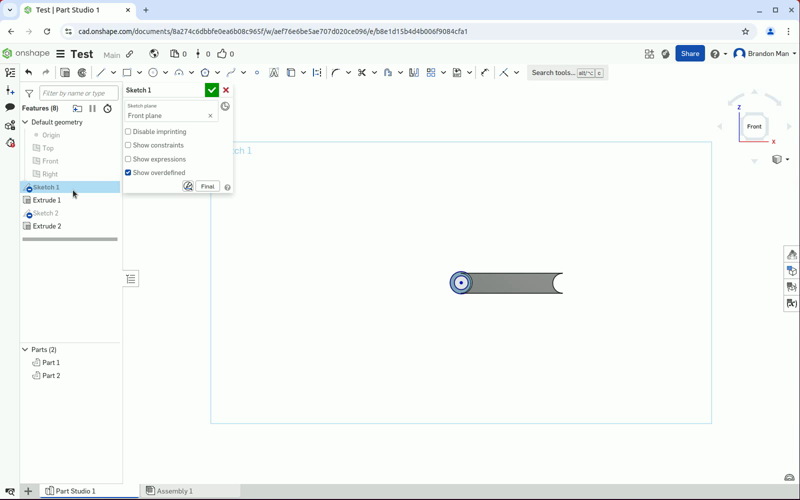
mouse_move(229, 92)
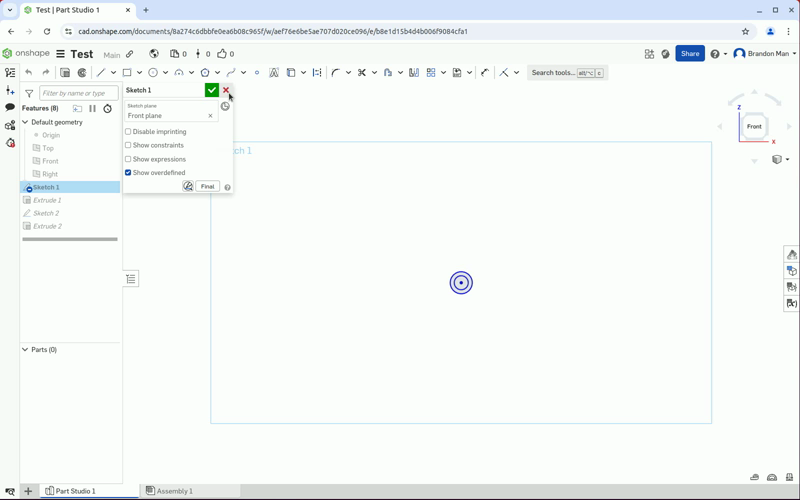
click(229, 92)
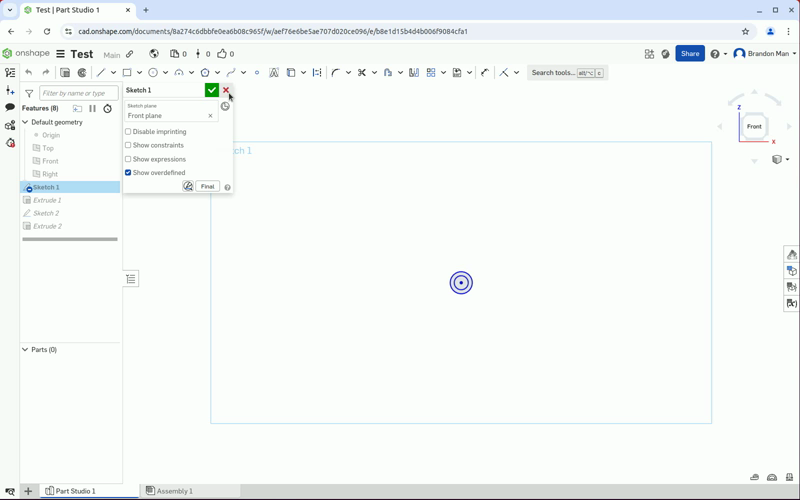
key(shift+s)
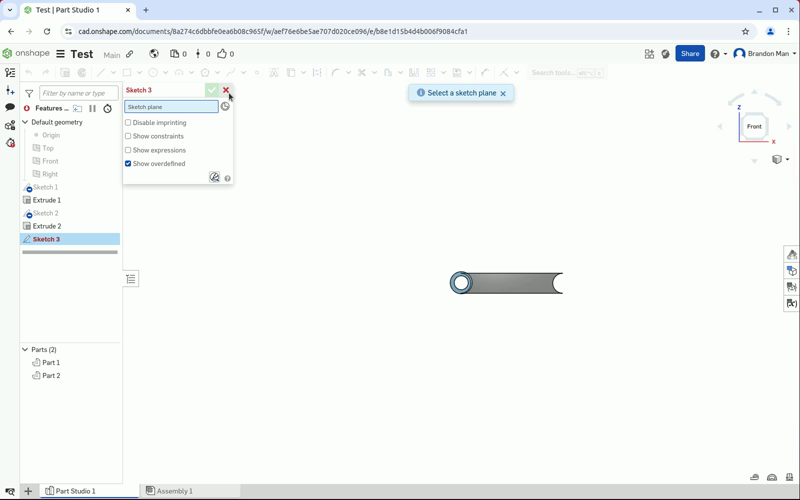
mouse_move(73, 163)
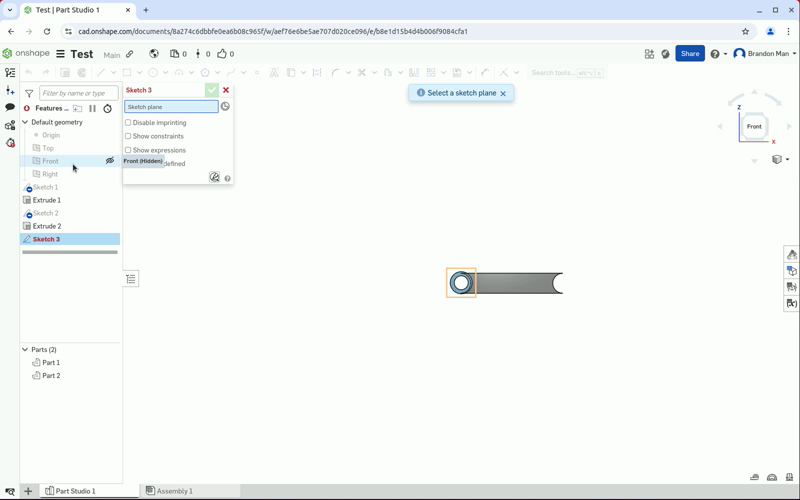
click(73, 163)
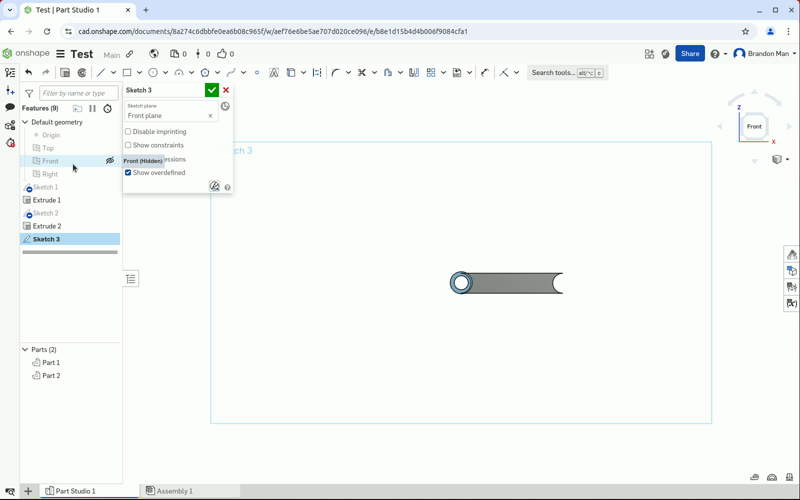
mouse_move(73, 352)
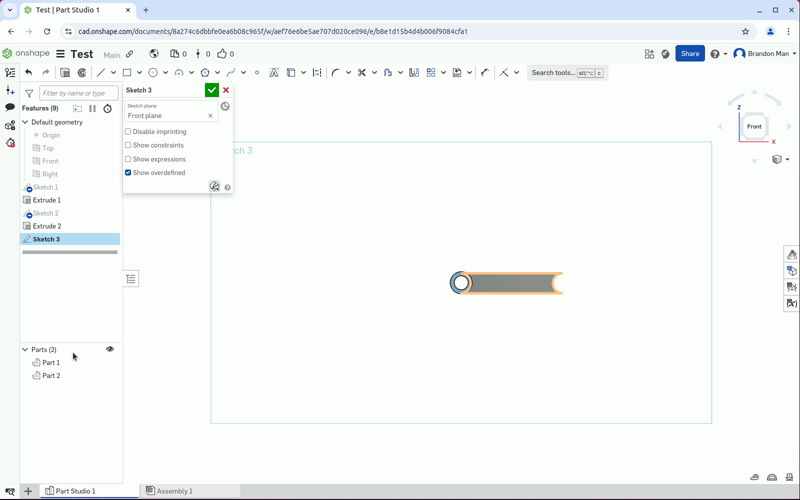
key(y)
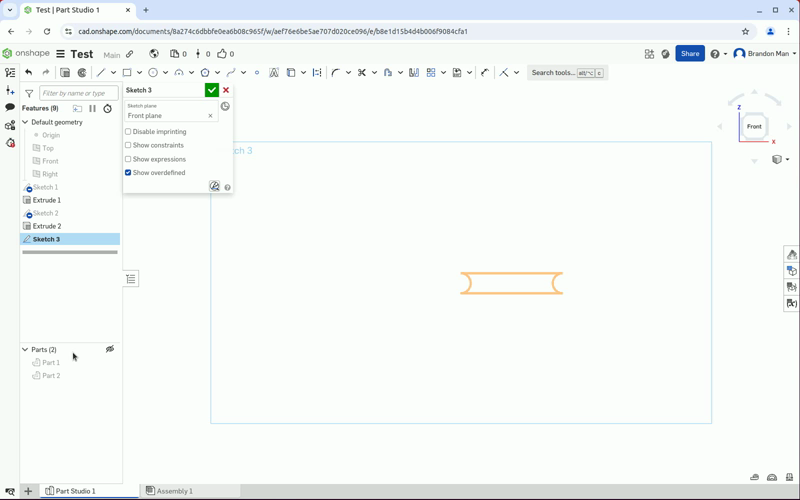
key(c)
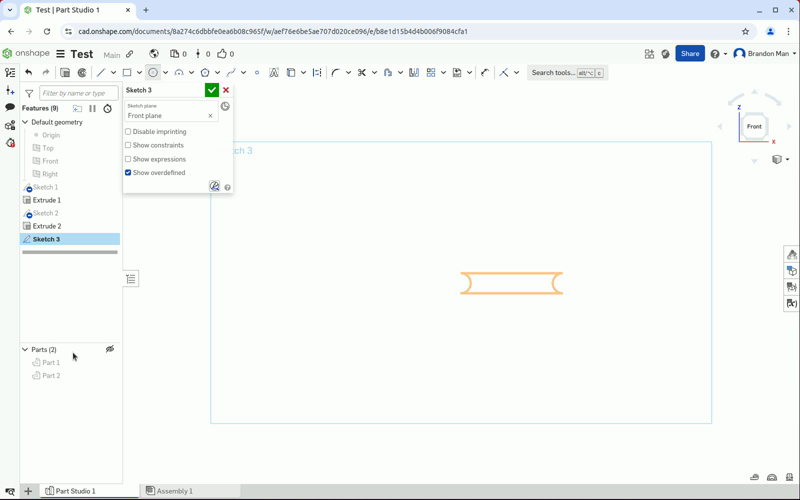
key_down(shift)
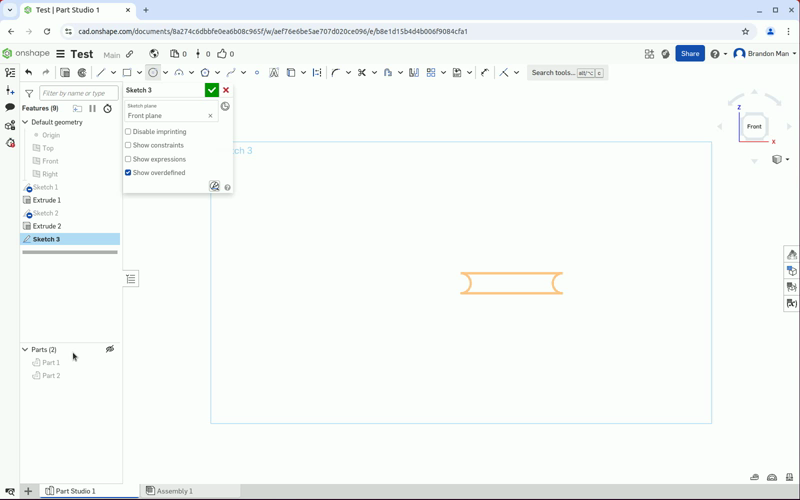
mouse_move(563, 282)
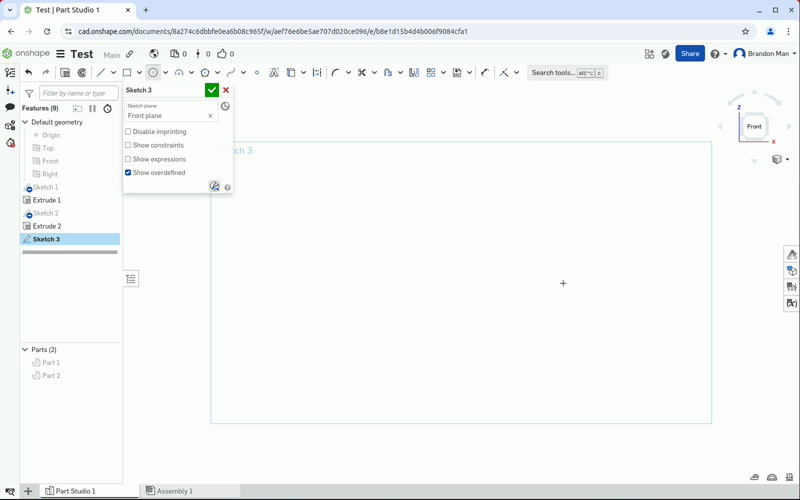
click(563, 282)
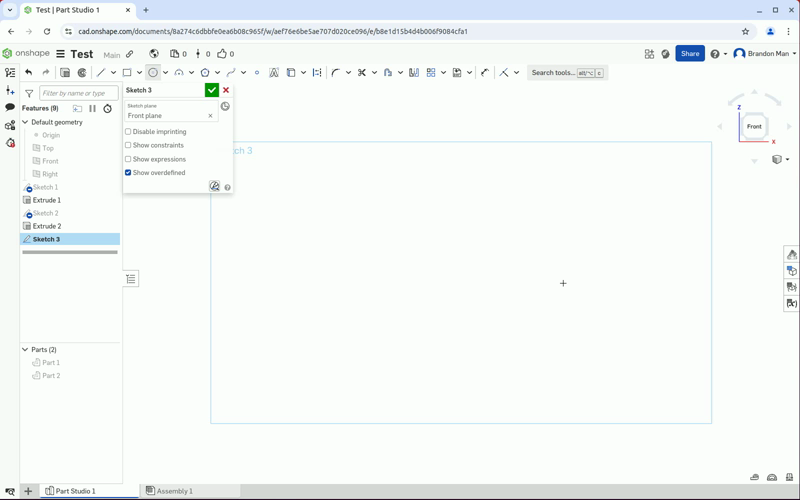
key_up(shift)
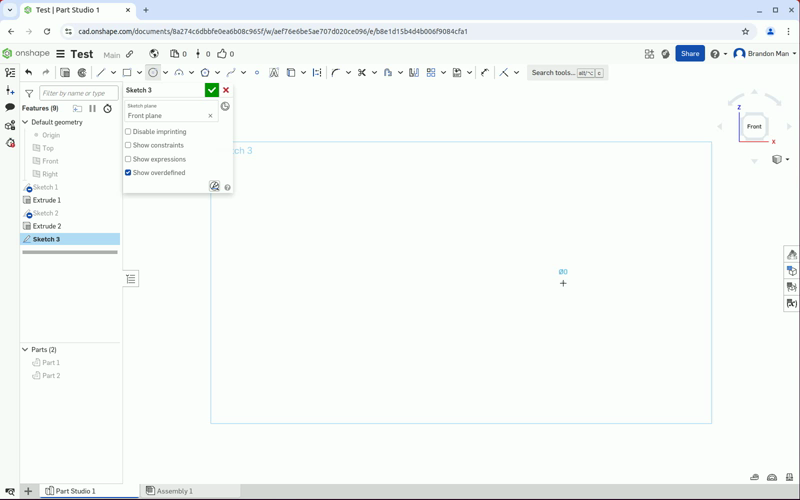
mouse_move(574, 282)
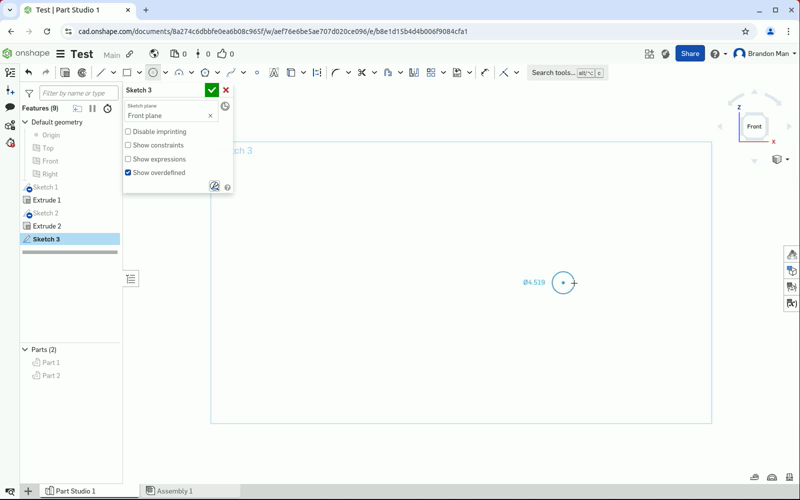
click(574, 282)
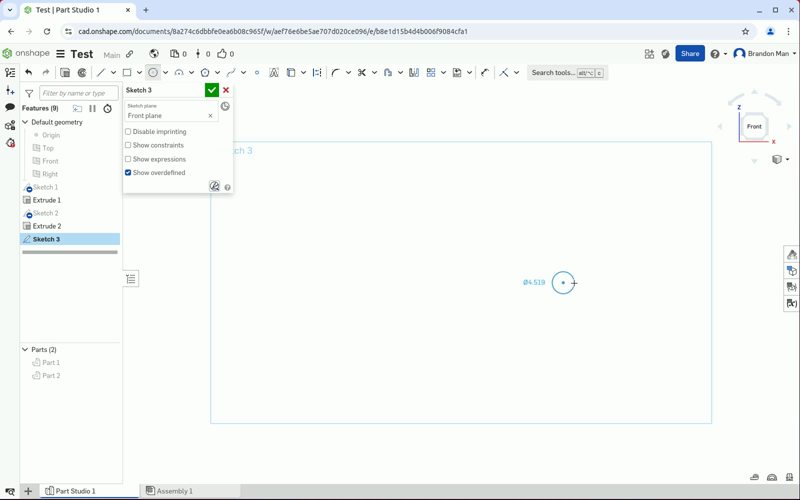
key(esc)
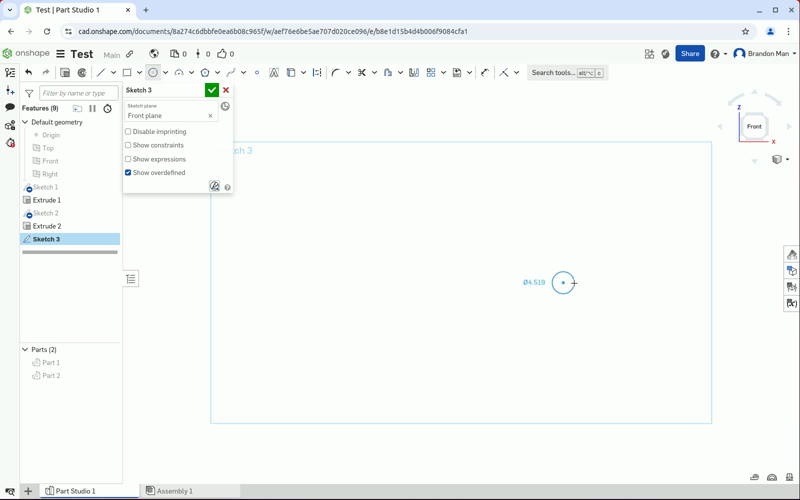
key(c)
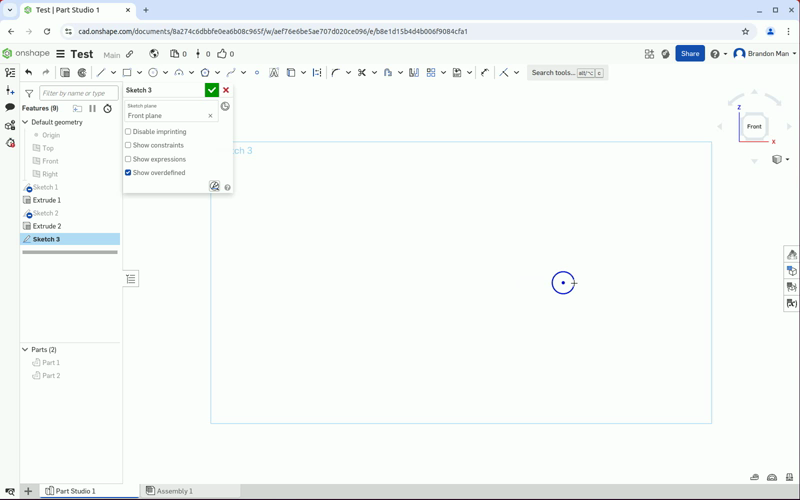
key_down(shift)
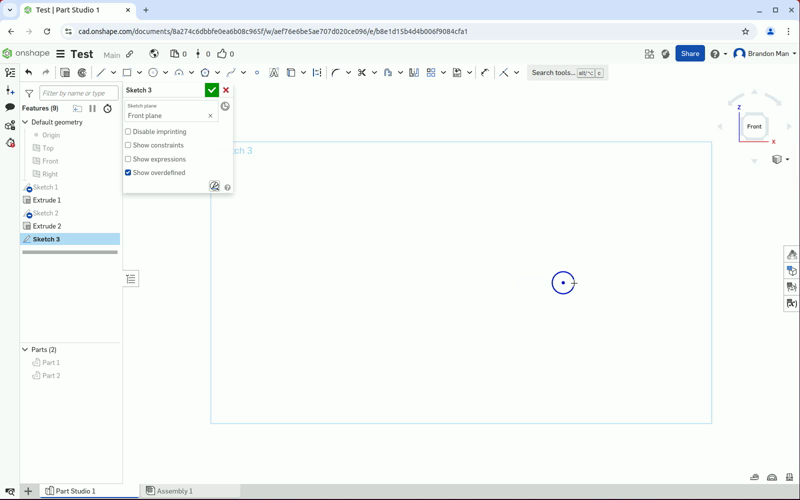
mouse_move(563, 282)
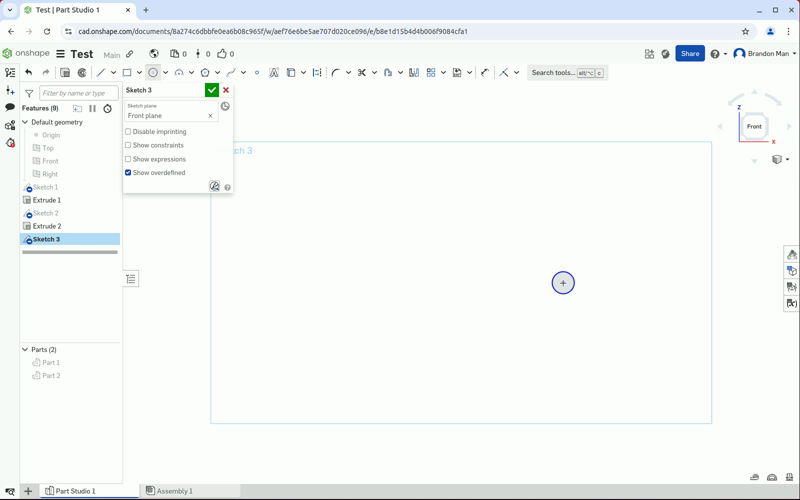
click(563, 282)
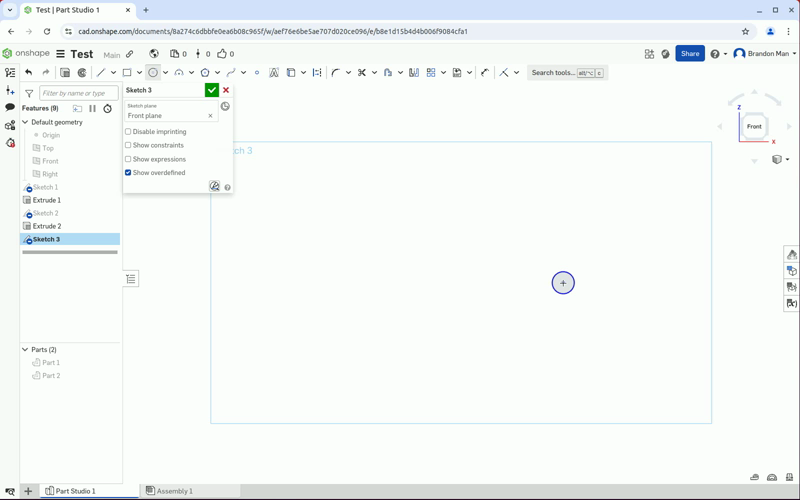
key_up(shift)
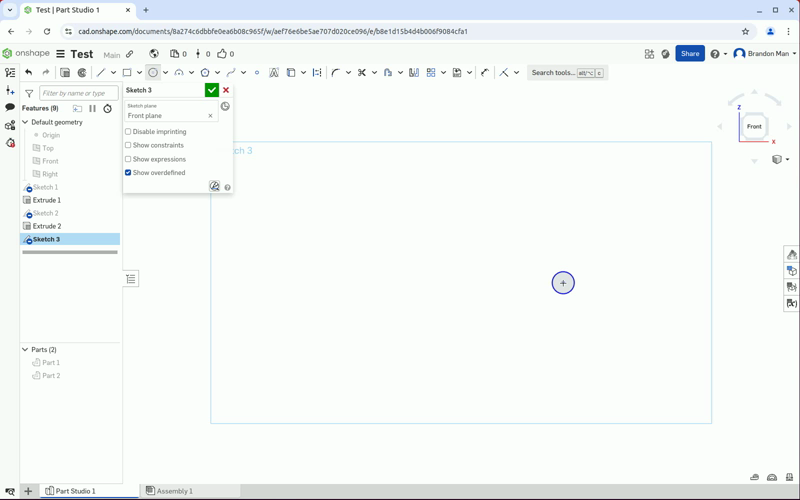
mouse_move(570, 282)
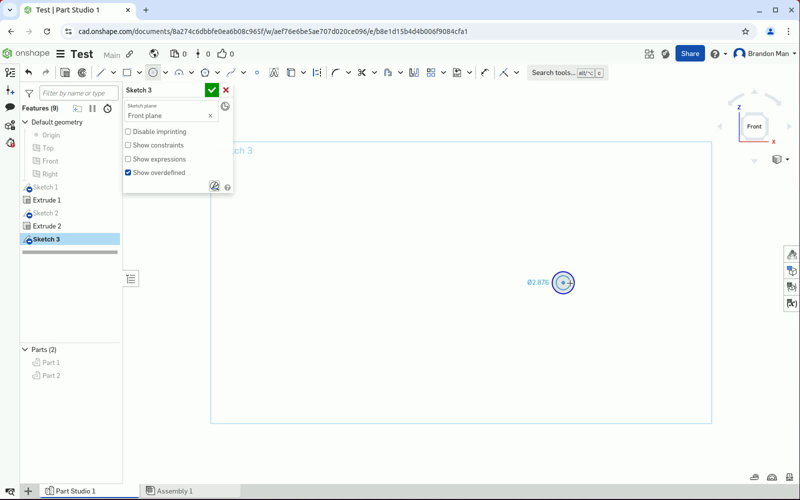
scroll(6)
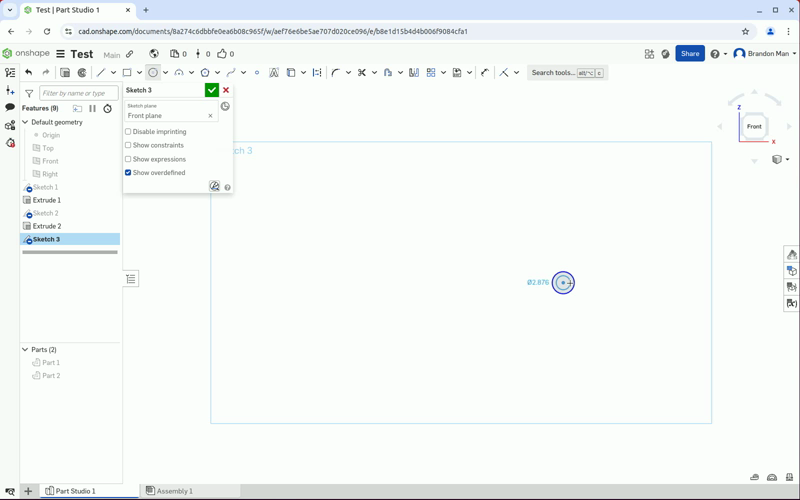
scroll(6)
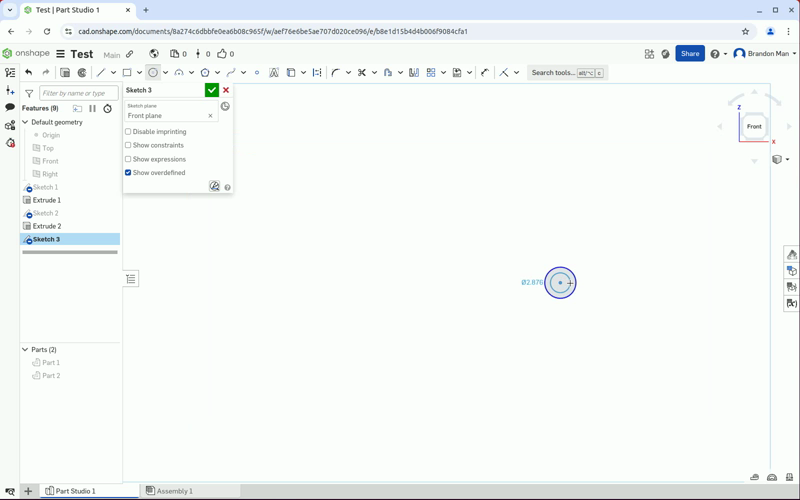
scroll(6)
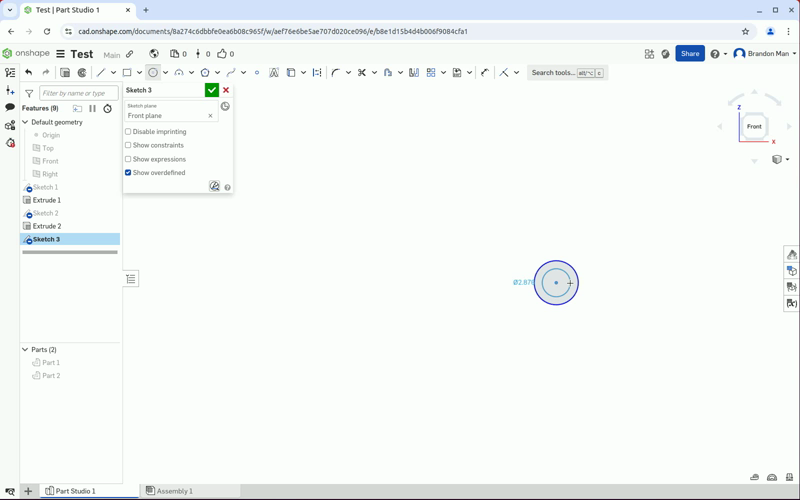
scroll(6)
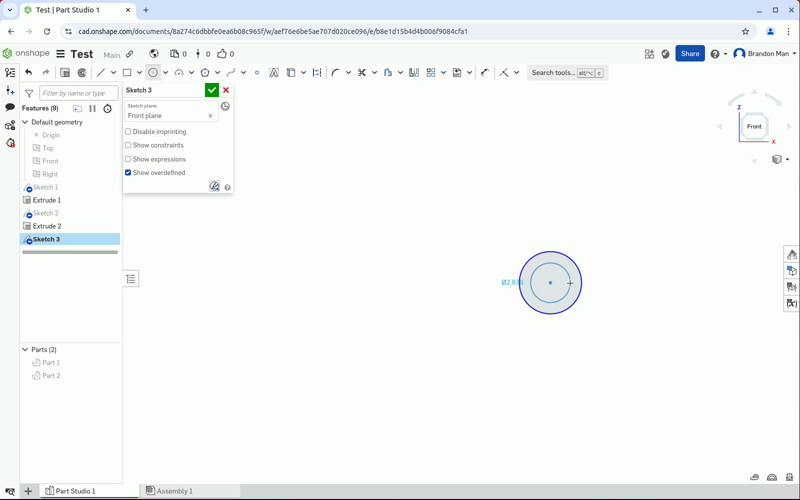
scroll(6)
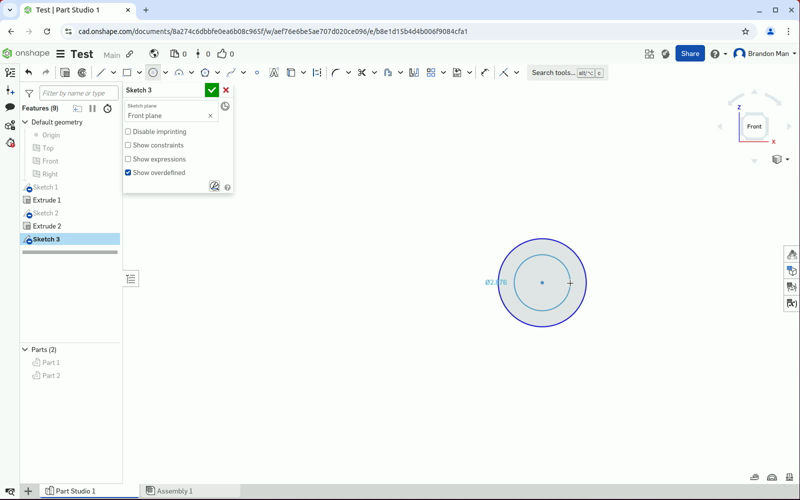
scroll(6)
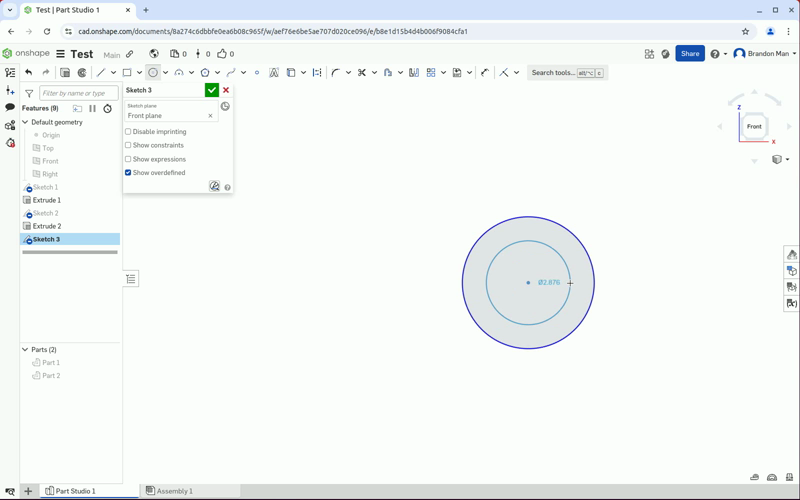
scroll(6)
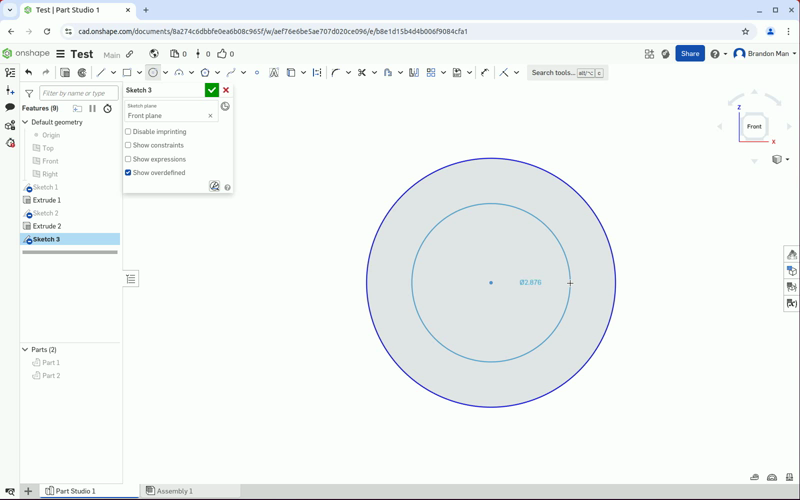
click(570, 282)
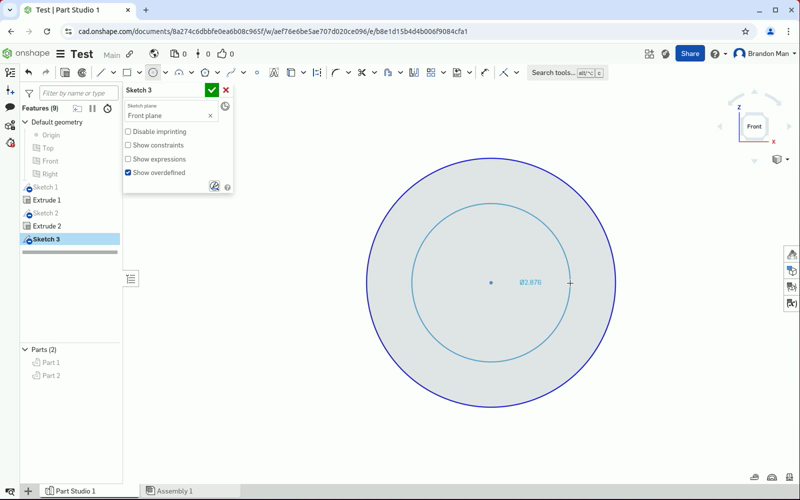
scroll(-6)
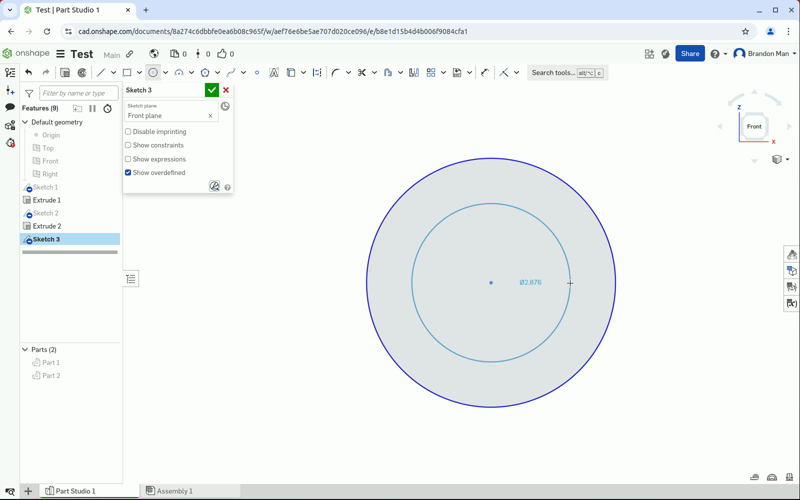
scroll(-6)
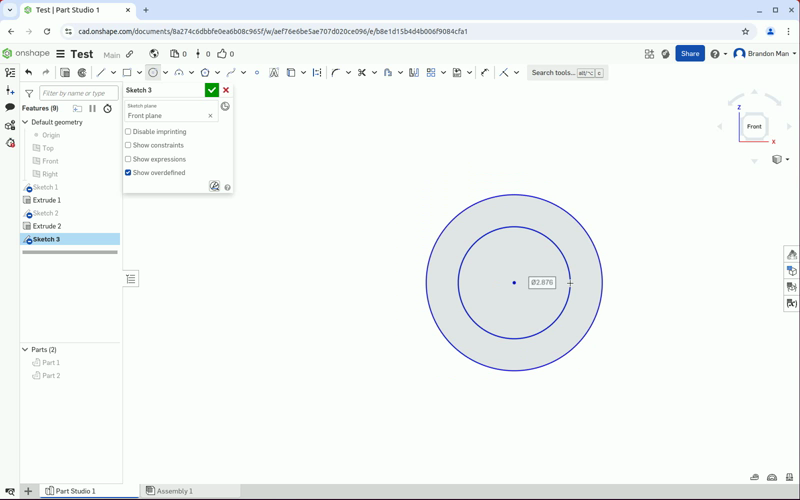
scroll(-6)
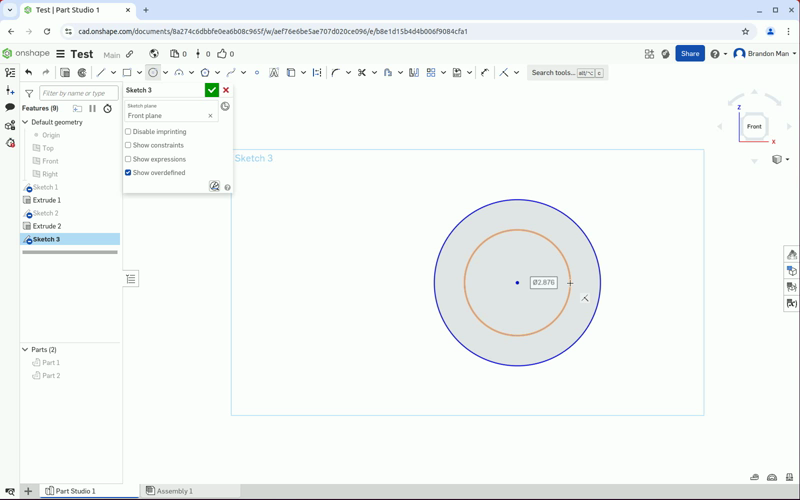
scroll(-6)
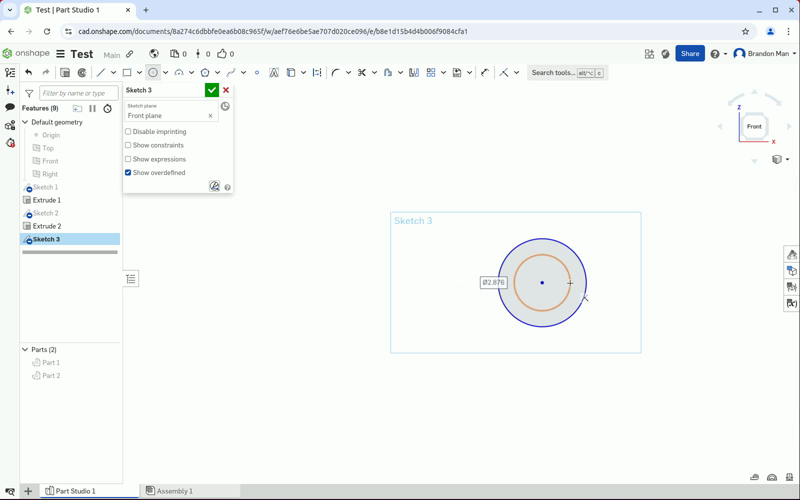
scroll(-6)
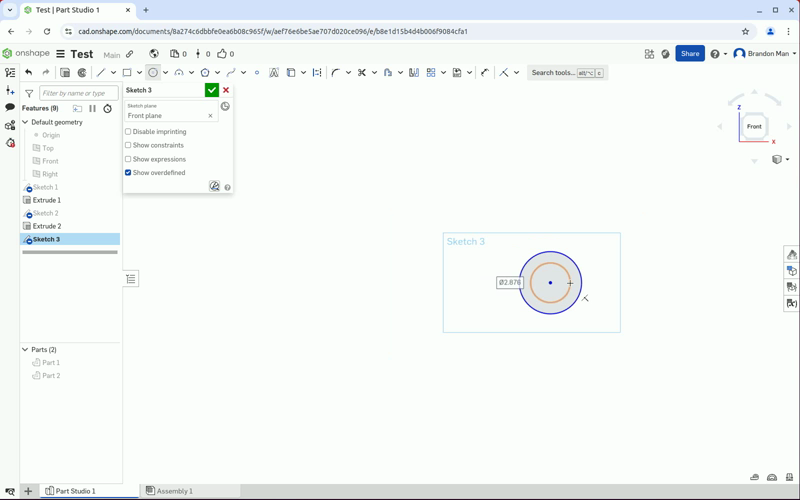
scroll(-6)
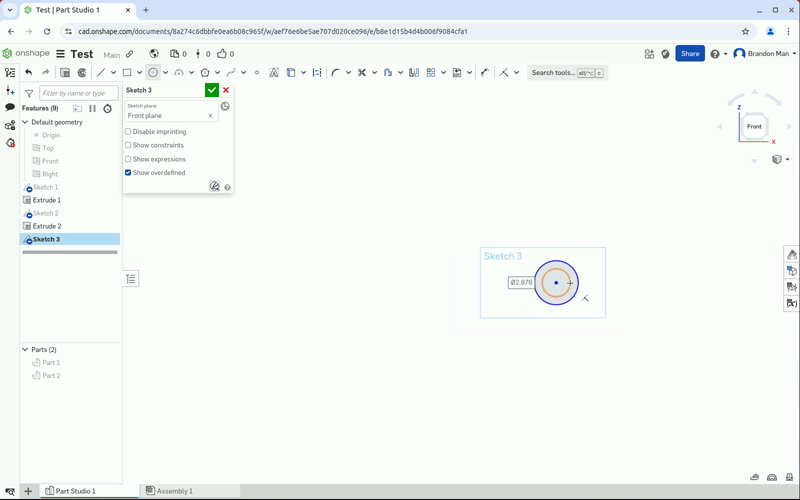
scroll(-6)
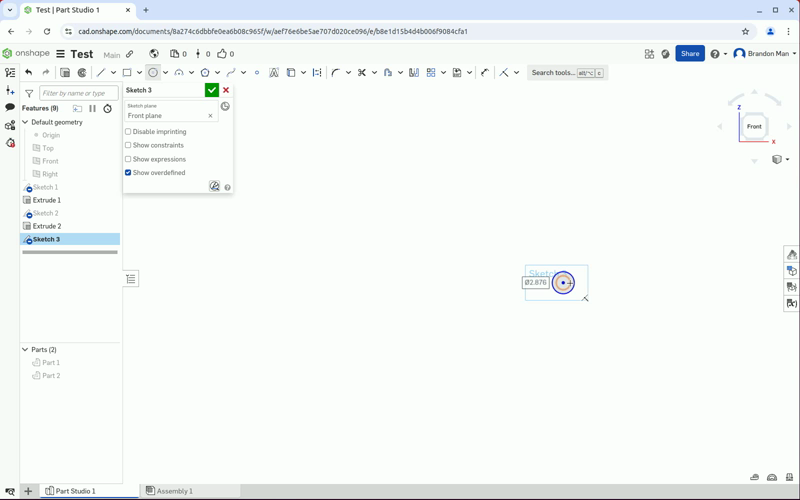
key(esc)
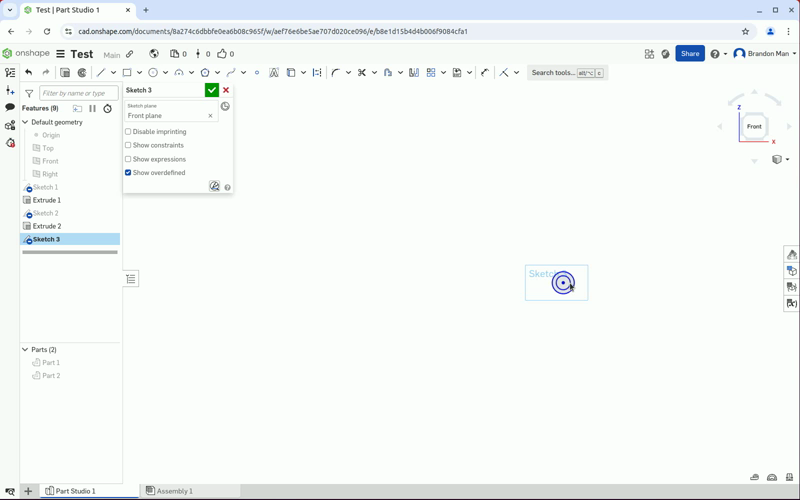
mouse_move(571, 289)
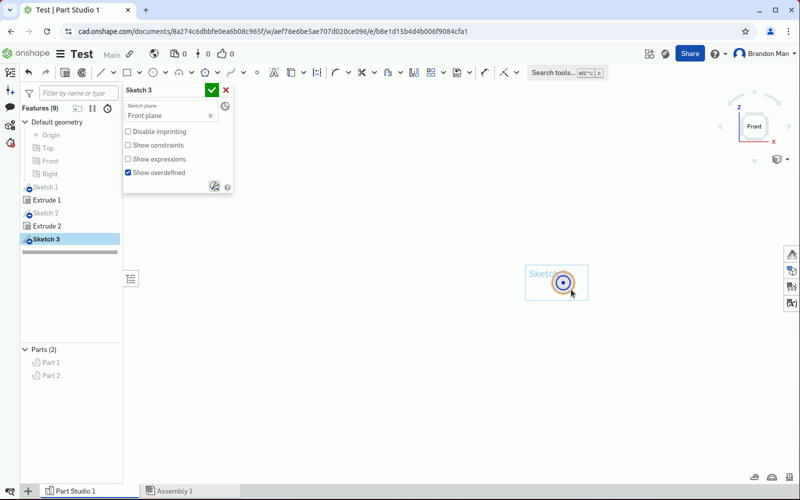
scroll(6)
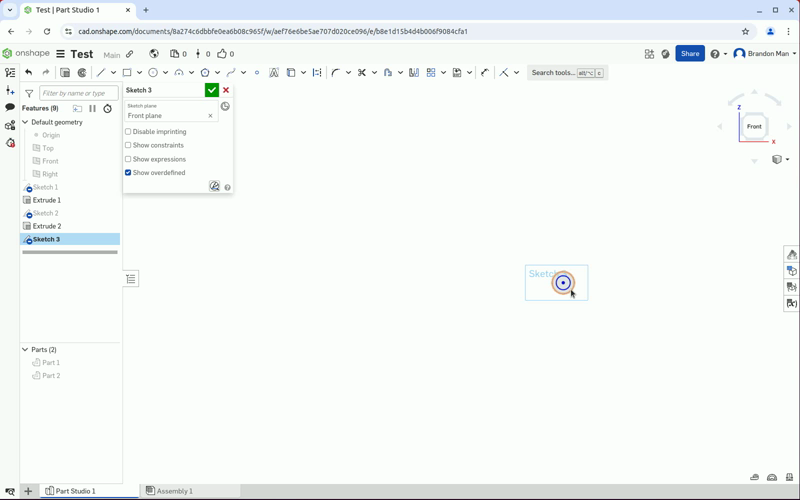
scroll(6)
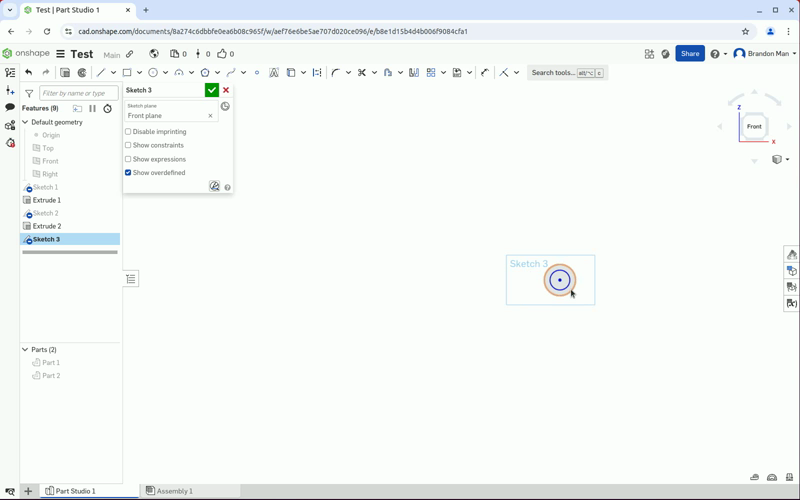
scroll(6)
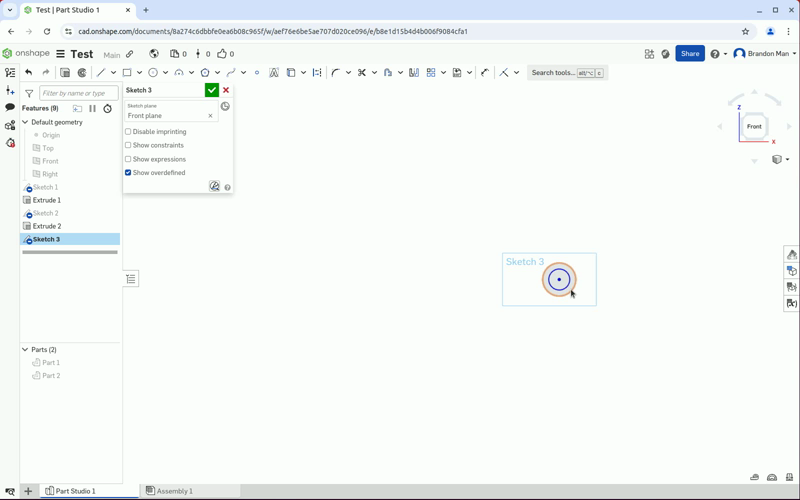
scroll(6)
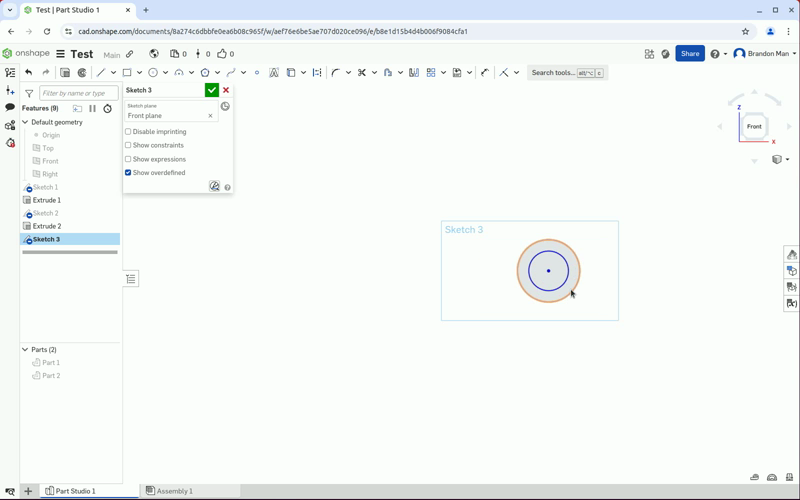
scroll(6)
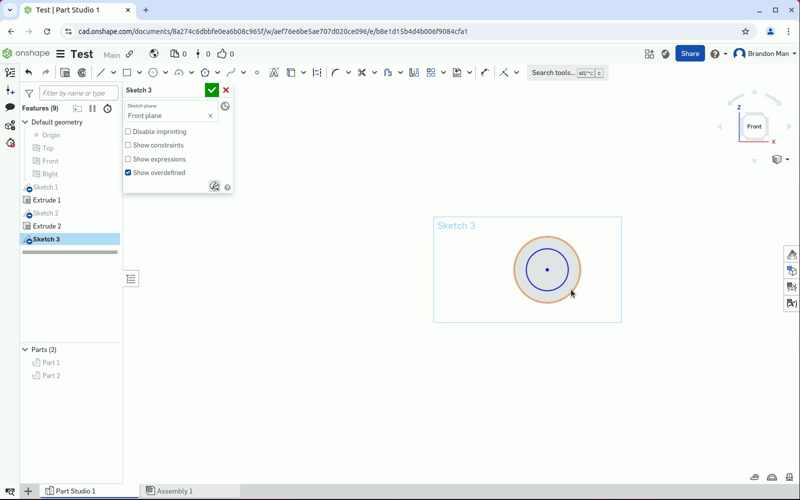
scroll(6)
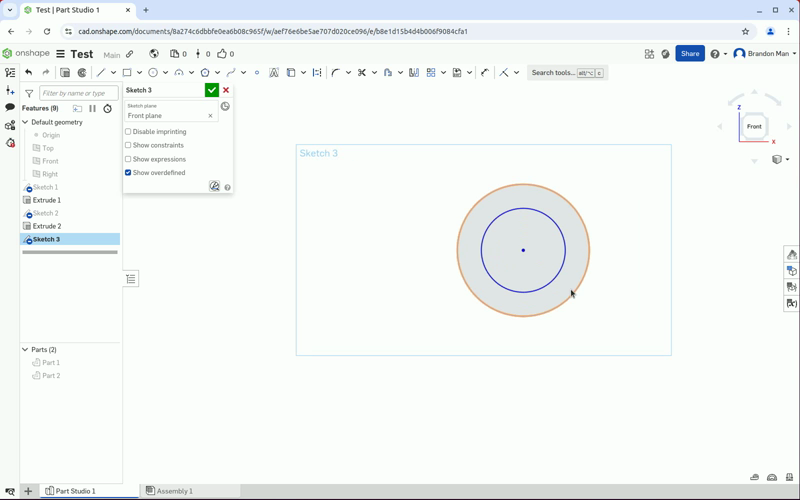
scroll(6)
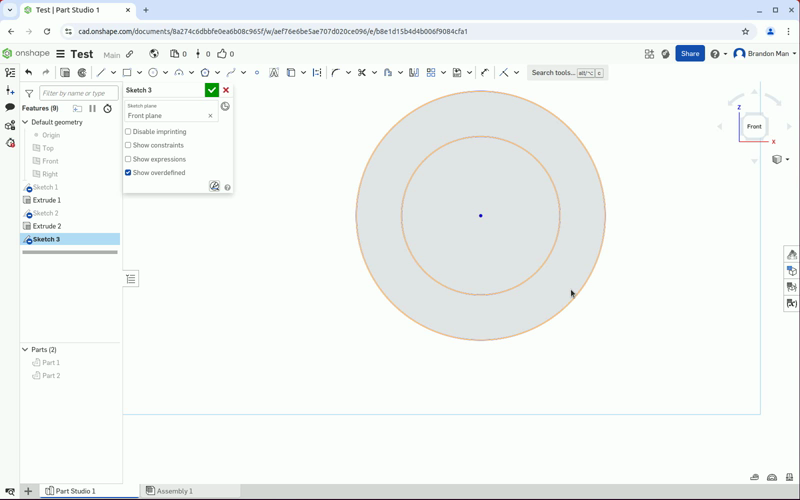
click(571, 289)
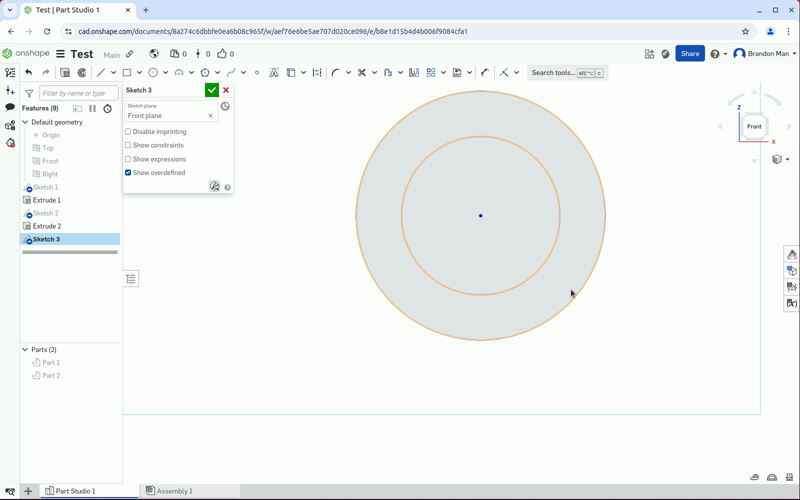
scroll(-6)
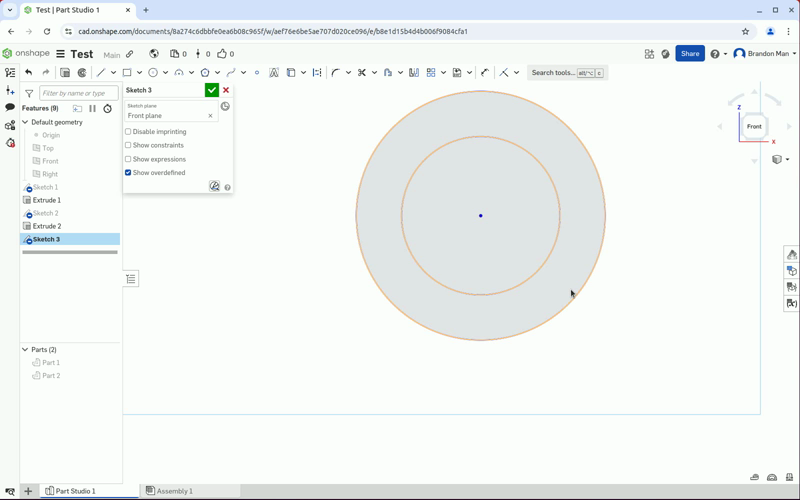
scroll(-6)
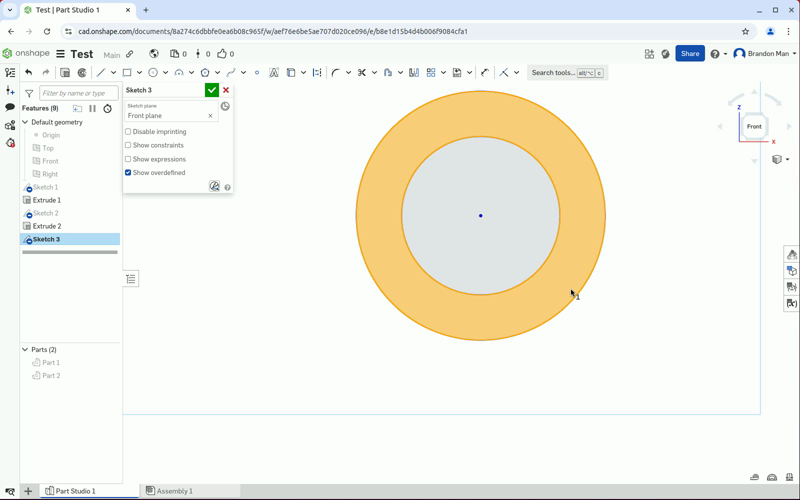
scroll(-6)
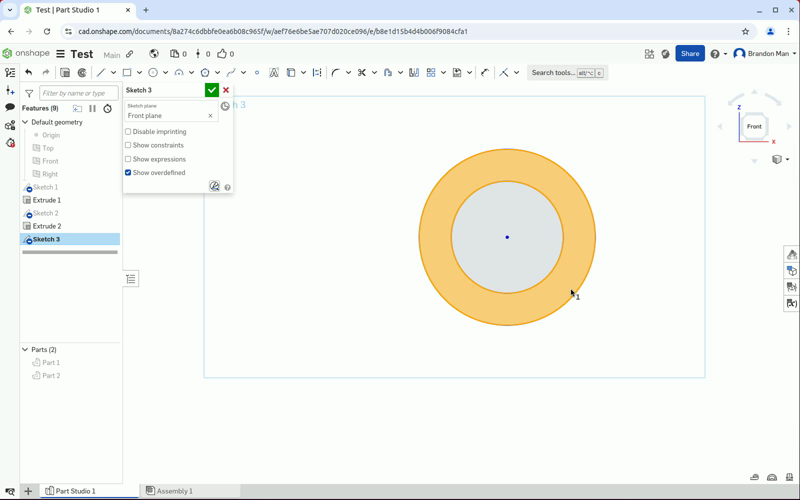
scroll(-6)
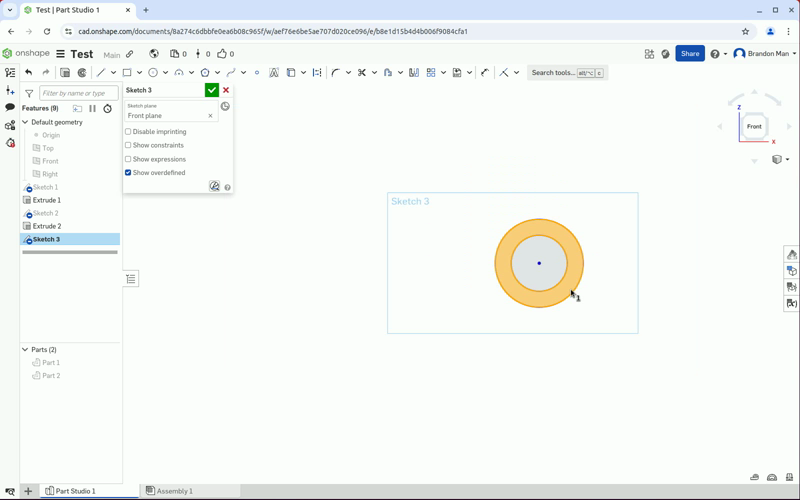
scroll(-6)
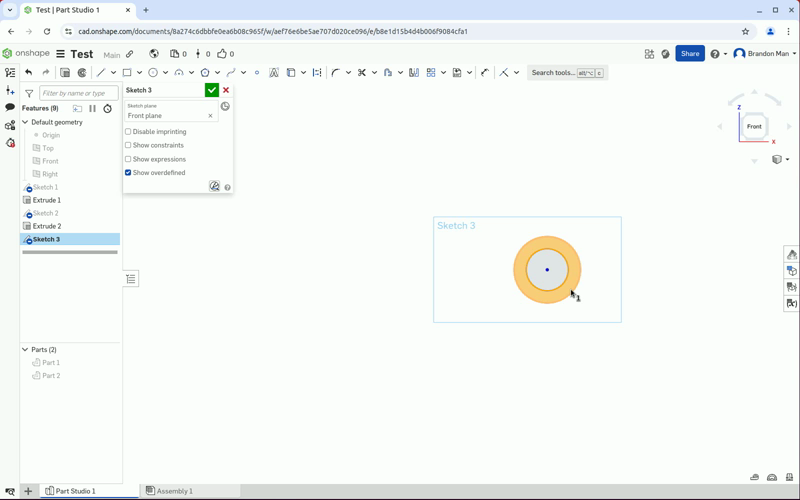
scroll(-6)
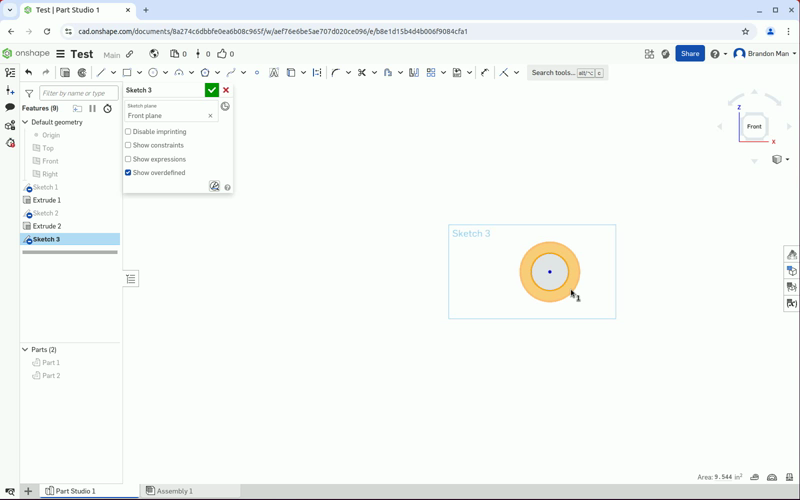
scroll(-6)
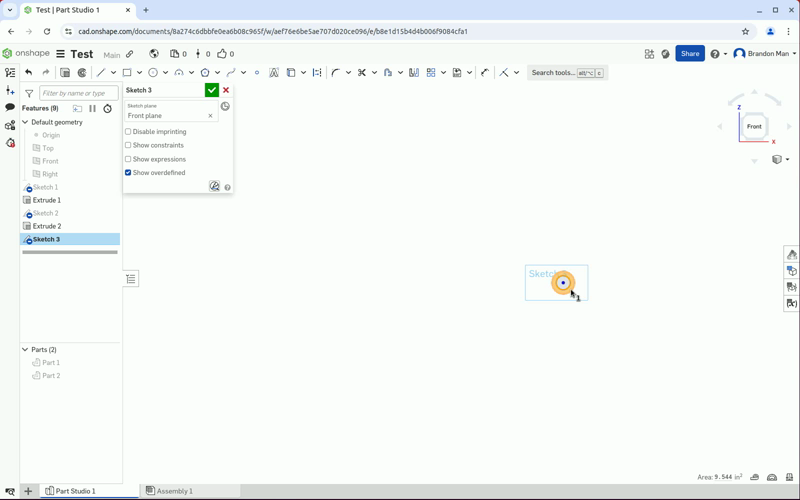
mouse_move(73, 352)
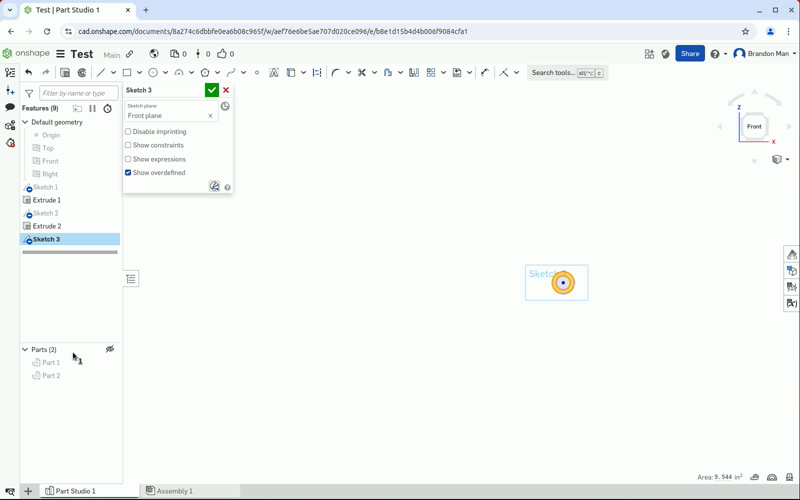
key(shift+y)
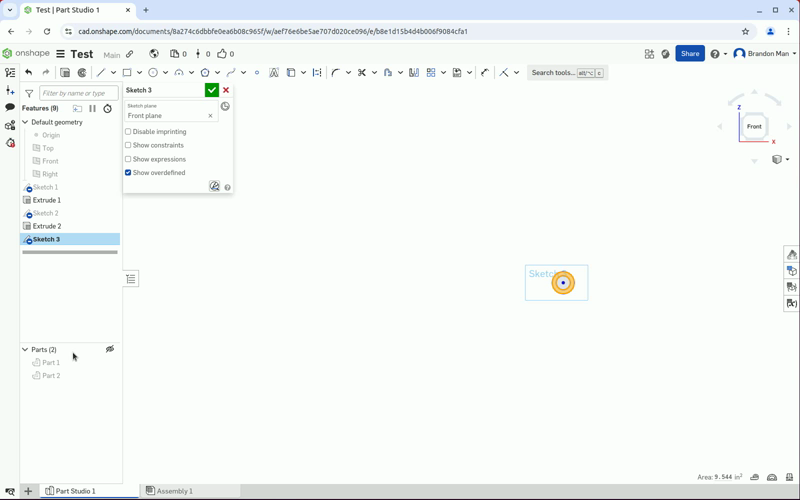
key(shift+e)
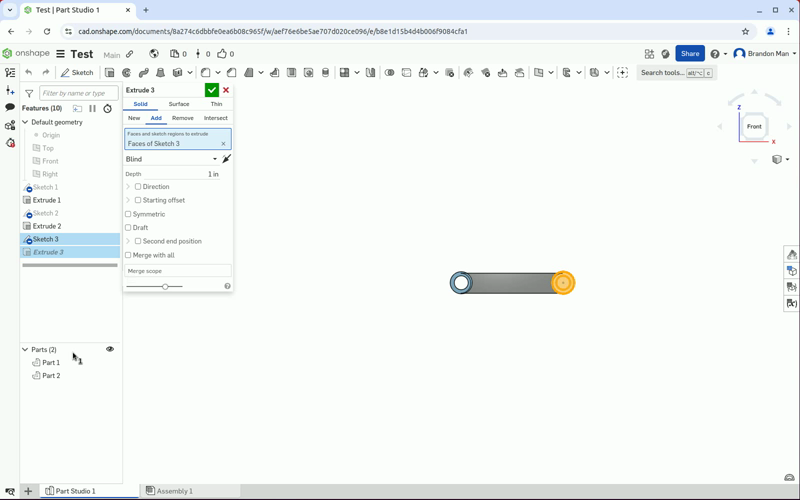
mouse_move(143, 106)
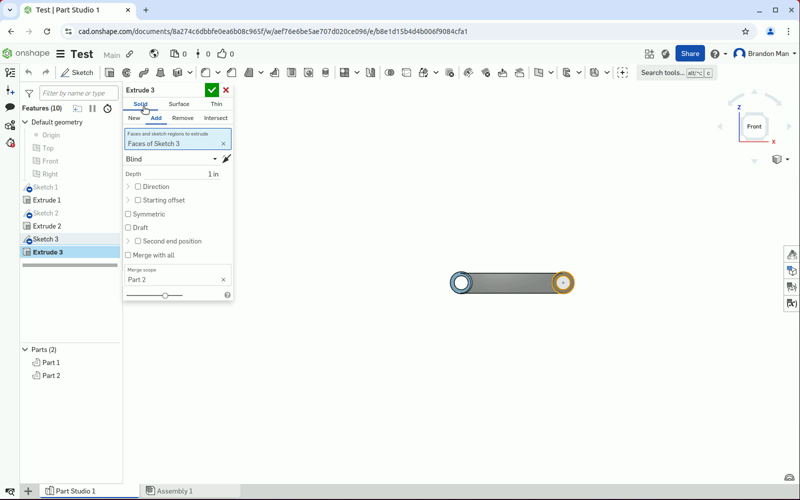
click(143, 106)
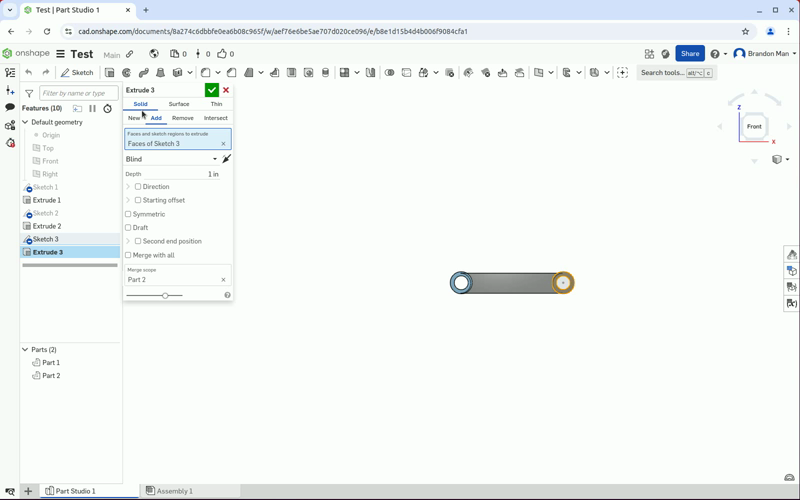
mouse_move(137, 120)
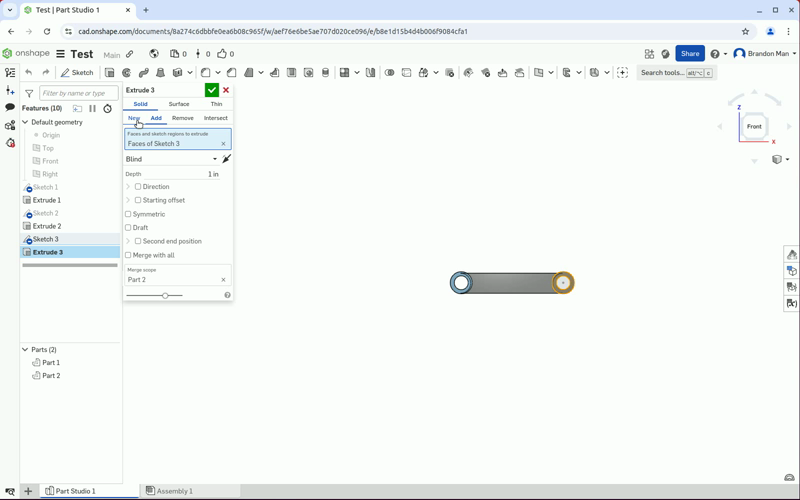
click(137, 120)
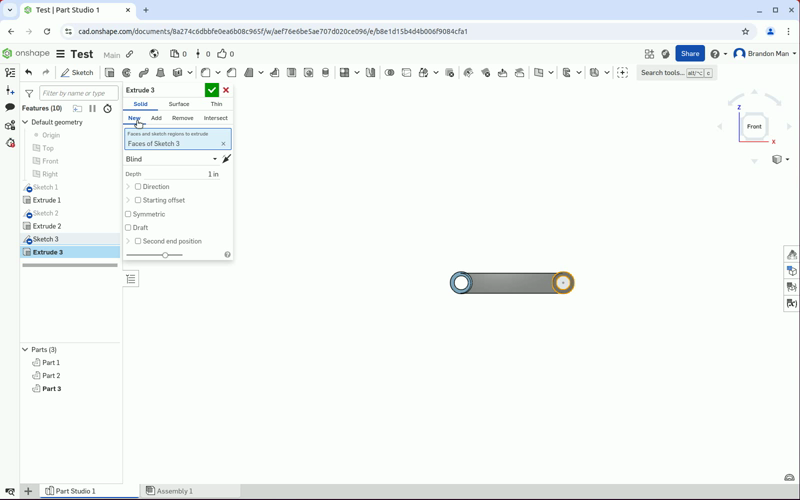
key(tab, 4)
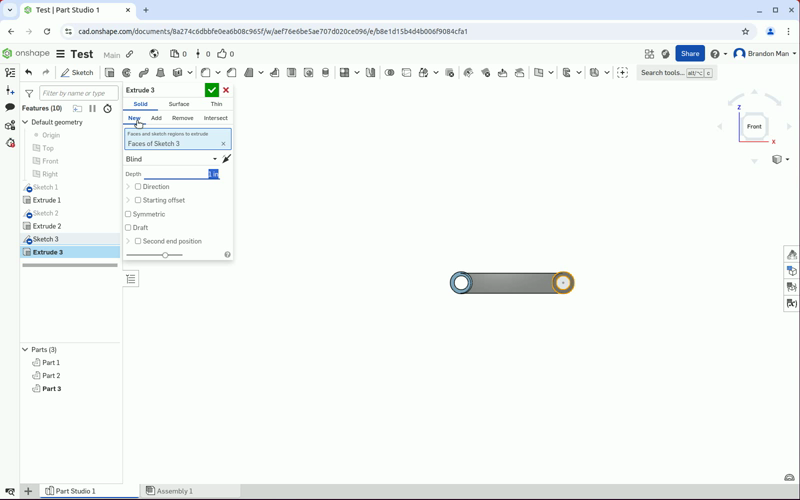
text(2.648)
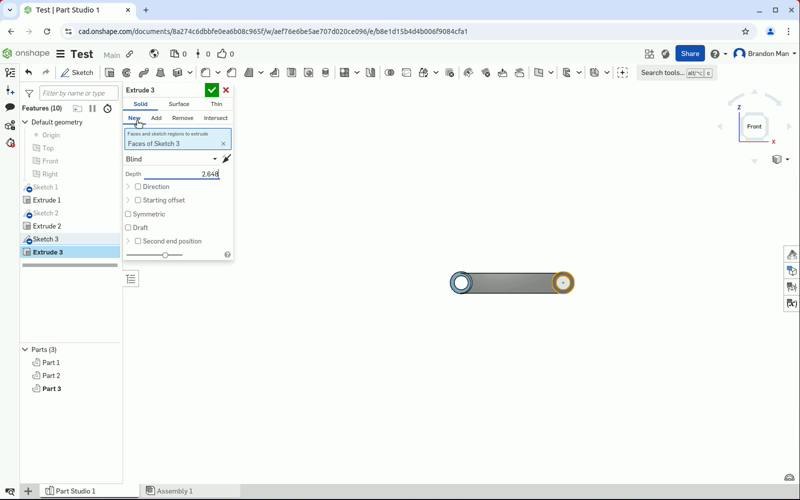
key(enter)
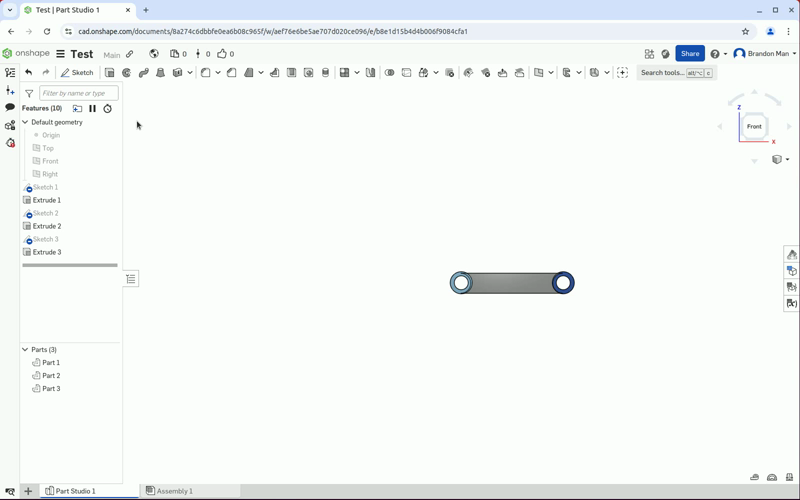
key(shift+h)
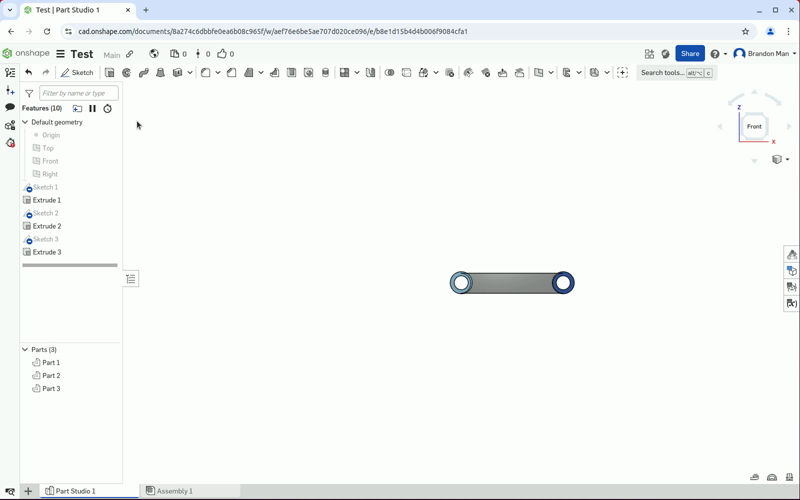
key(shift+h)
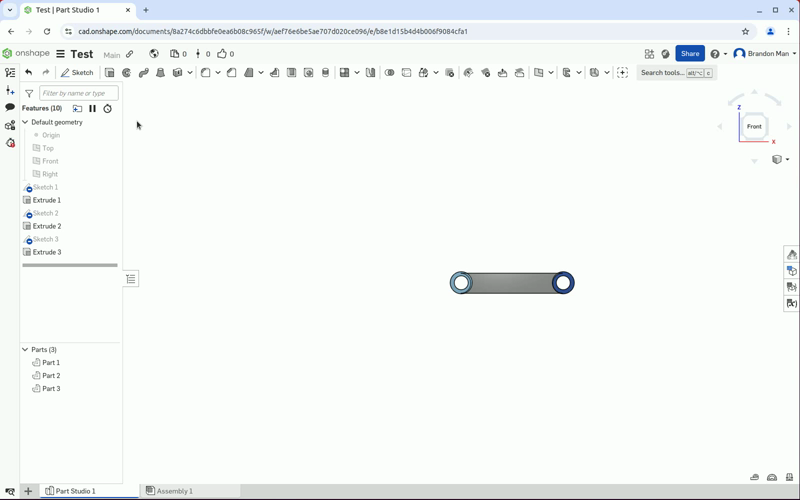
mouse_move(73, 189)
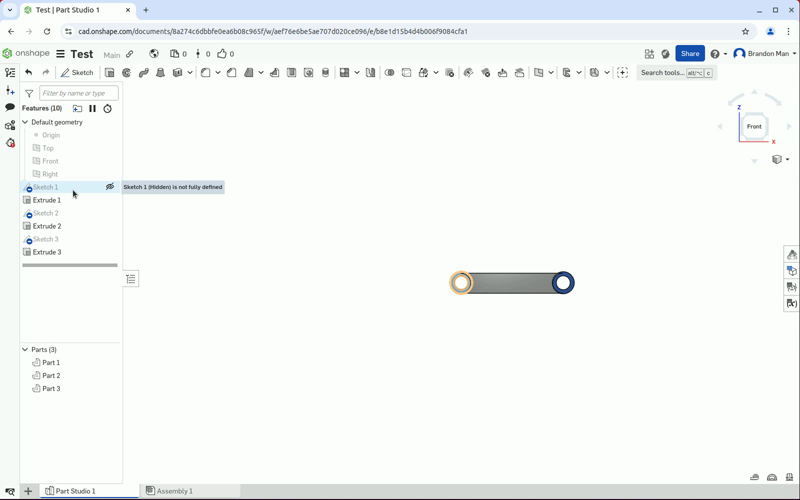
click(73, 189)
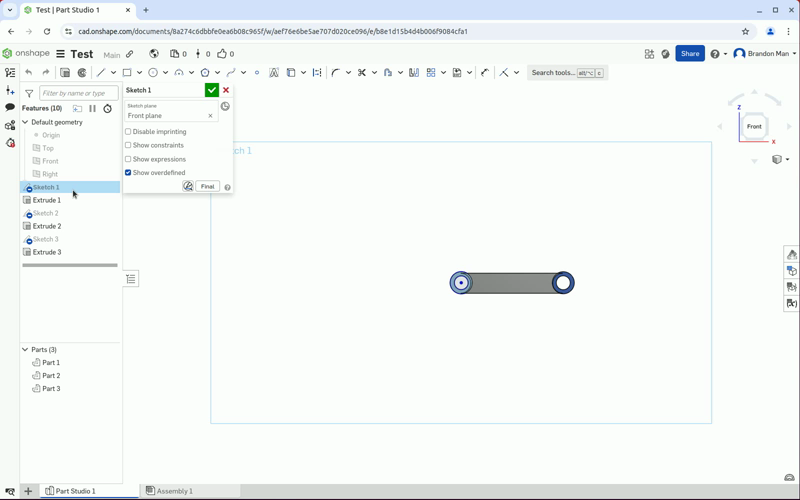
mouse_move(229, 92)
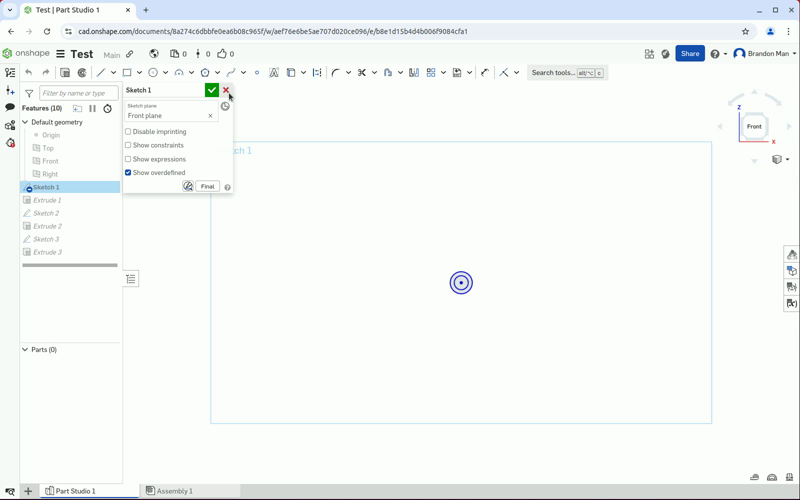
click(229, 92)
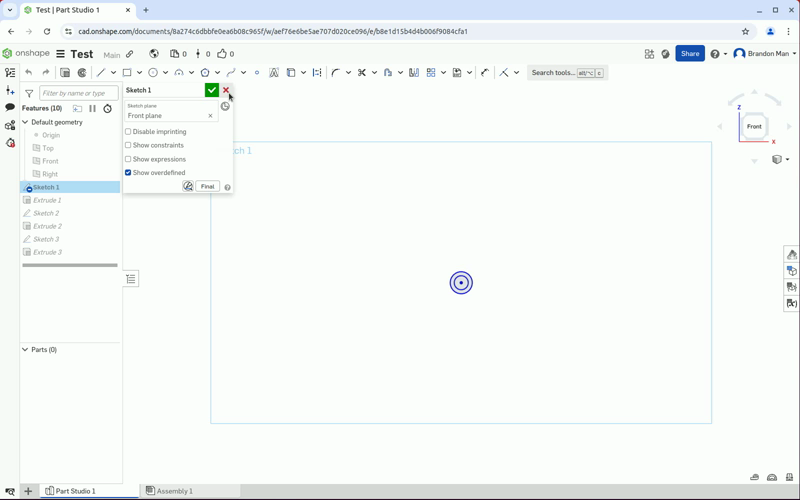
key(shift+s)
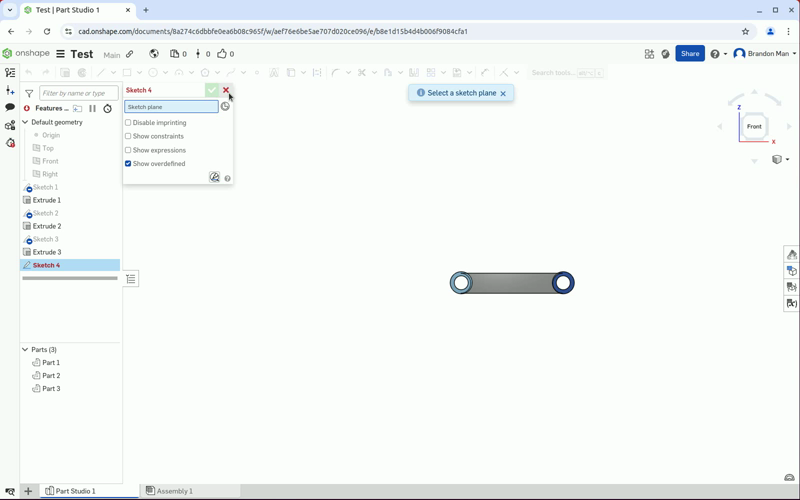
mouse_move(73, 163)
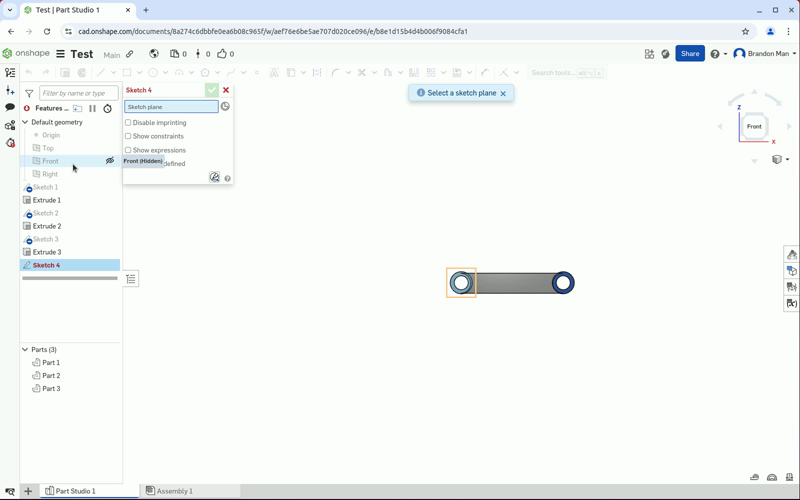
click(73, 163)
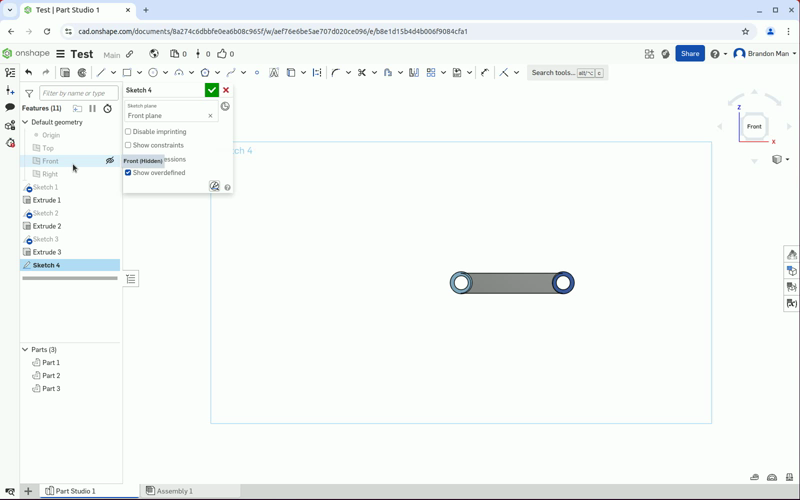
mouse_move(73, 352)
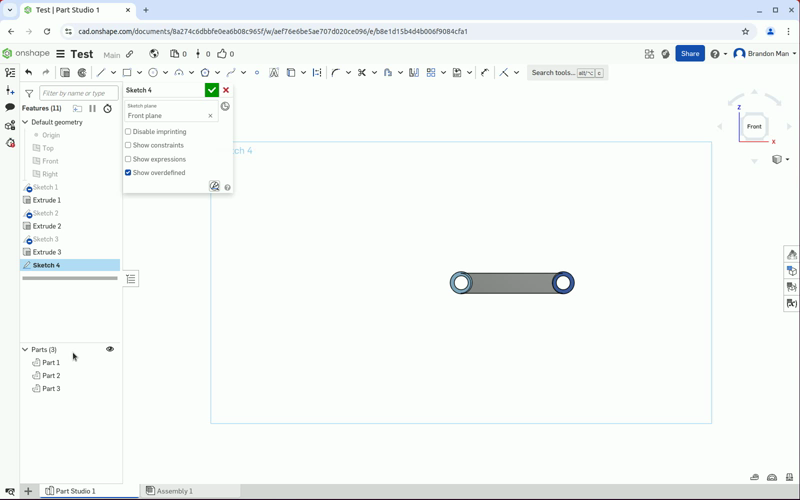
key(y)
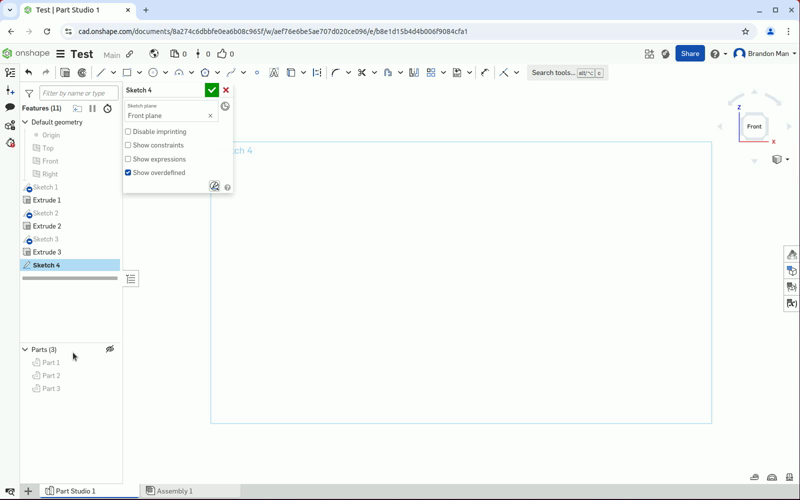
key(c)
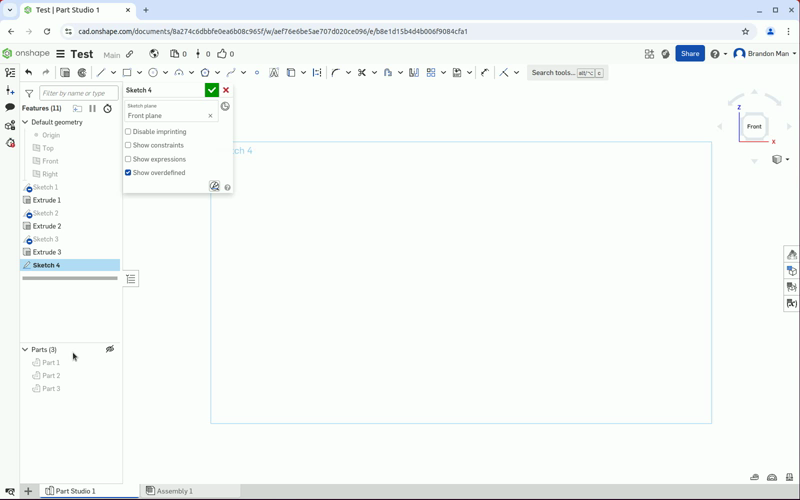
key_down(shift)
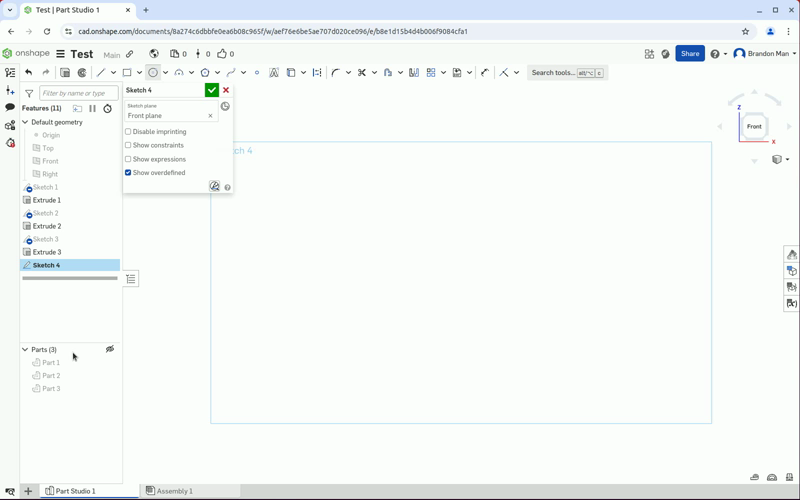
mouse_move(461, 282)
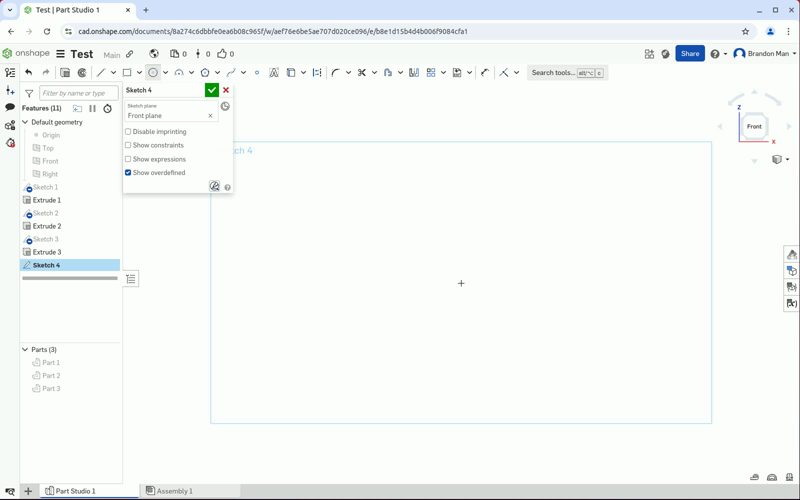
click(461, 282)
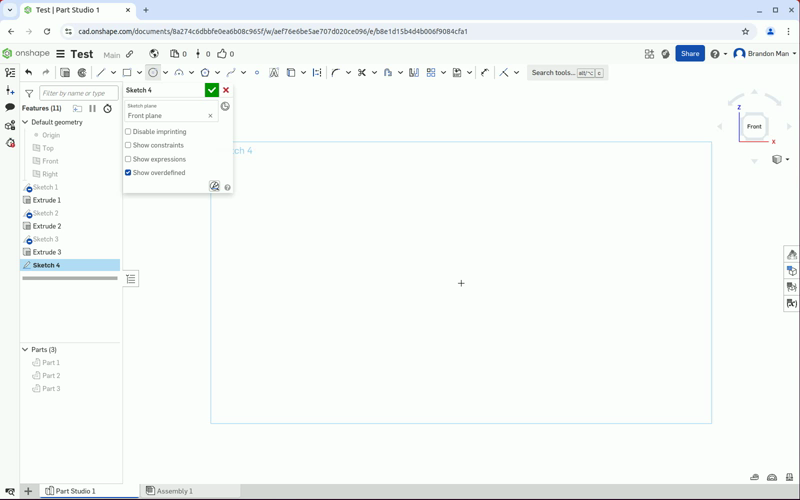
key_up(shift)
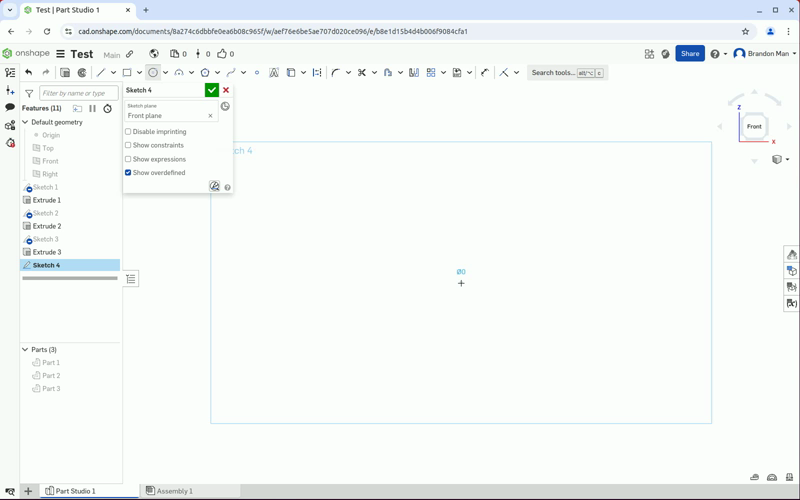
mouse_move(464, 282)
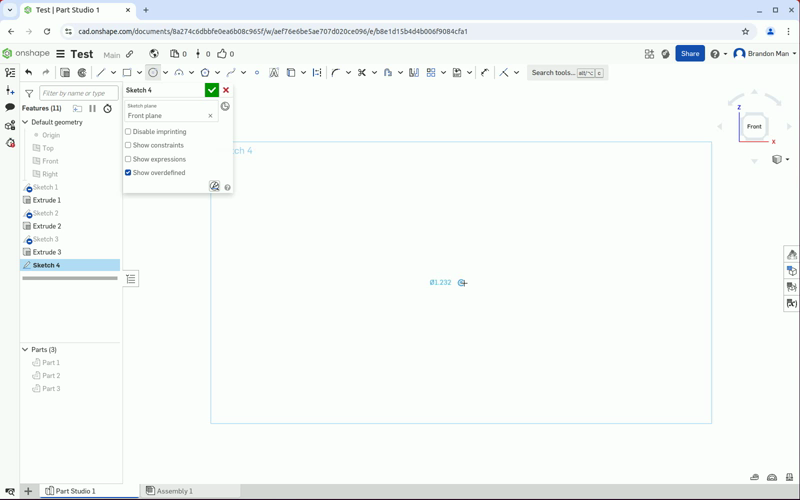
click(464, 282)
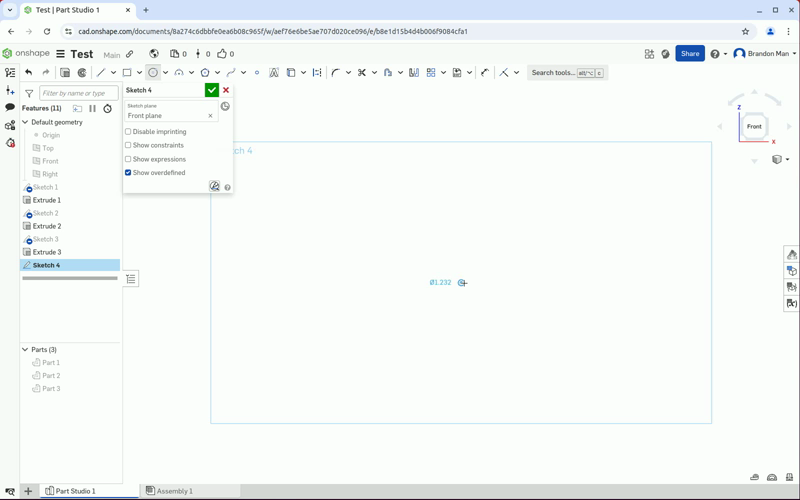
key(esc)
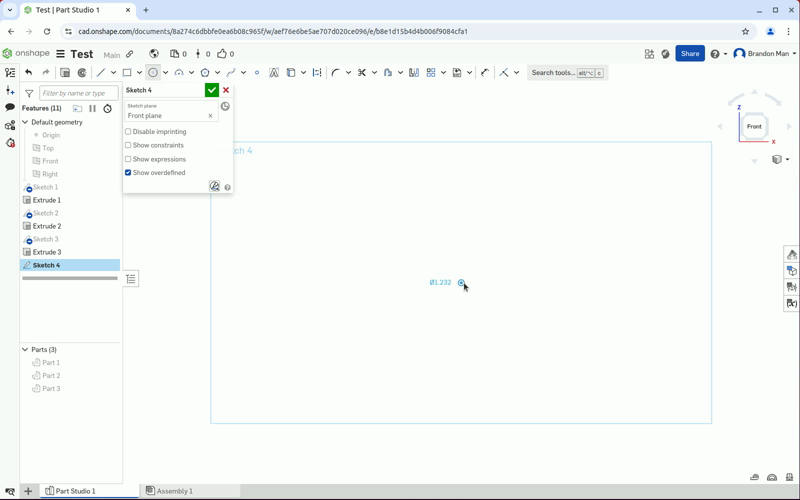
mouse_move(462, 281)
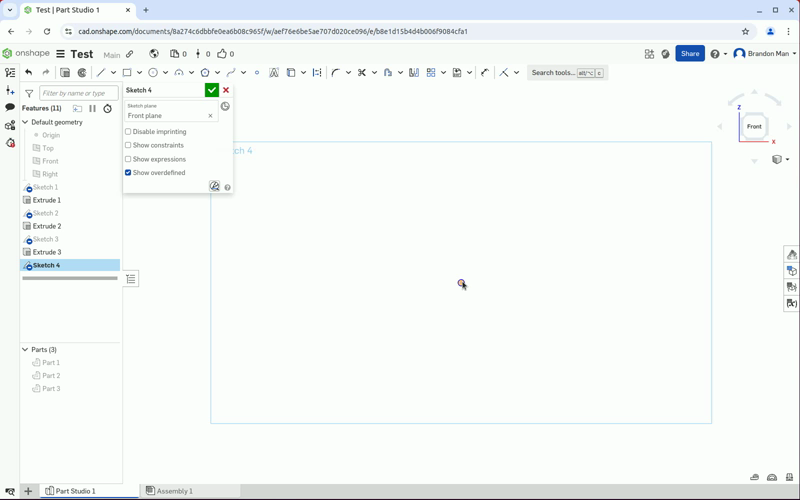
scroll(6)
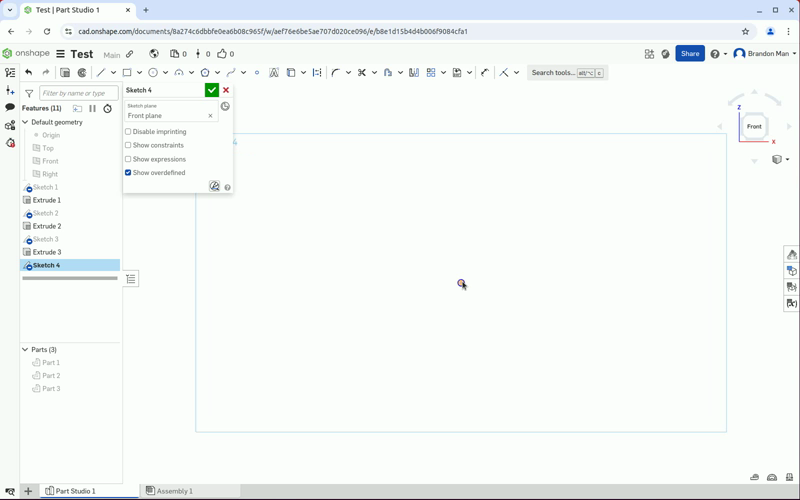
scroll(6)
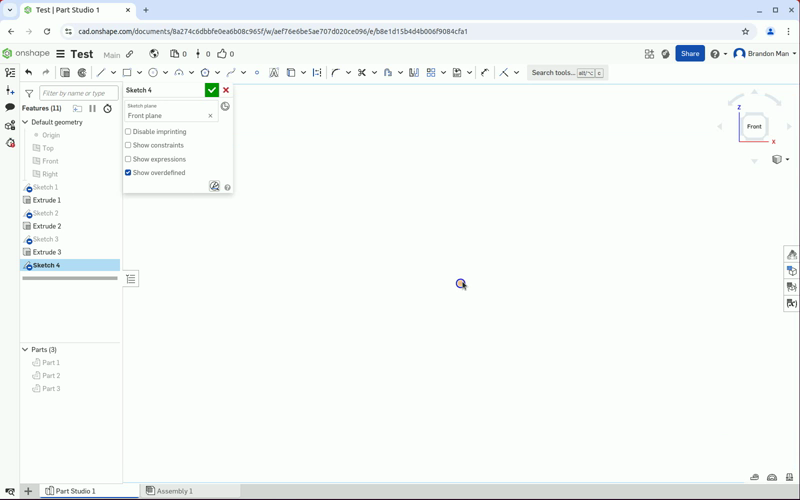
scroll(6)
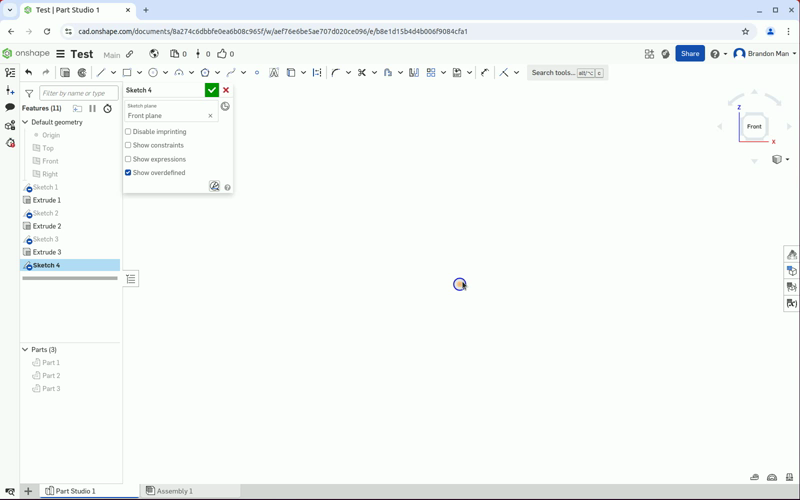
scroll(6)
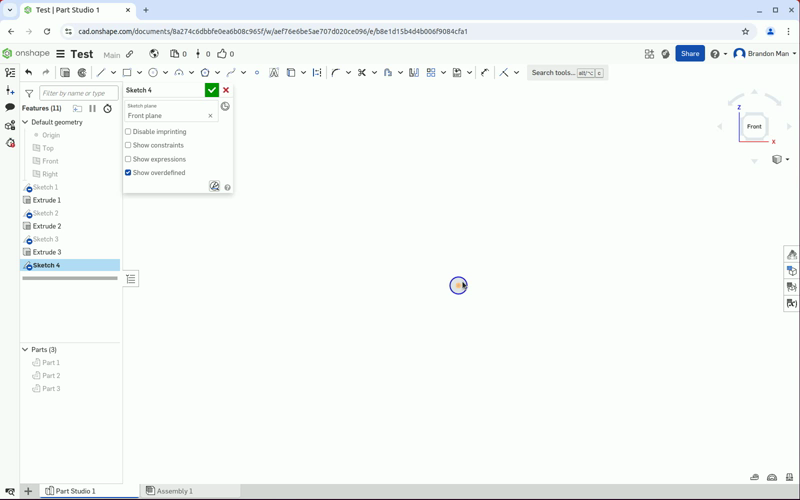
scroll(6)
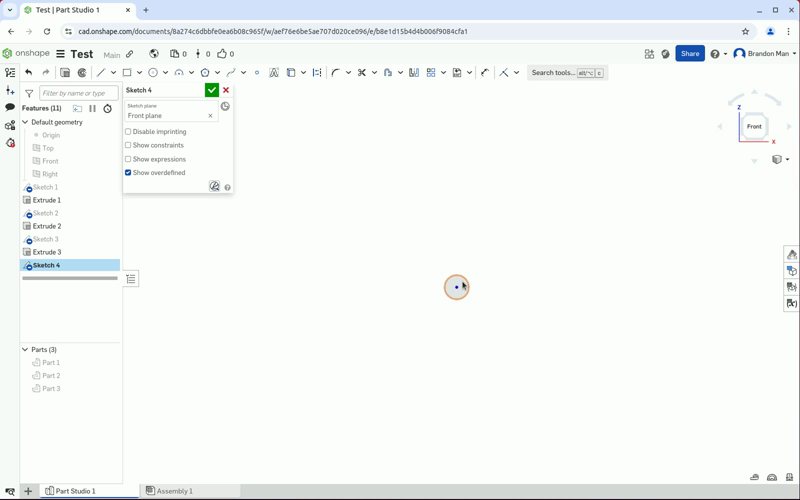
scroll(6)
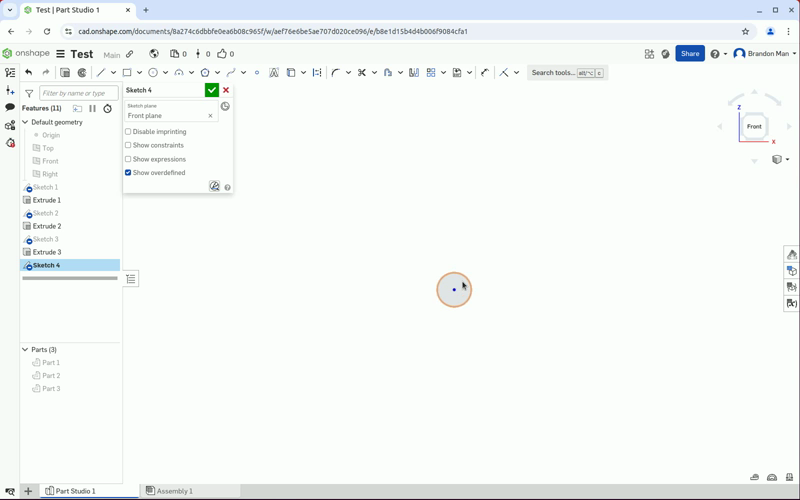
scroll(6)
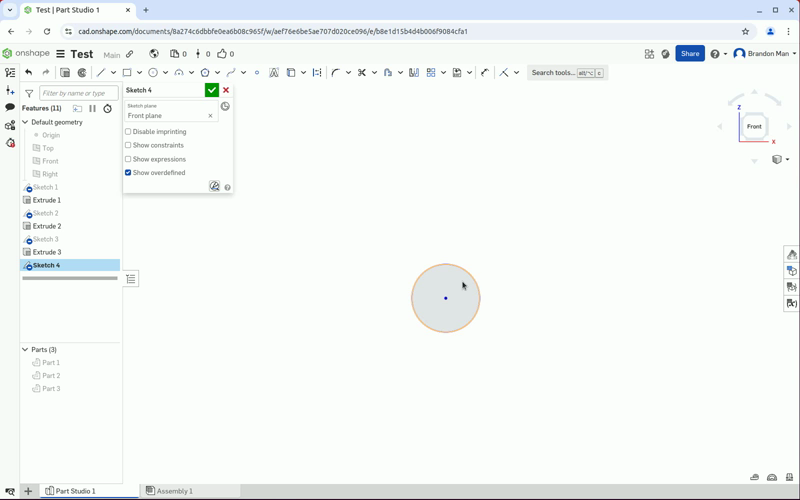
click(462, 281)
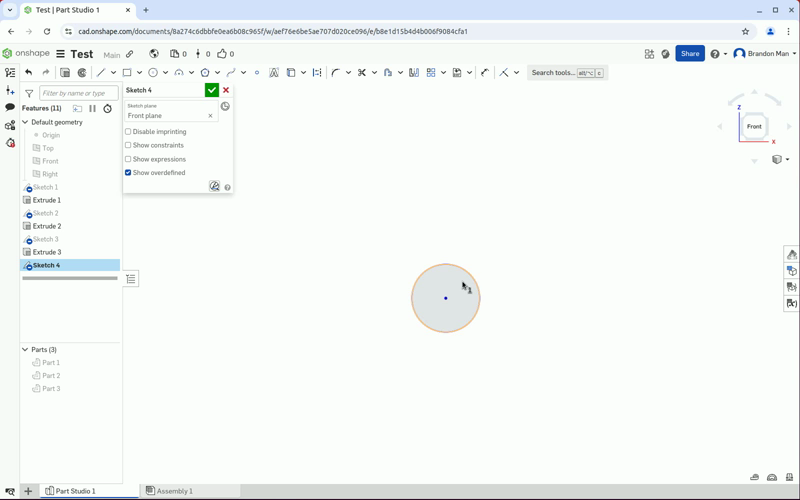
scroll(-6)
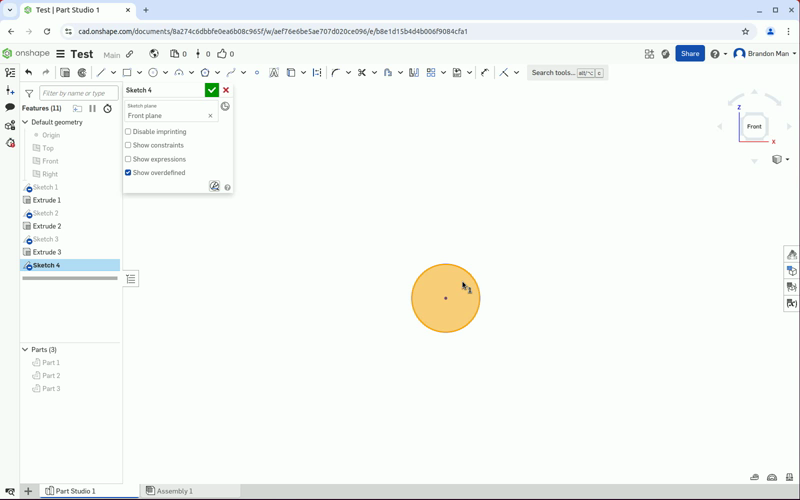
scroll(-6)
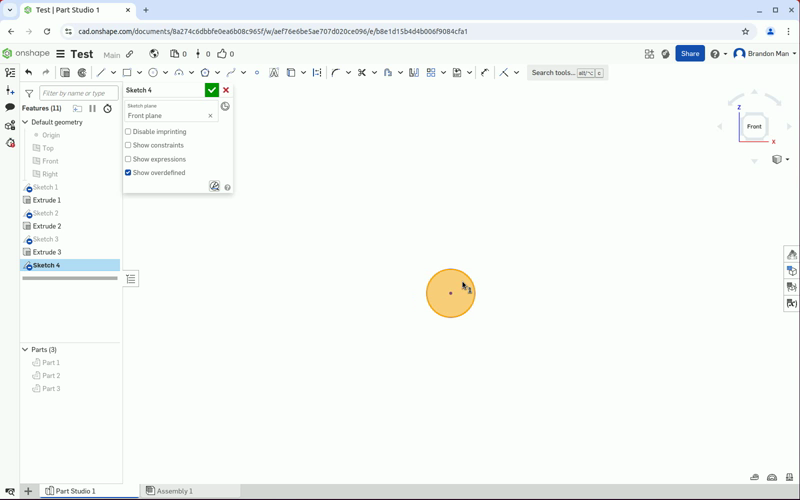
scroll(-6)
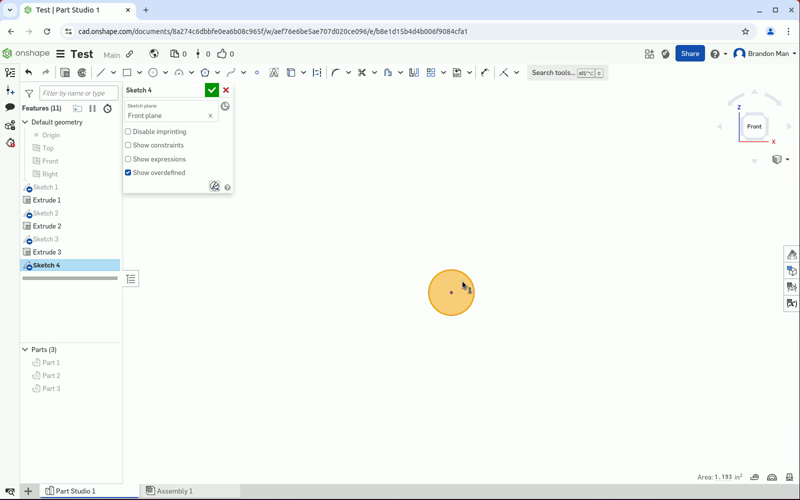
scroll(-6)
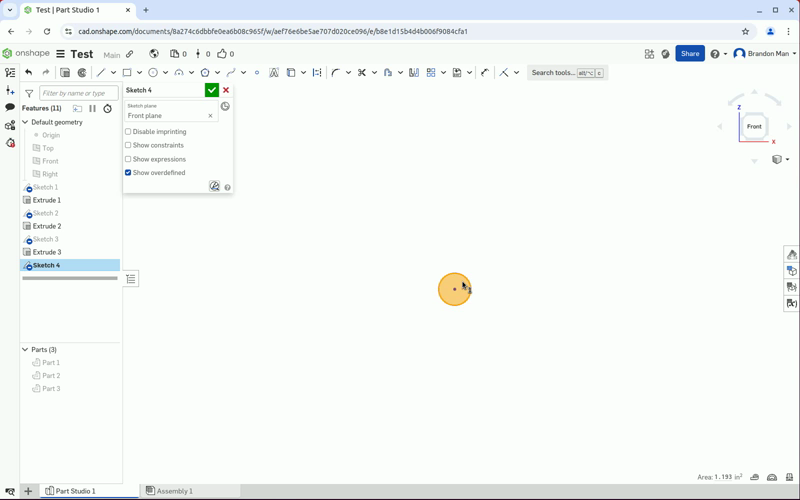
scroll(-6)
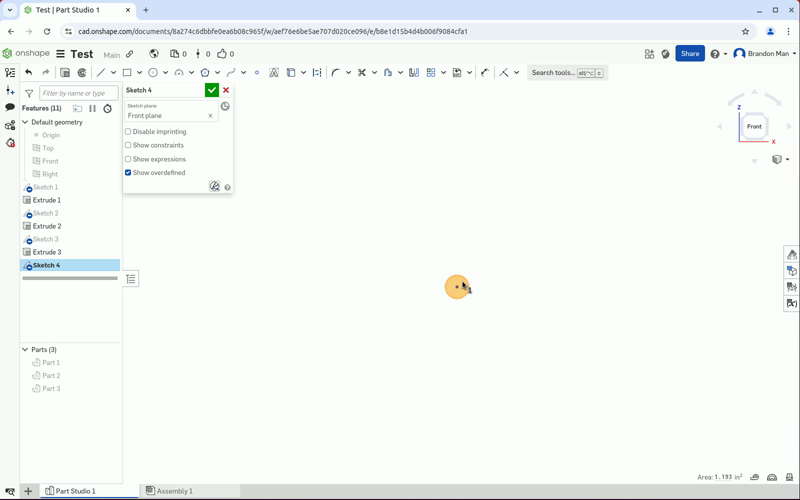
scroll(-6)
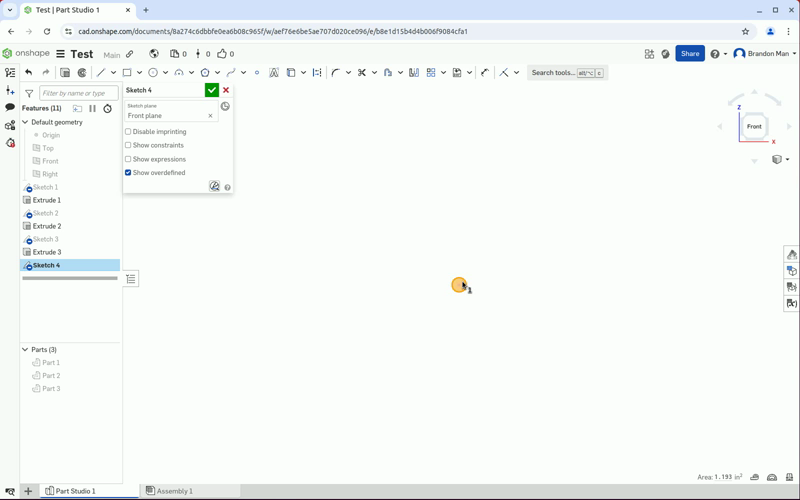
scroll(-6)
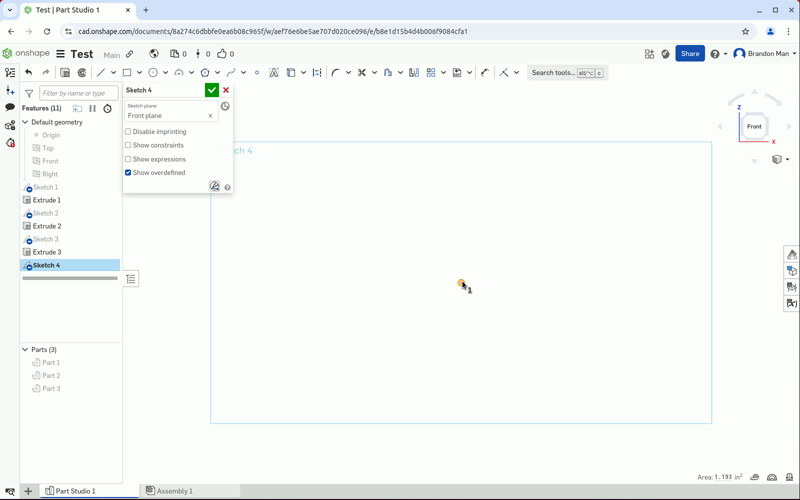
mouse_move(73, 352)
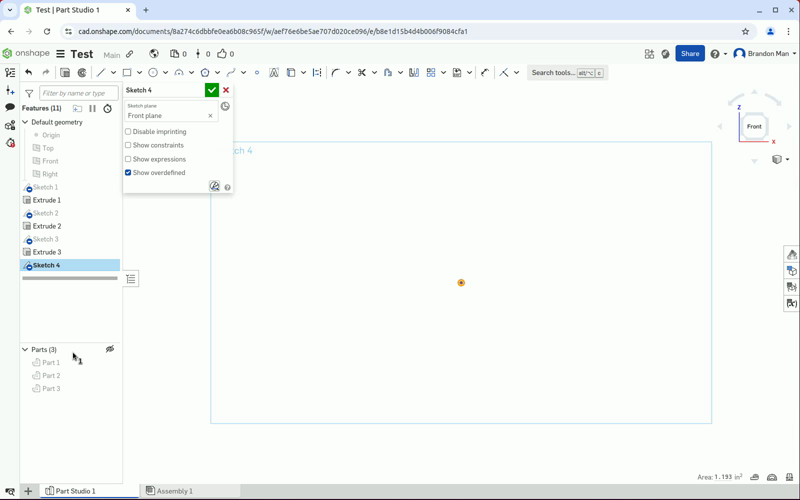
key(shift+y)
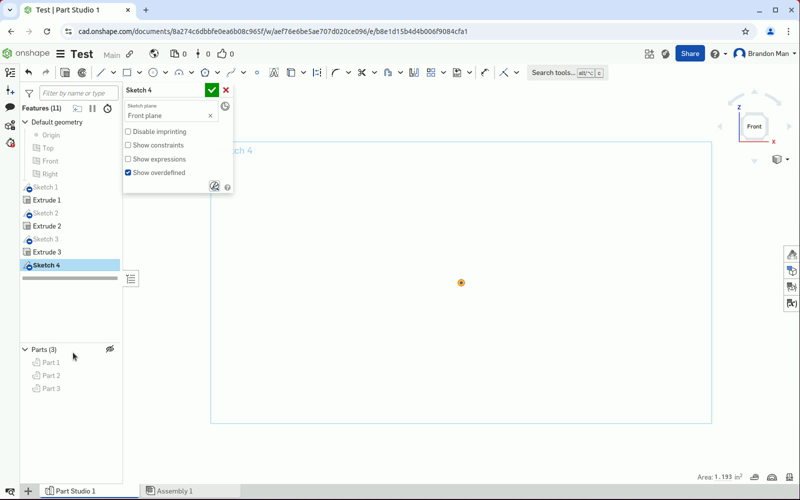
key(shift+e)
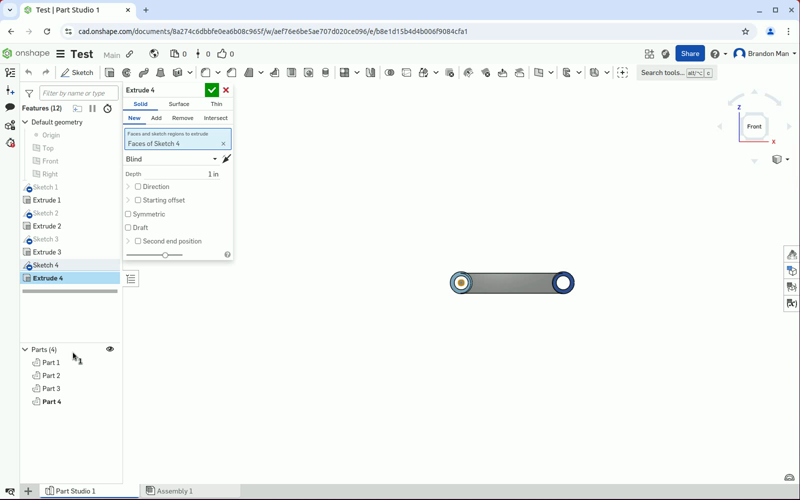
mouse_move(143, 106)
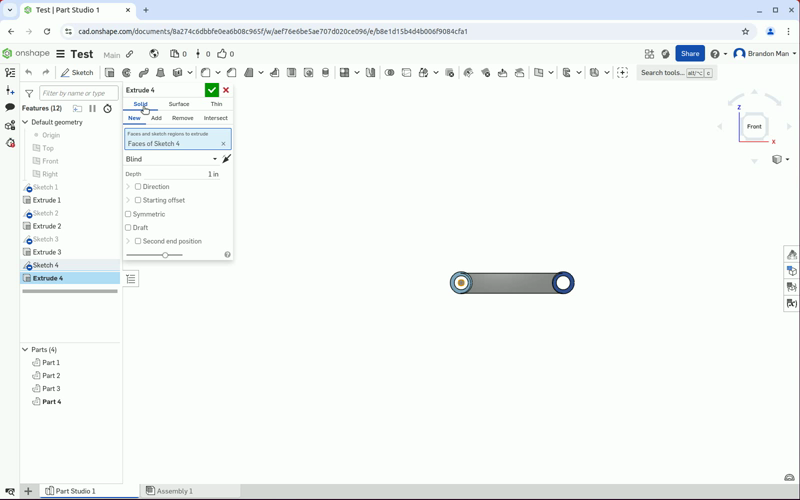
click(143, 106)
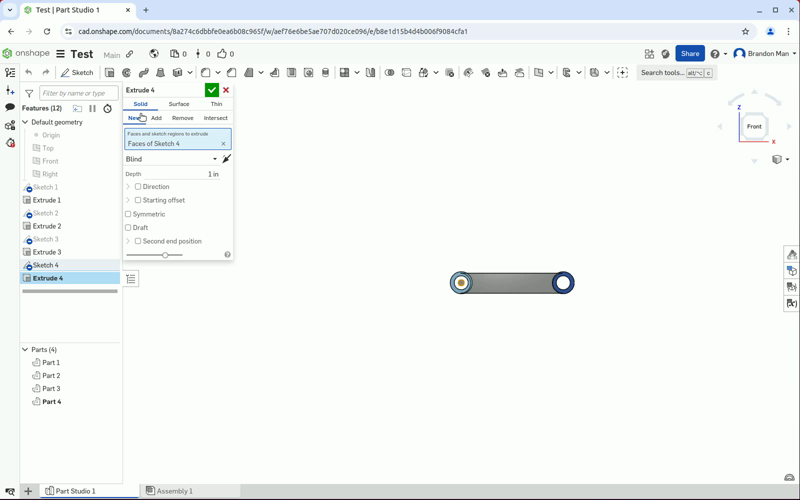
mouse_move(137, 120)
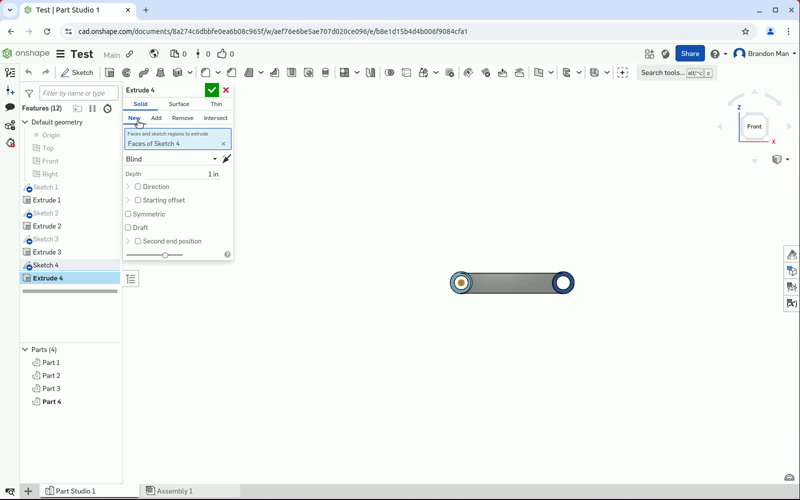
click(137, 120)
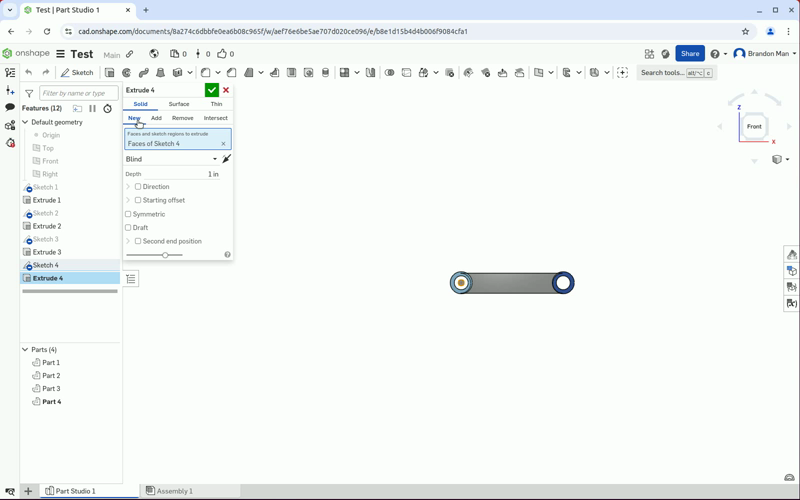
key(tab, 4)
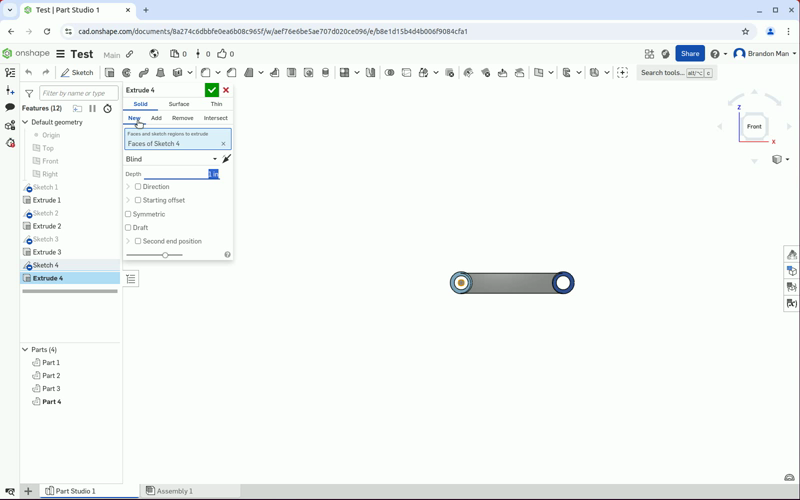
text(2.648)
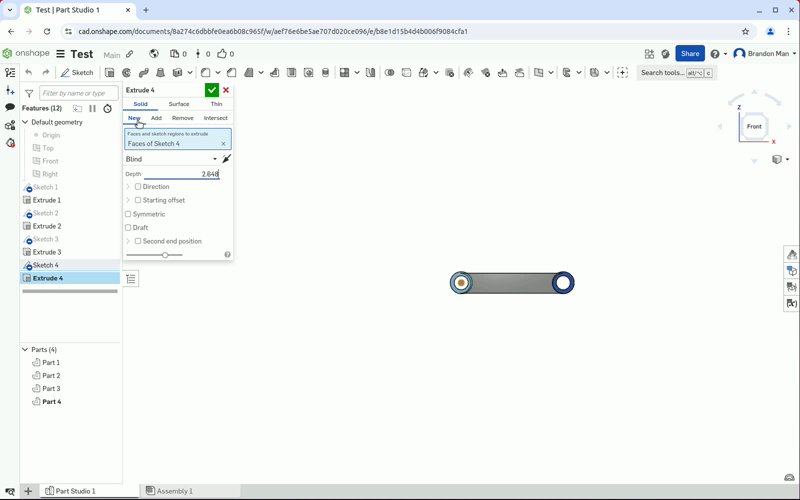
key(enter)
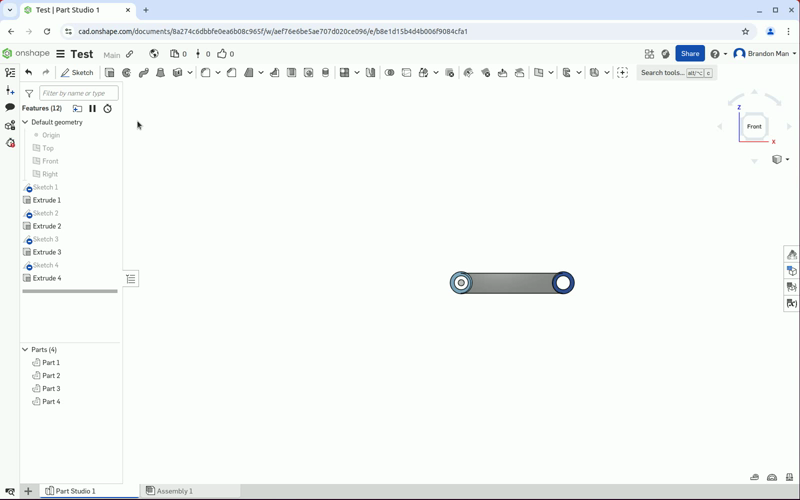
key(shift+h)
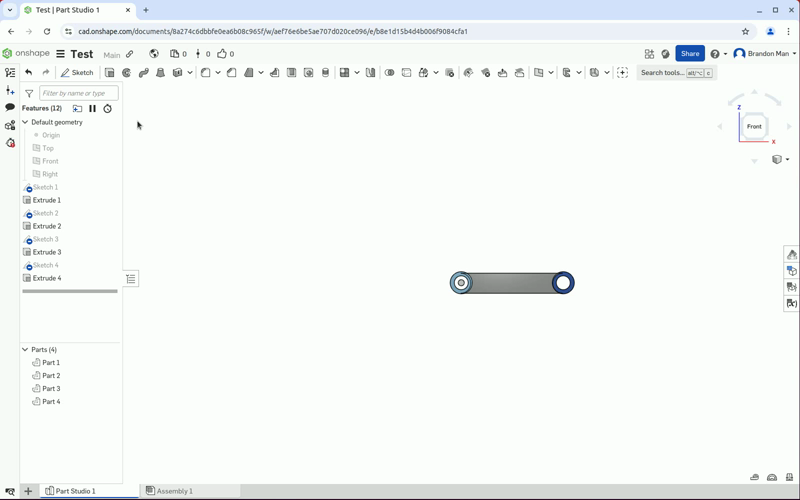
key(shift+h)
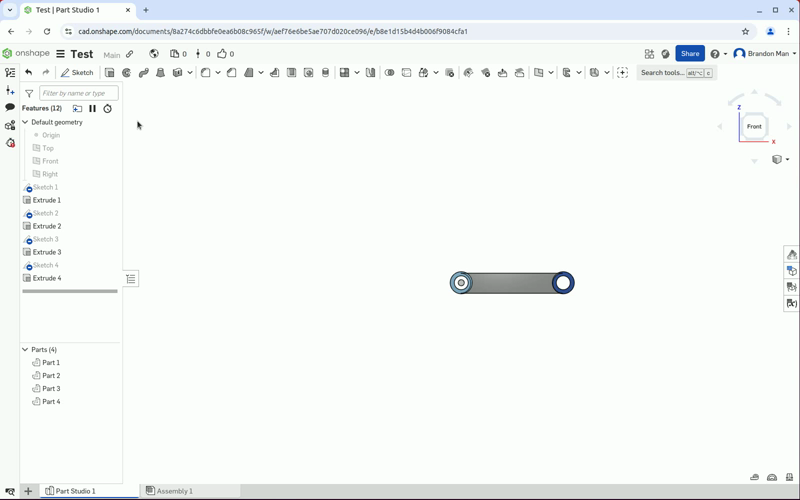
mouse_move(73, 189)
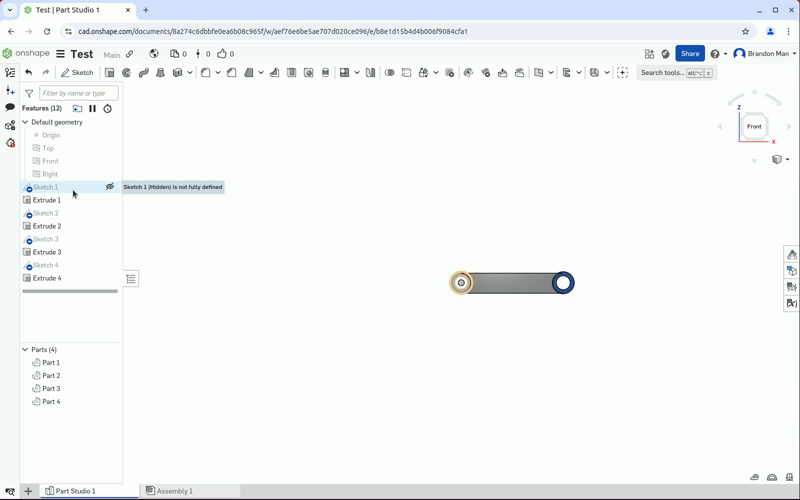
click(73, 189)
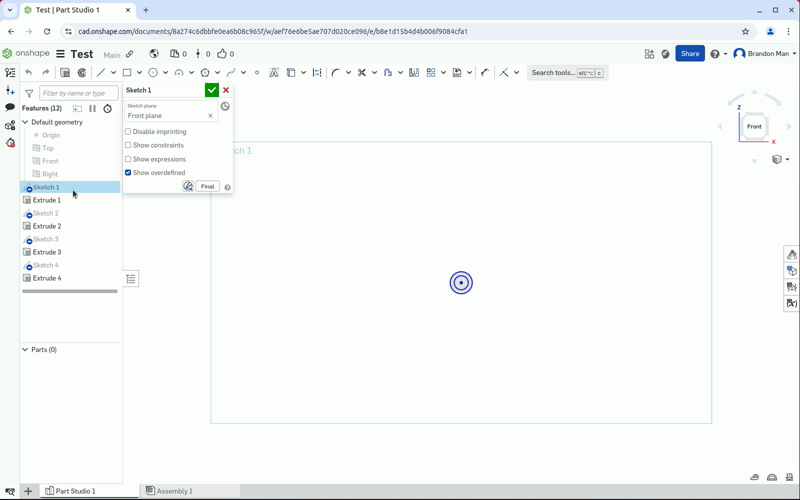
mouse_move(229, 92)
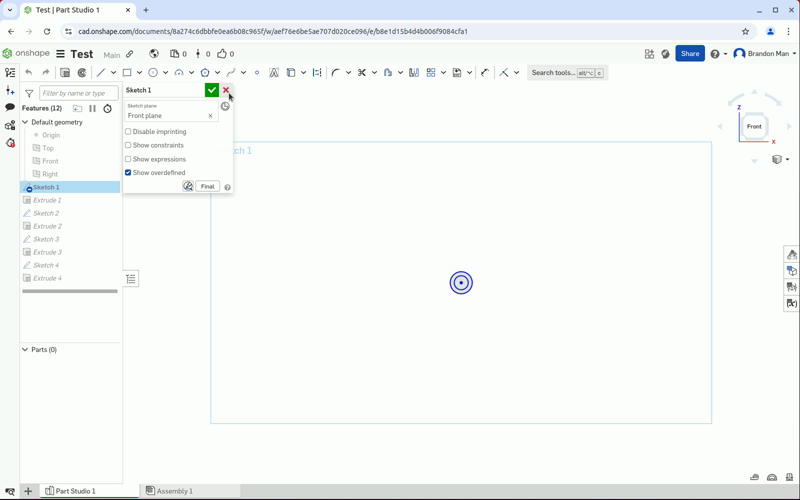
click(229, 92)
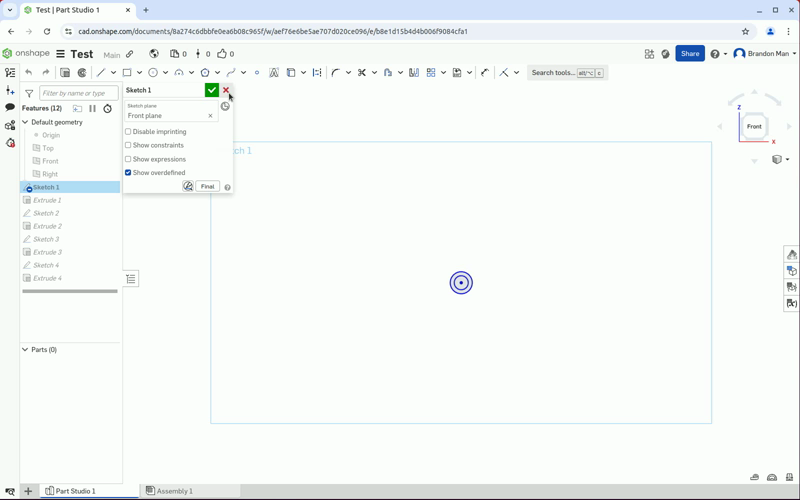
key(shift+s)
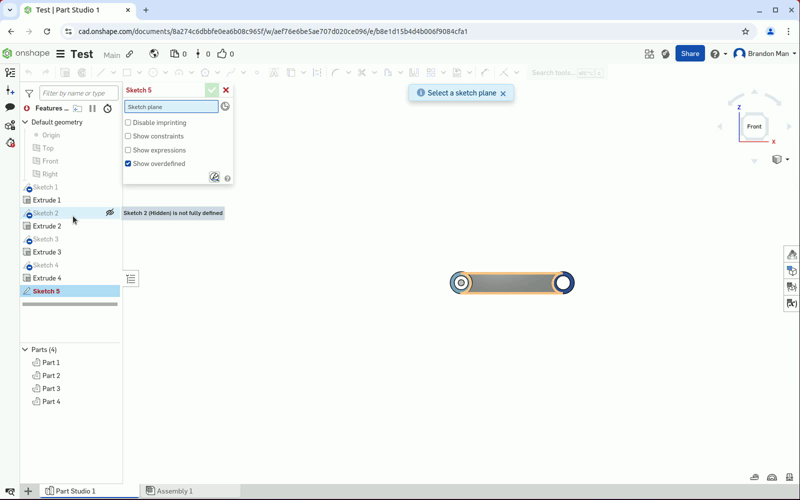
scroll(3)
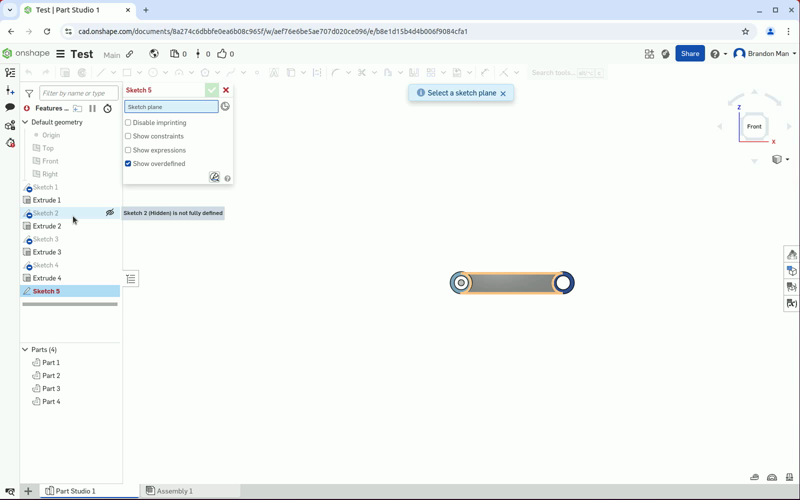
mouse_move(73, 163)
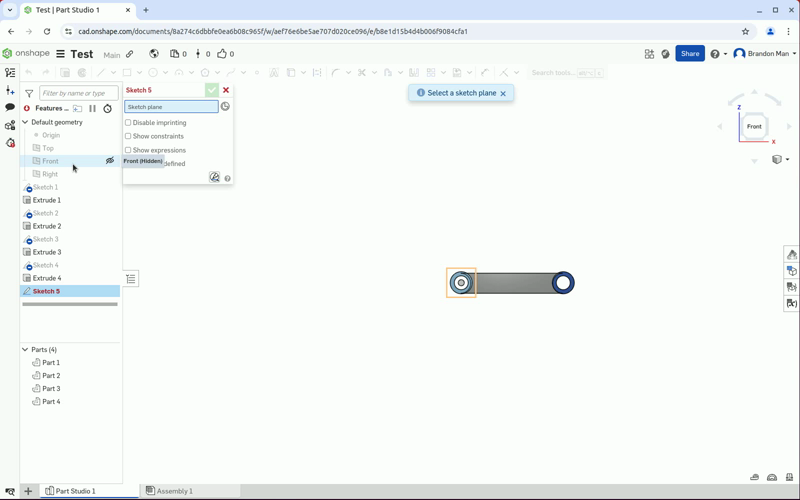
click(73, 163)
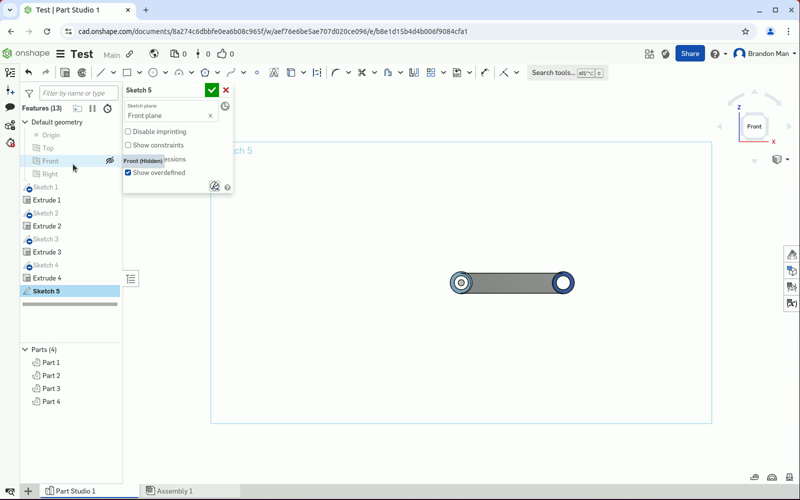
mouse_move(73, 352)
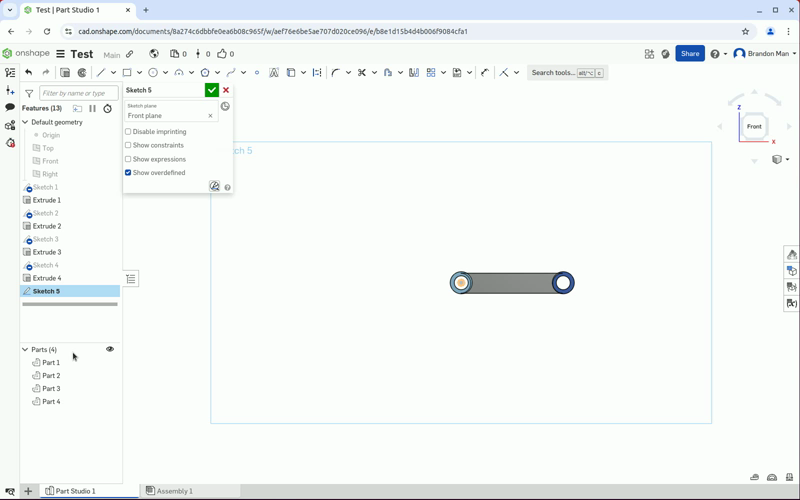
key(y)
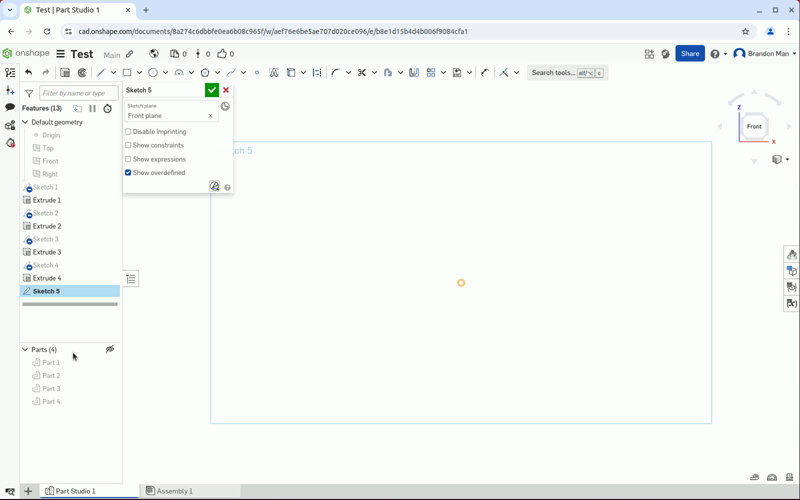
key(c)
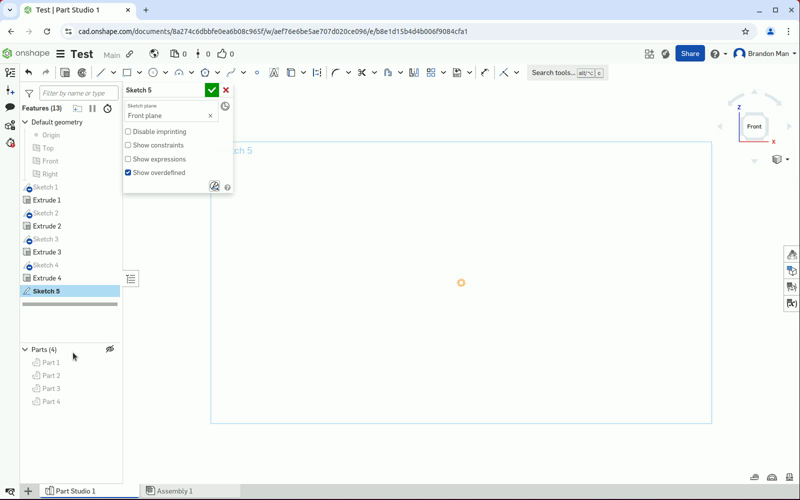
key_down(shift)
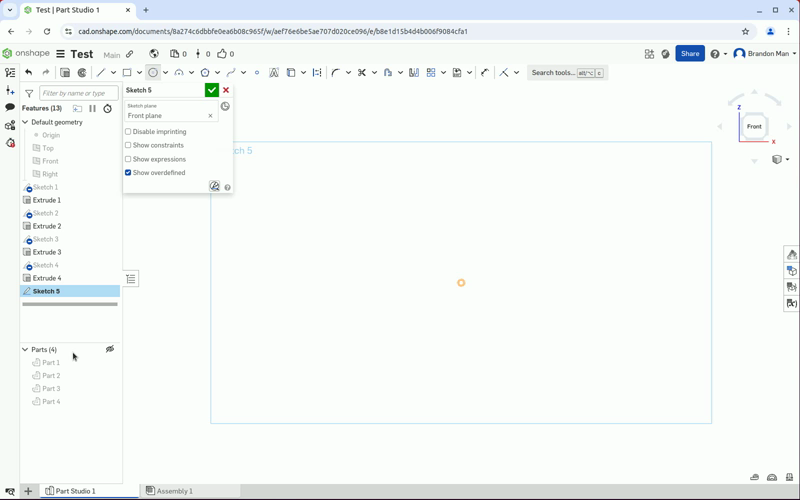
mouse_move(563, 282)
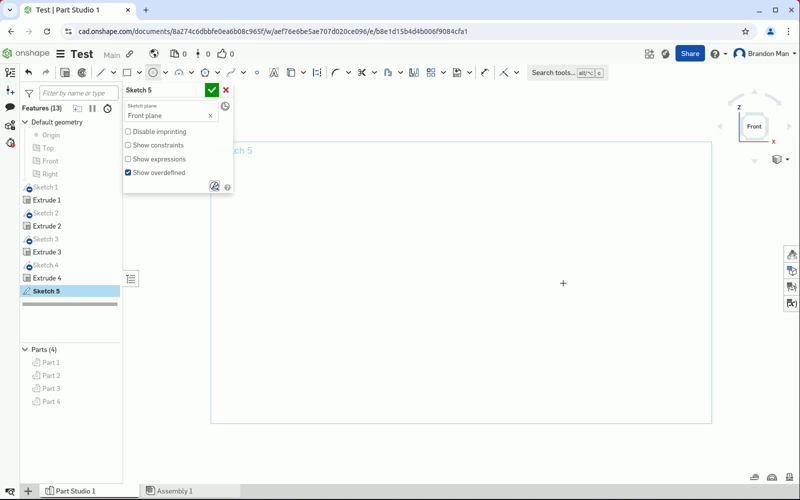
click(563, 282)
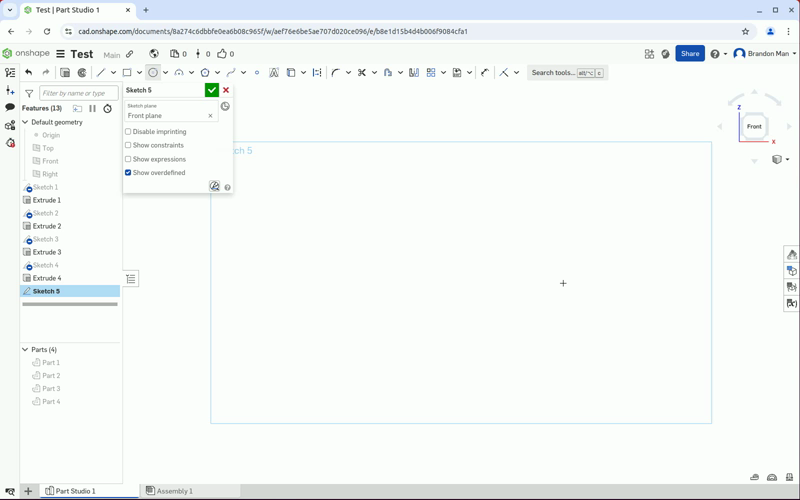
key_up(shift)
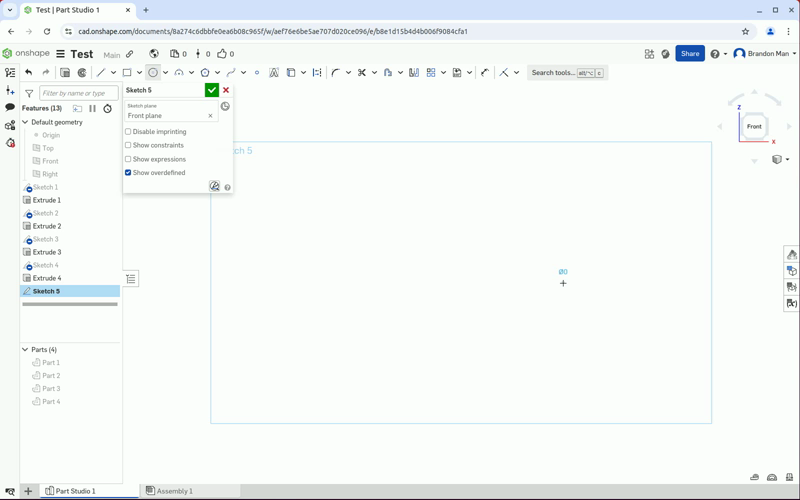
mouse_move(566, 282)
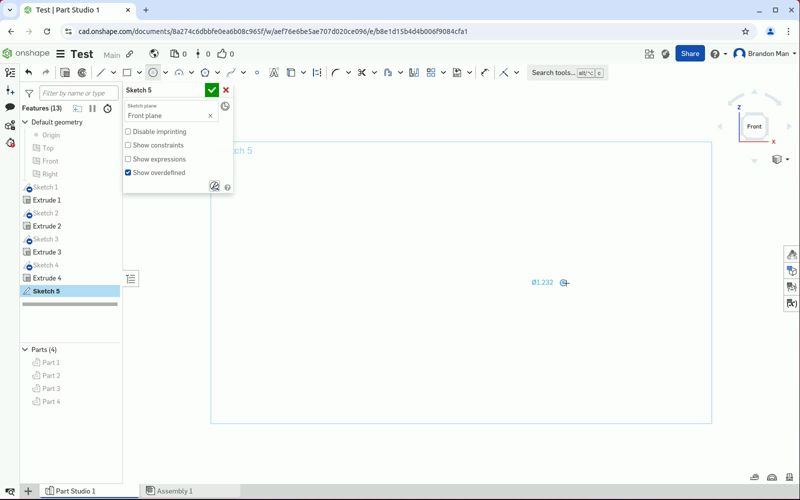
click(566, 282)
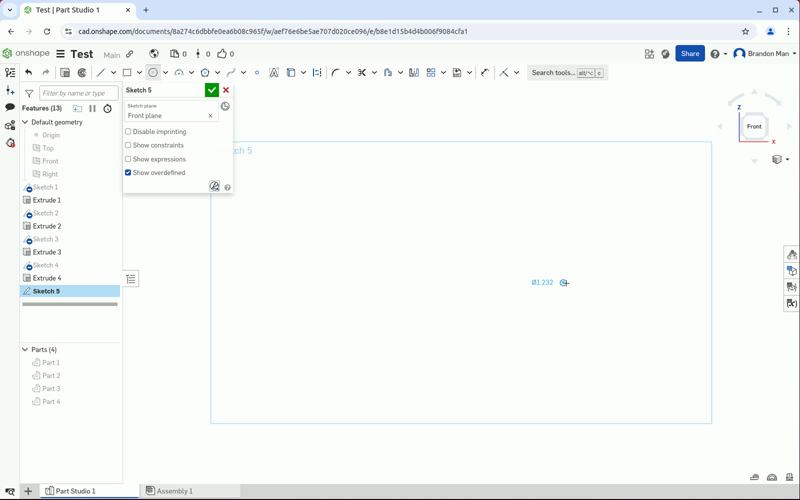
key(esc)
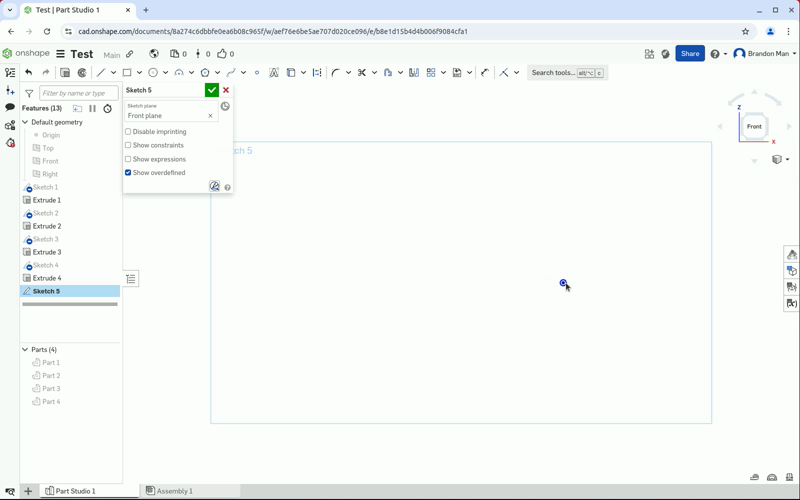
mouse_move(563, 280)
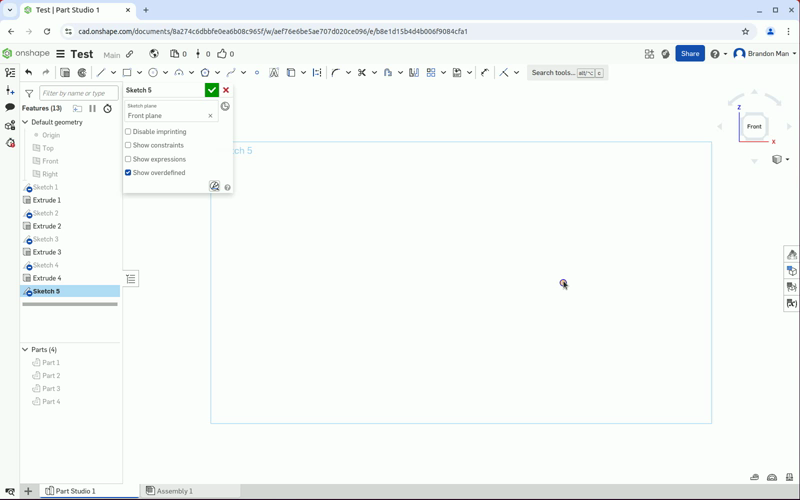
scroll(6)
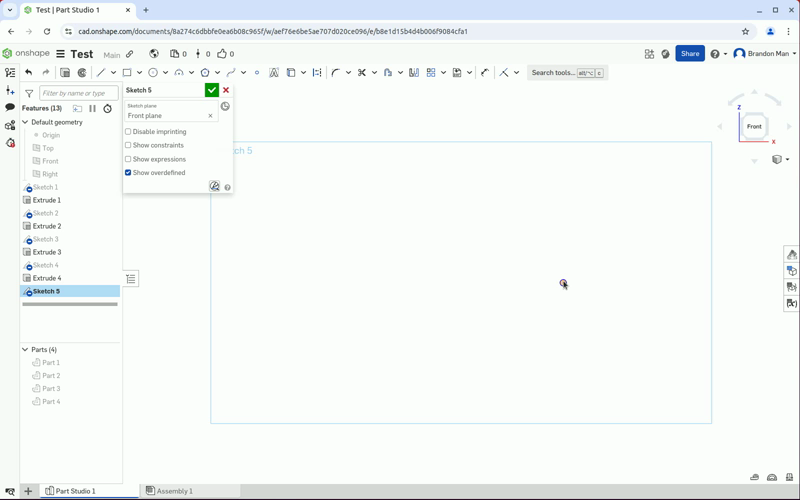
scroll(6)
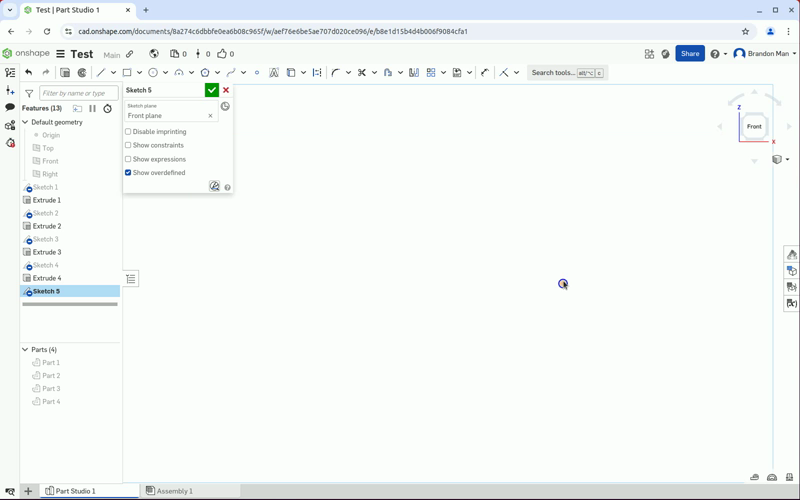
scroll(6)
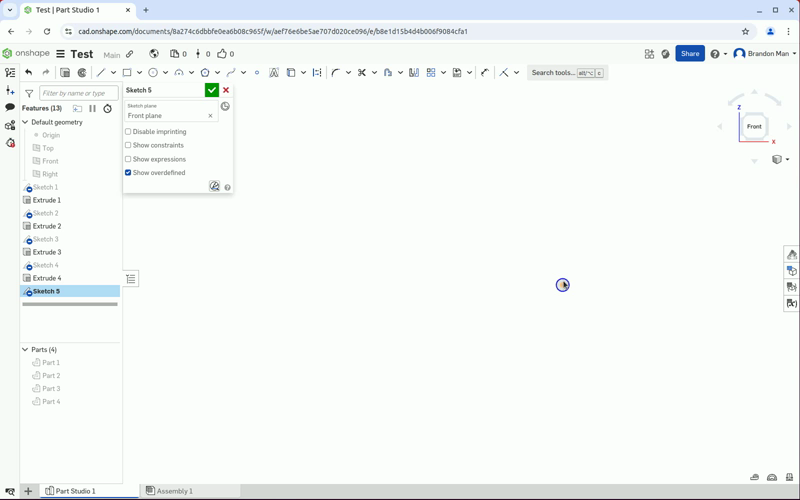
scroll(6)
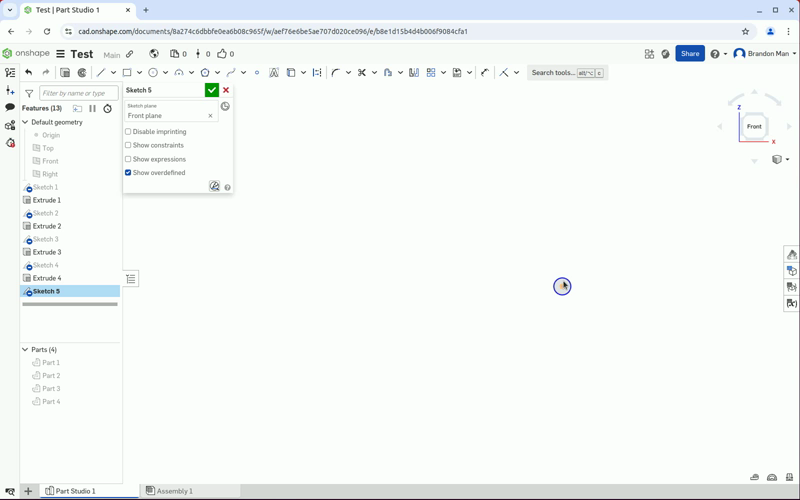
scroll(6)
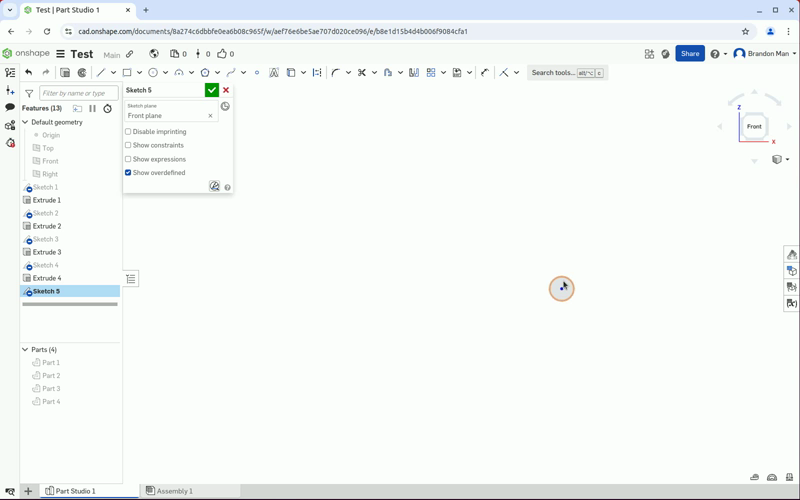
scroll(6)
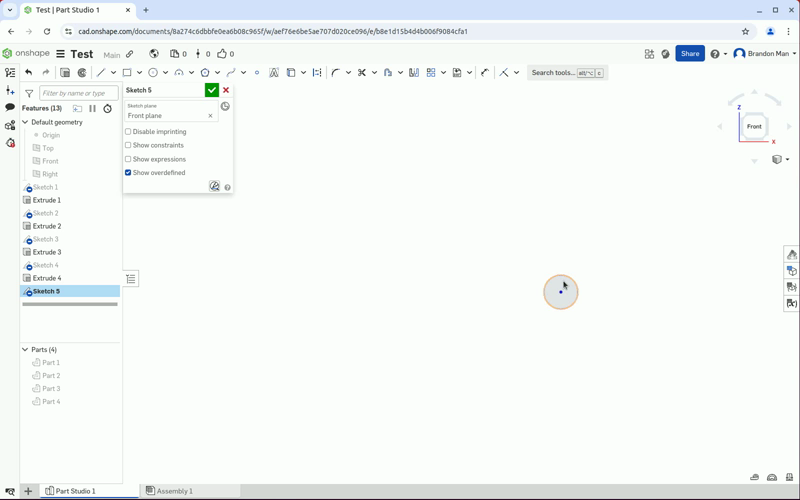
scroll(6)
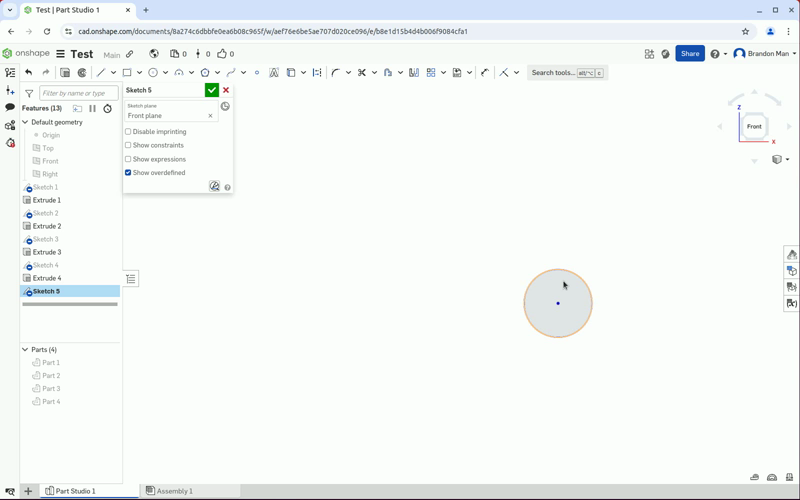
click(563, 280)
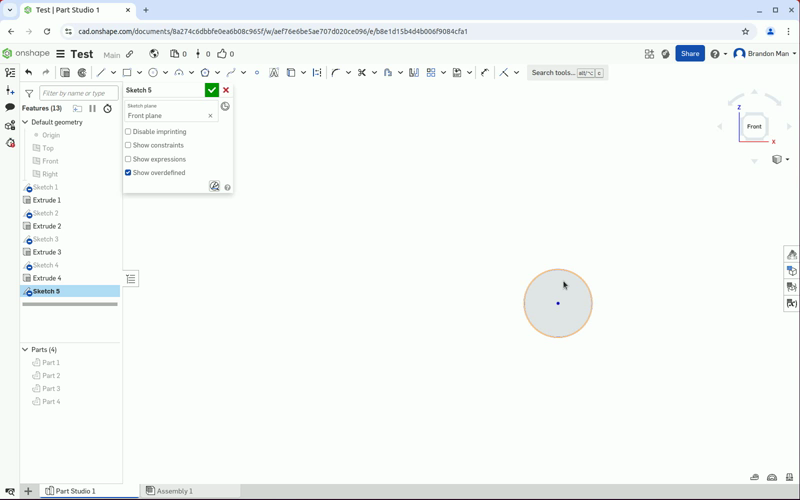
scroll(-6)
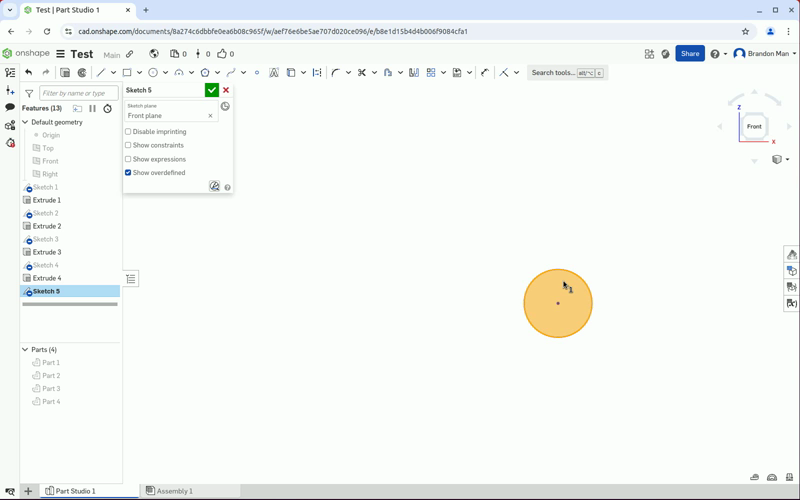
scroll(-6)
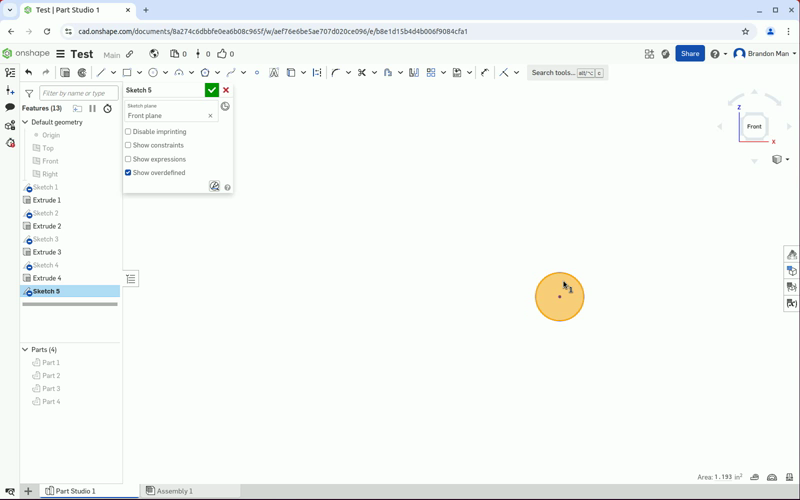
scroll(-6)
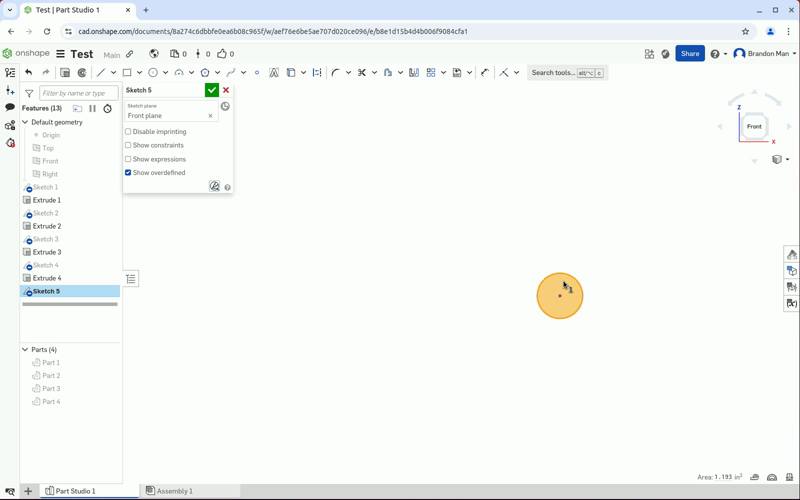
scroll(-6)
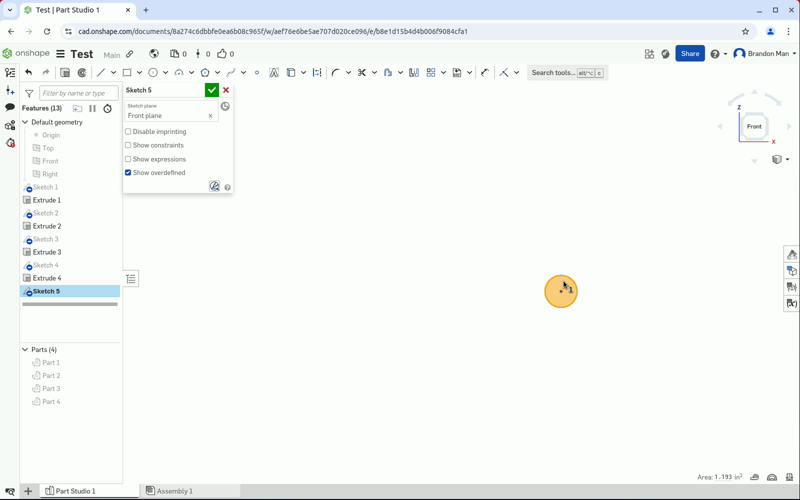
scroll(-6)
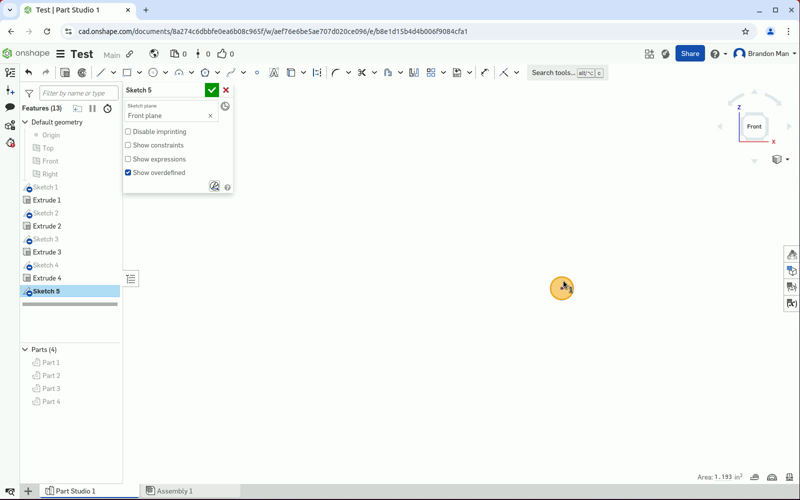
scroll(-6)
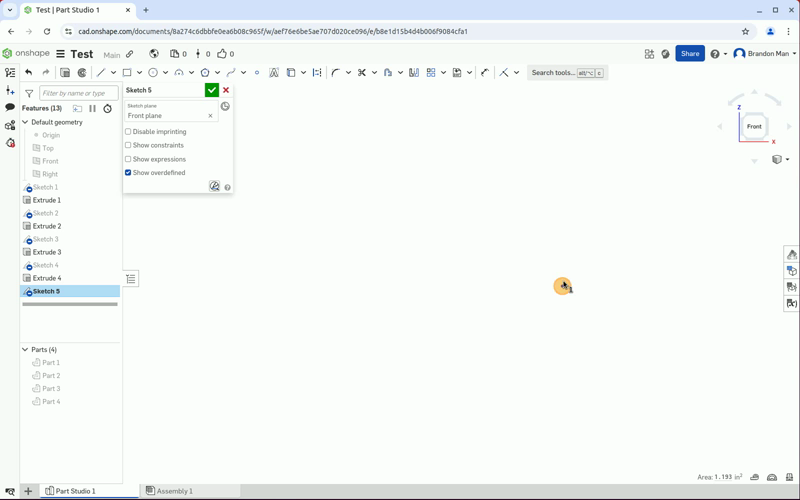
scroll(-6)
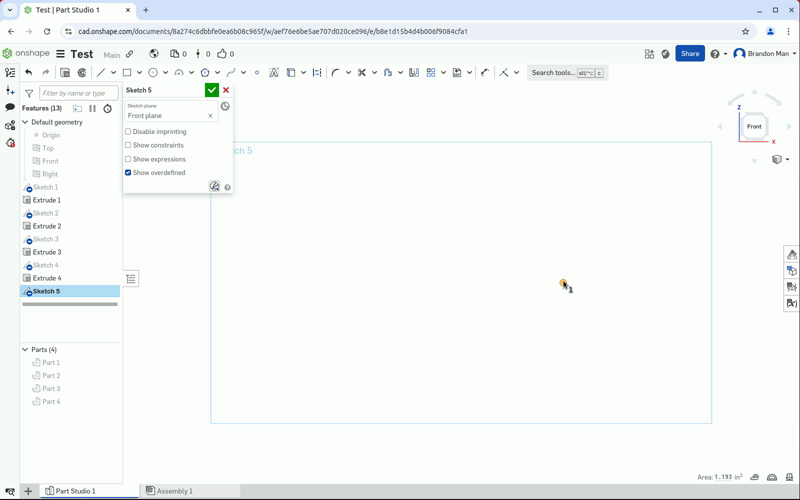
mouse_move(73, 352)
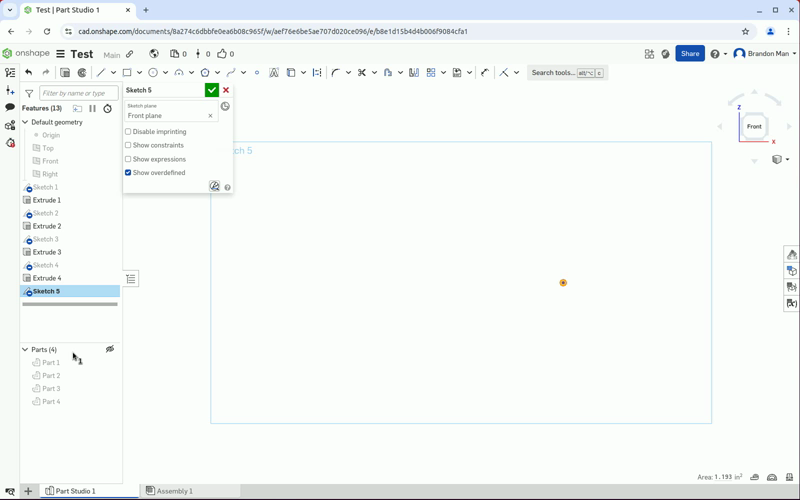
key(shift+y)
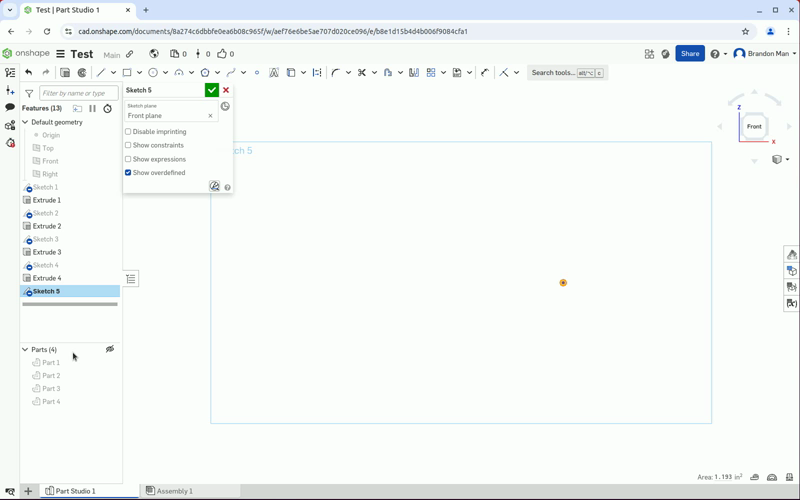
key(shift+e)
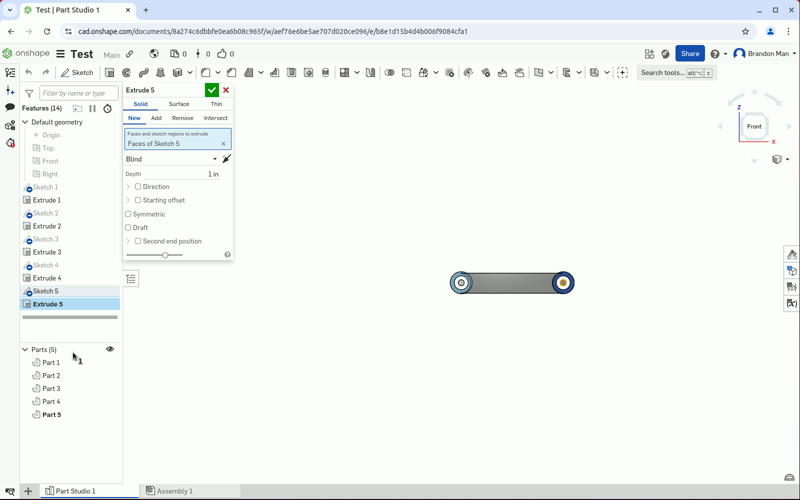
mouse_move(143, 106)
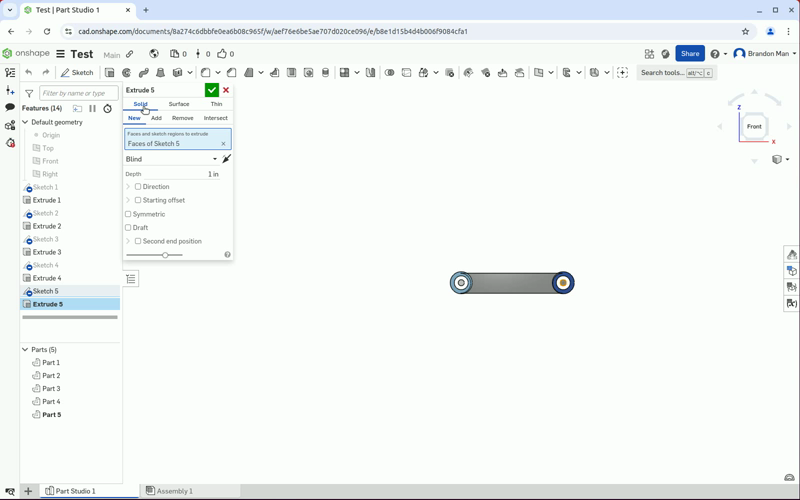
click(143, 106)
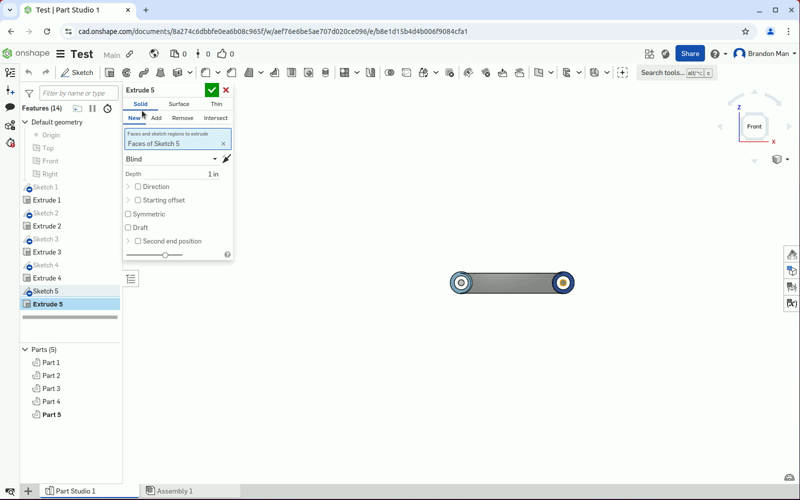
mouse_move(137, 120)
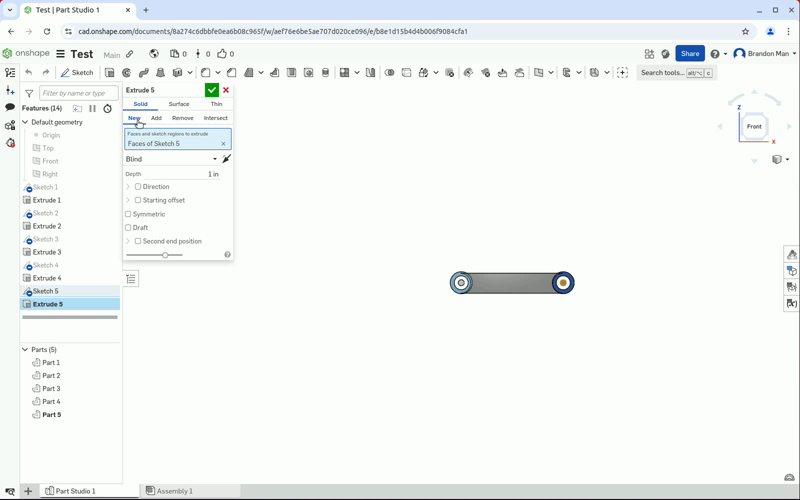
click(137, 120)
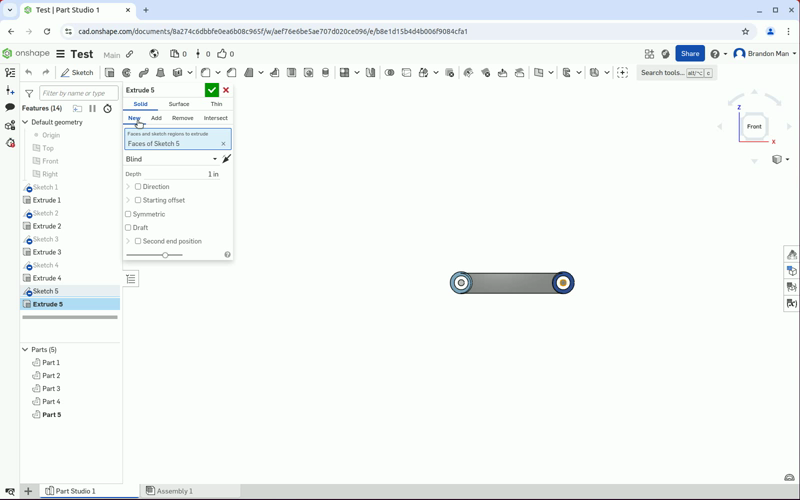
key(tab, 4)
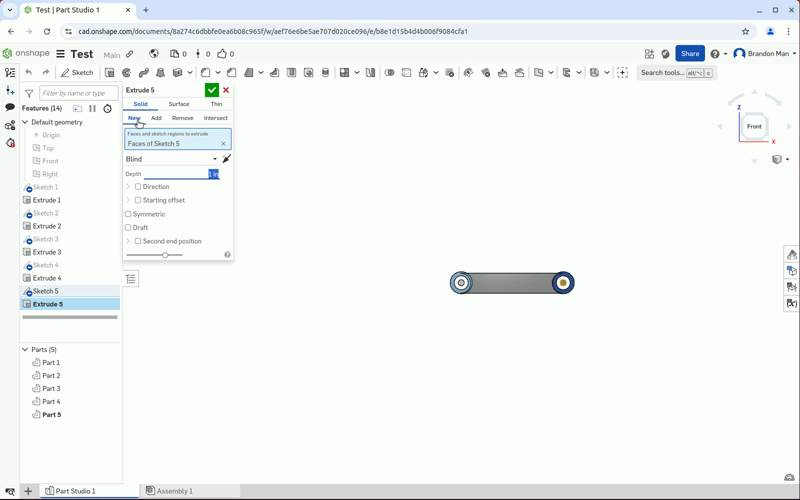
text(2.648)
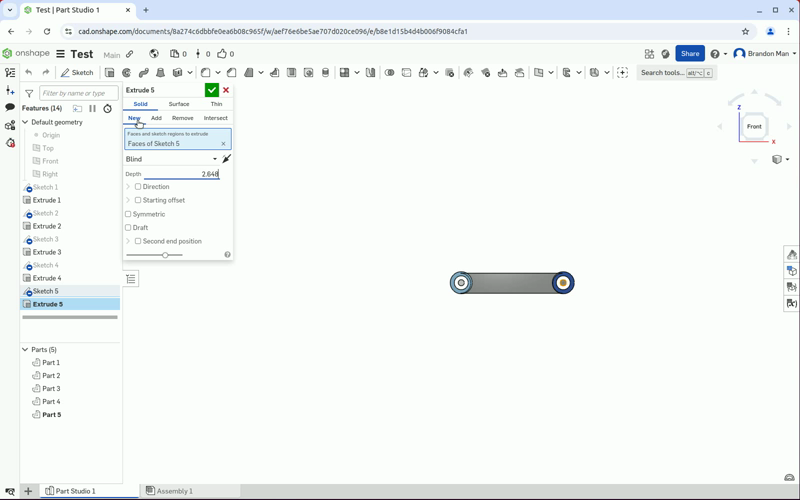
key(enter)
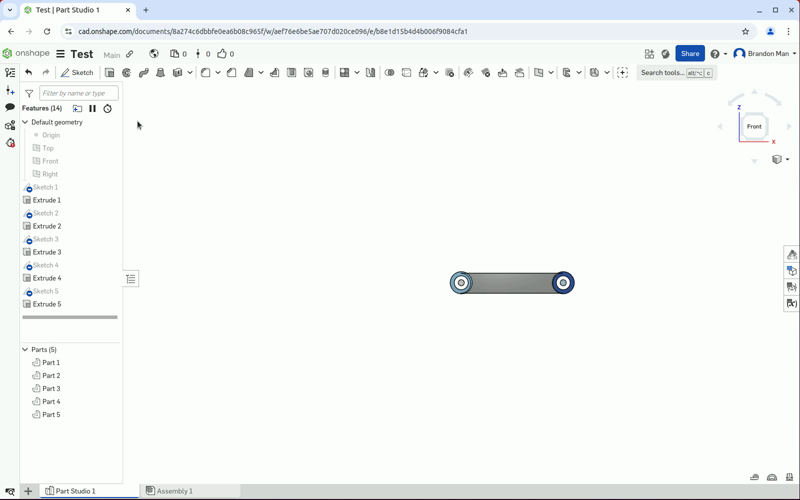
key(shift+h)
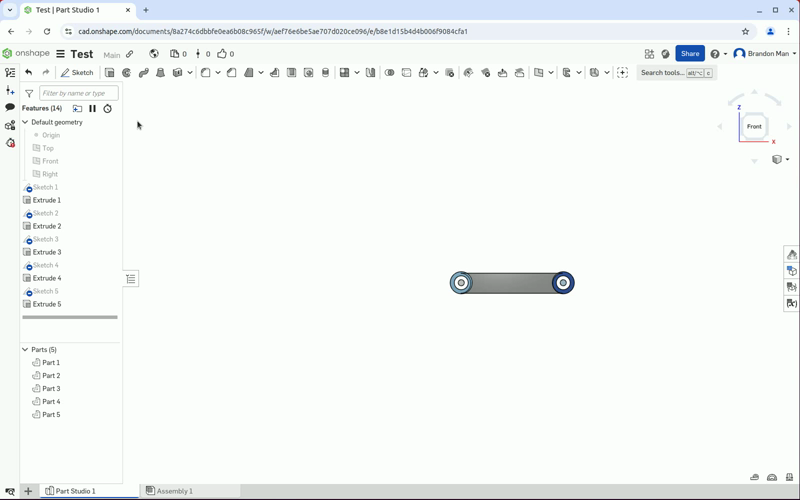
key(shift+h)
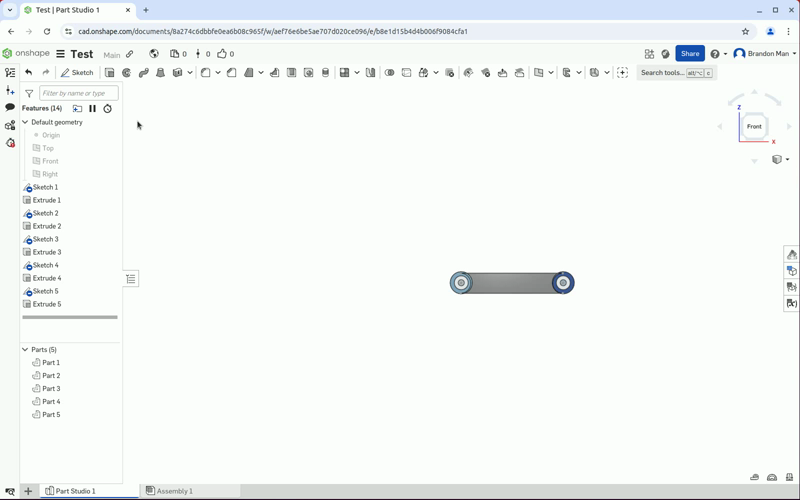
key(shift+7)
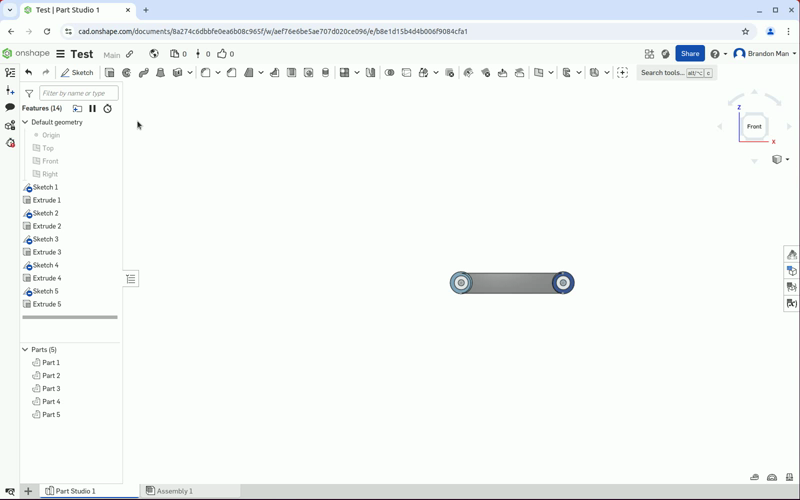
key(left, 2)
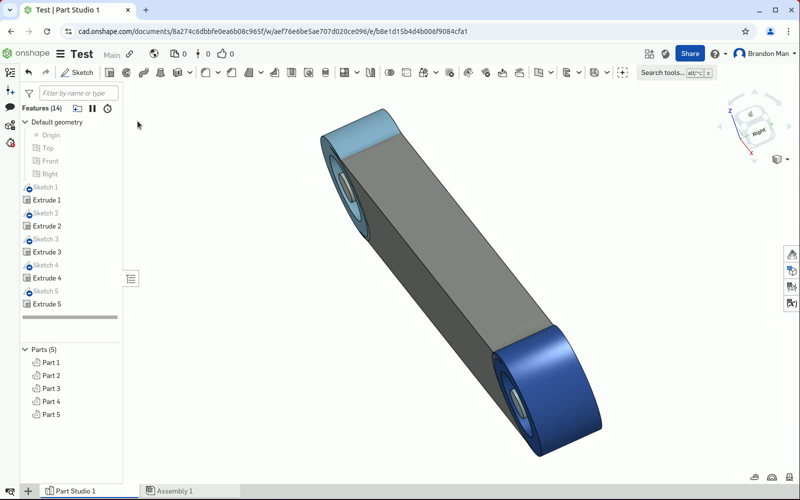
key(down, 2)
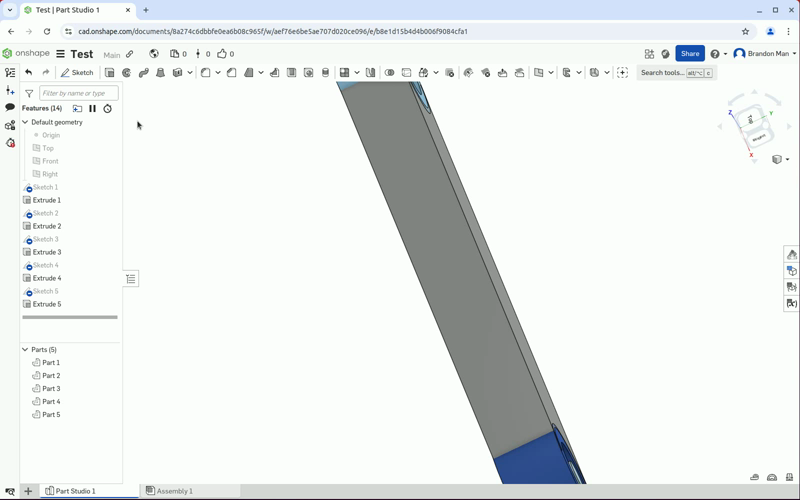
key(up, 2)
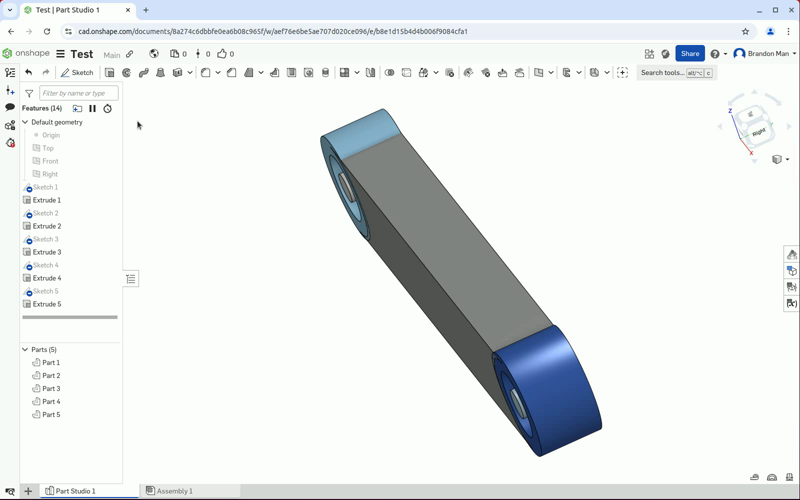
key(right, 2)
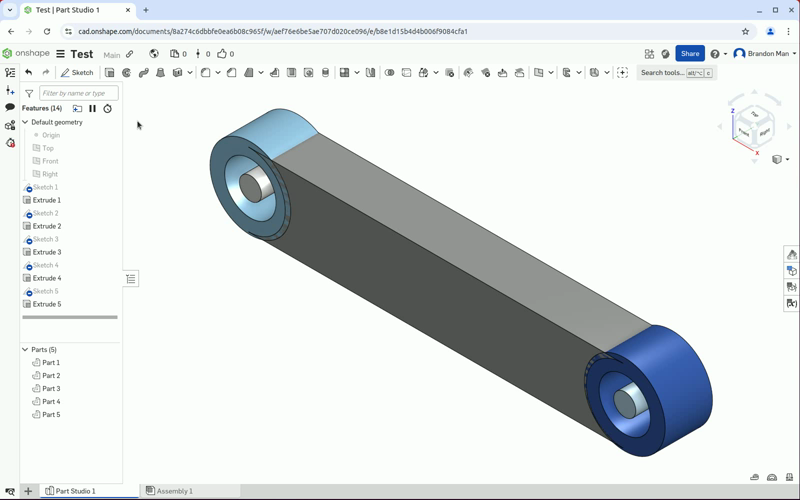
mouse_move(73, 189)
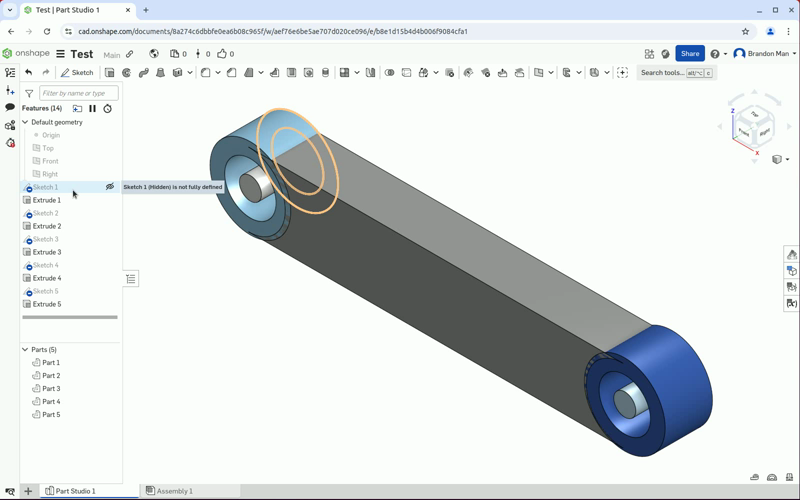
click(73, 189)